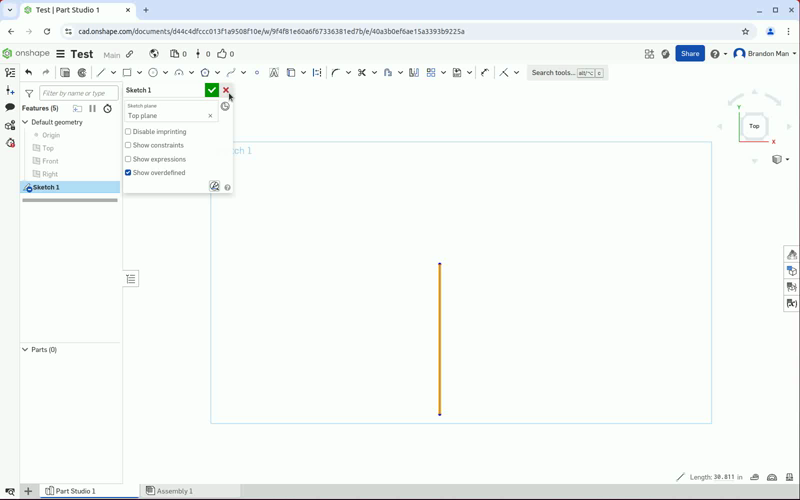
key(shift+h)
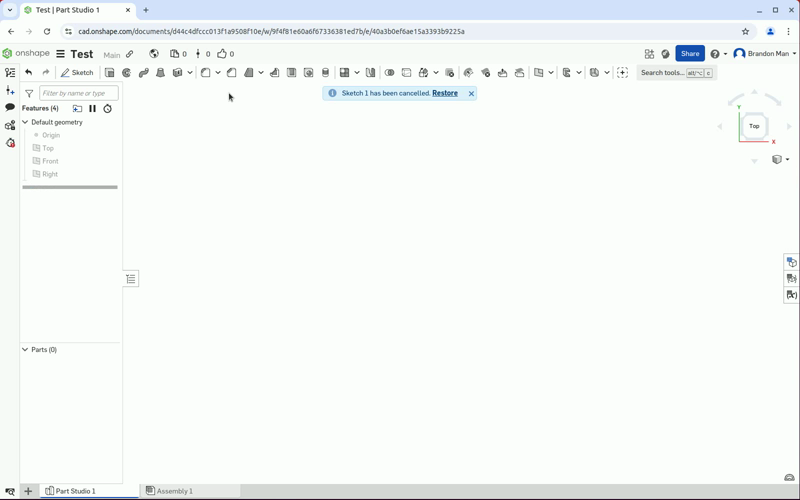
mouse_move(73, 352)
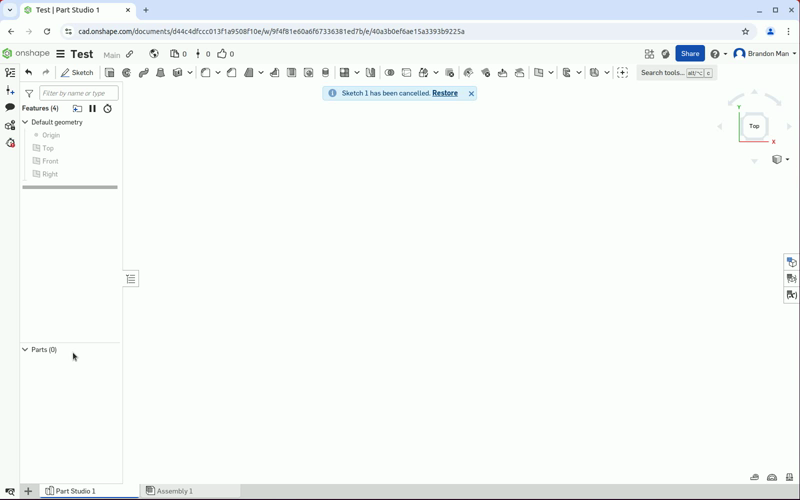
key(y)
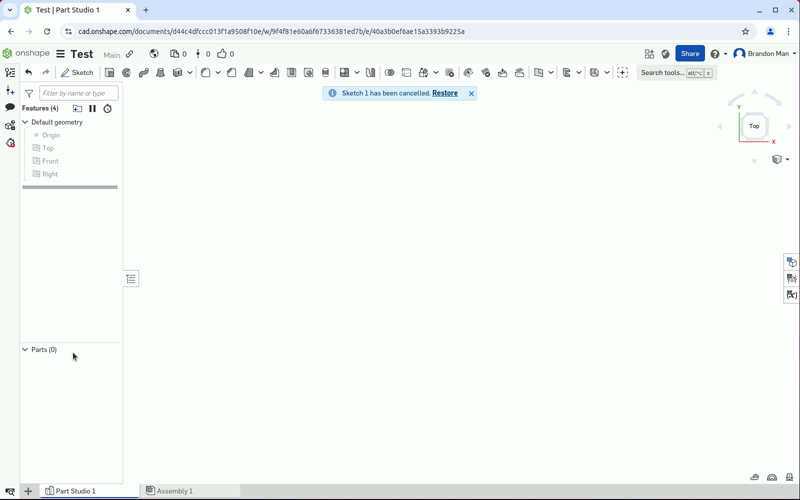
key(shift+p)
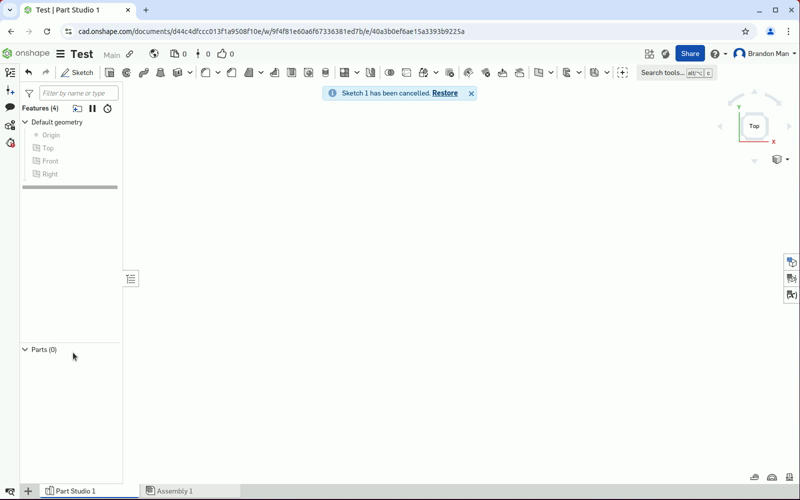
key(space)
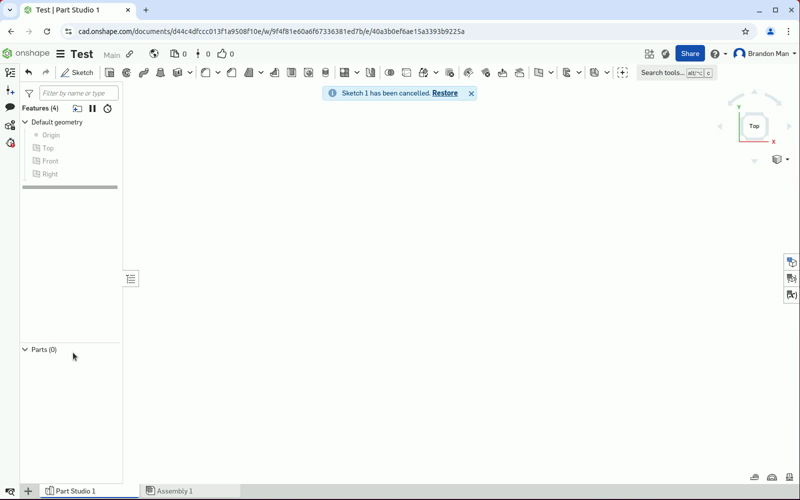
key_down(shift)
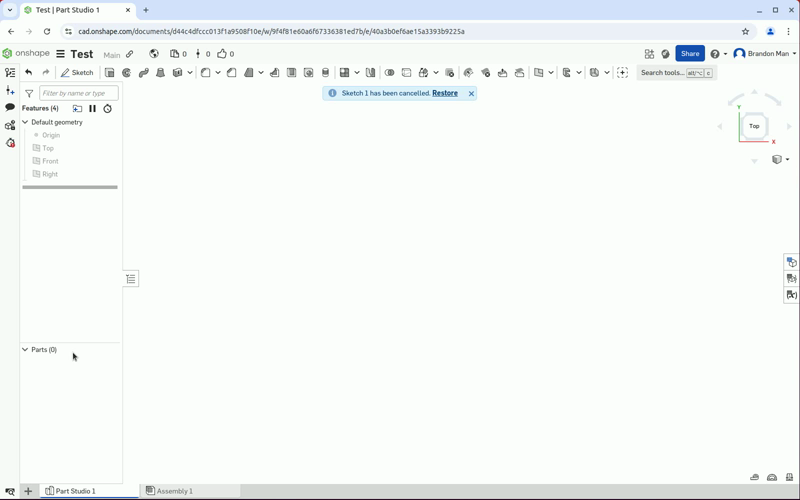
key(up)
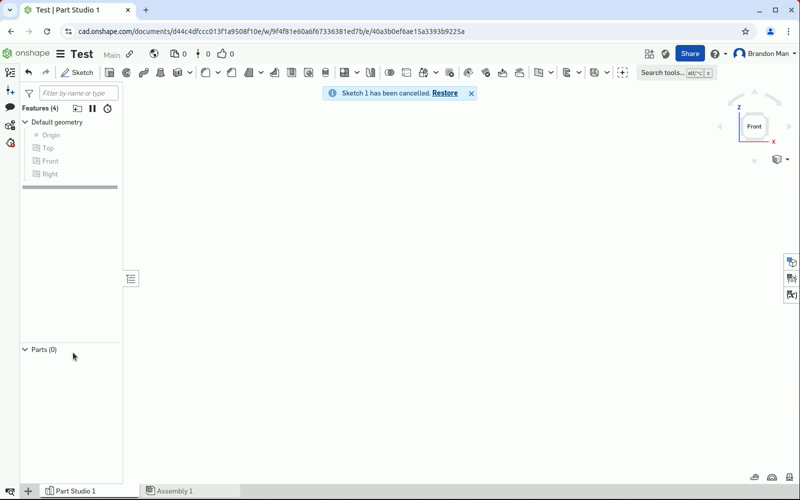
key_up(shift)
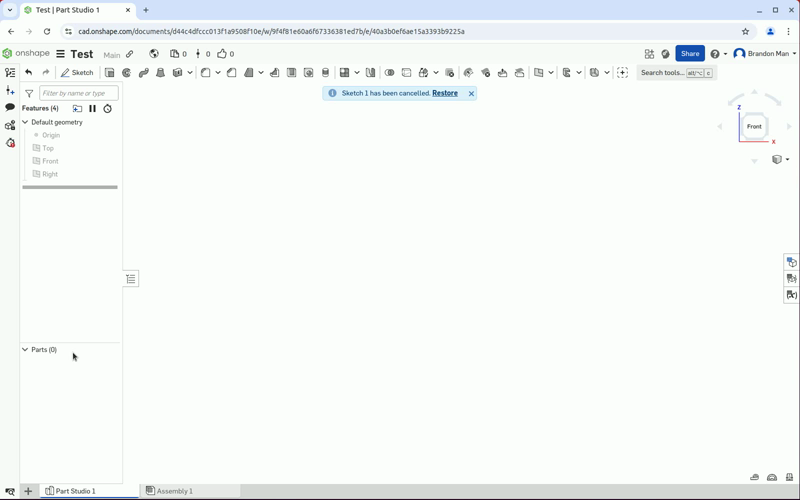
mouse_move(73, 352)
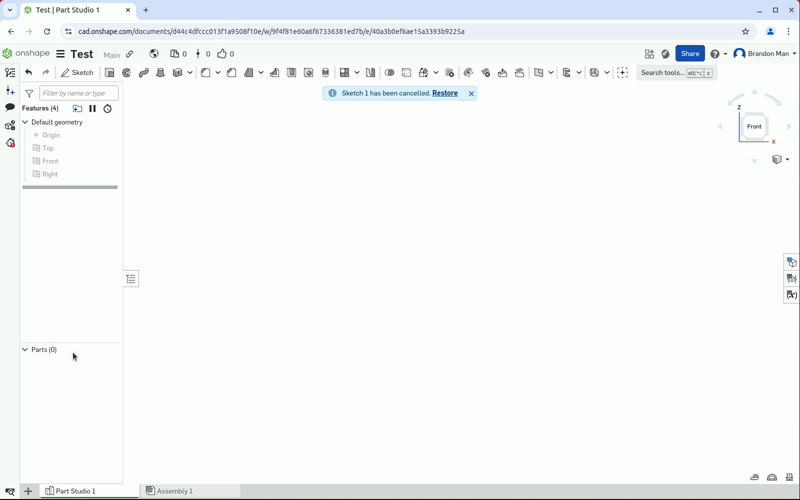
key(shift+y)
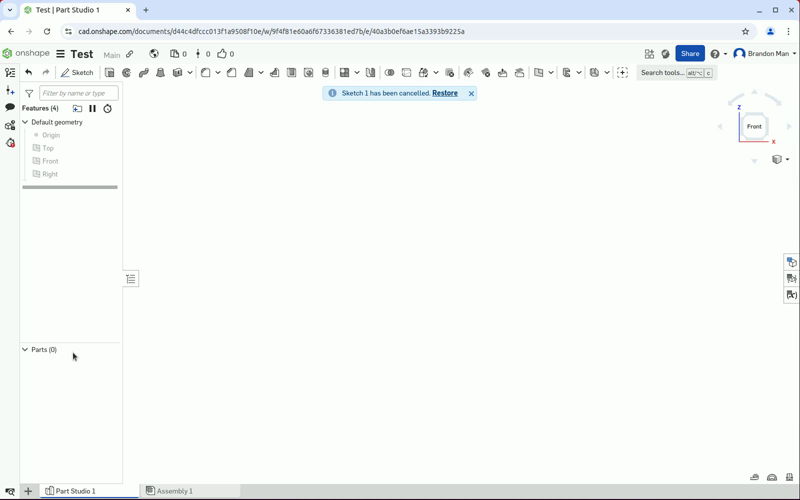
key(shift+s)
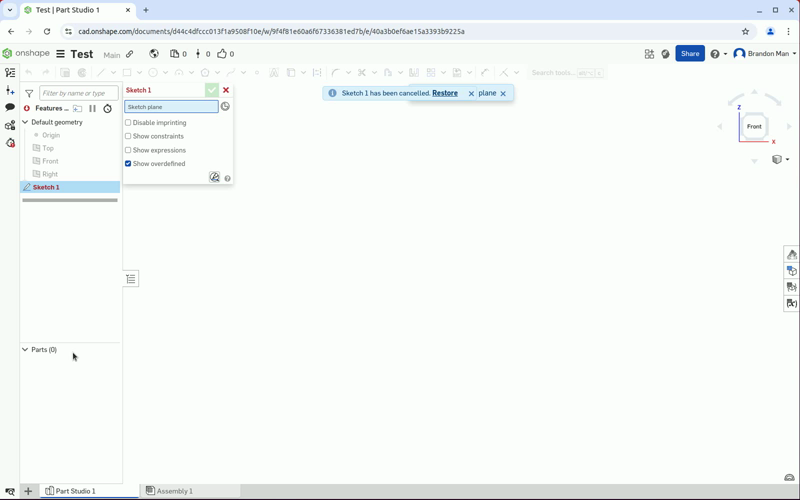
mouse_move(73, 163)
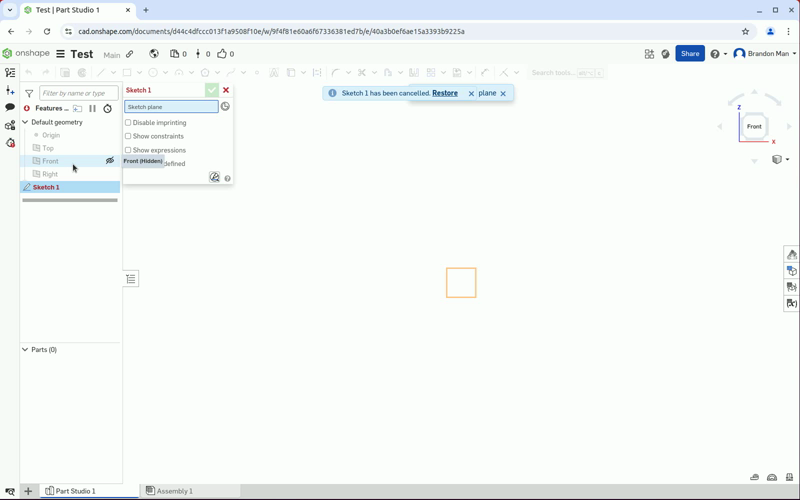
click(73, 163)
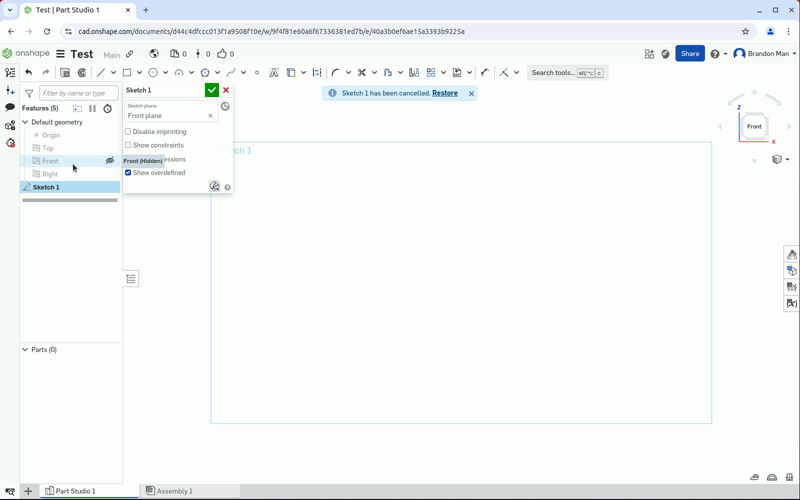
mouse_move(73, 352)
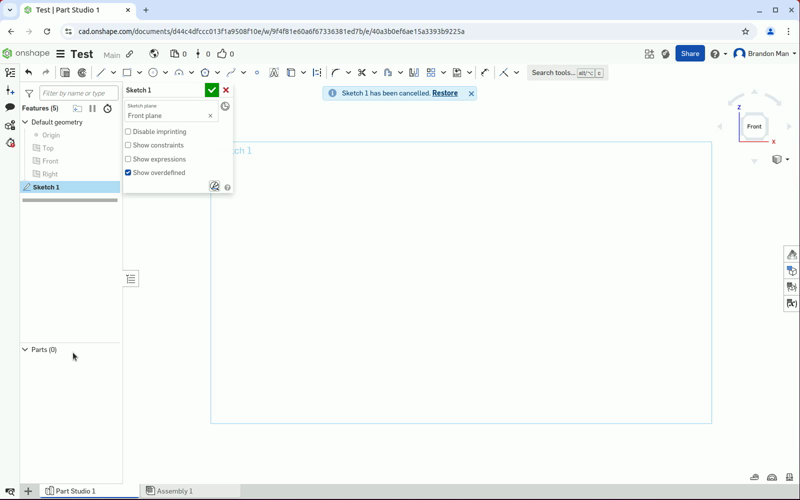
key(y)
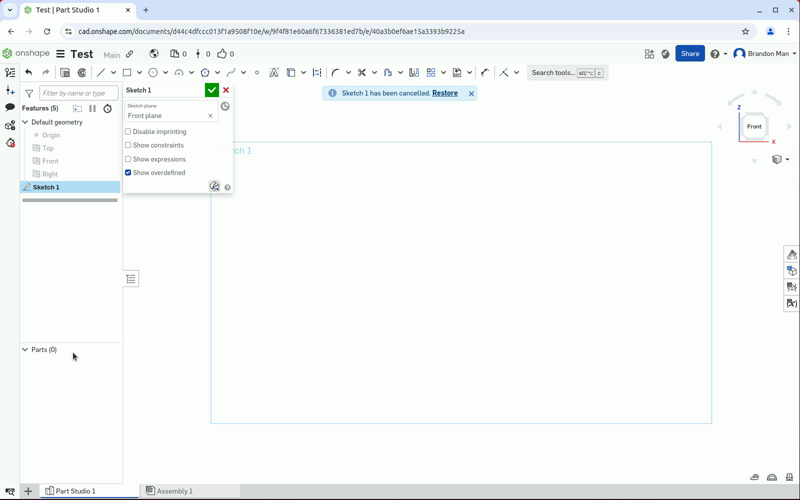
key(c)
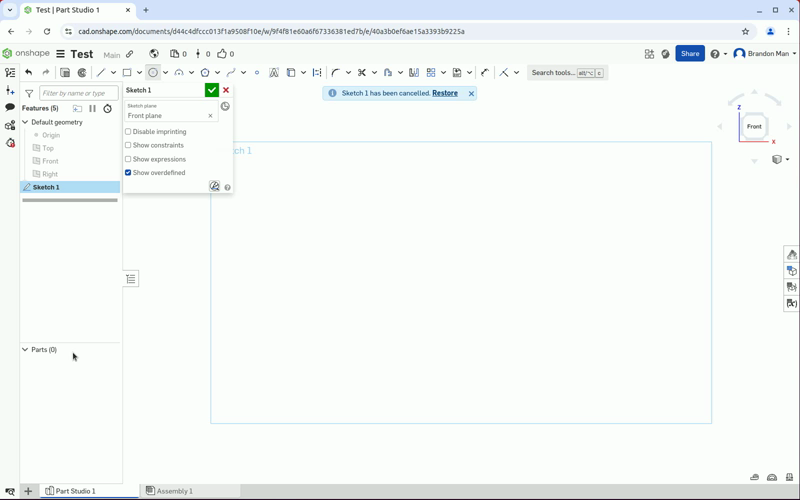
key_down(shift)
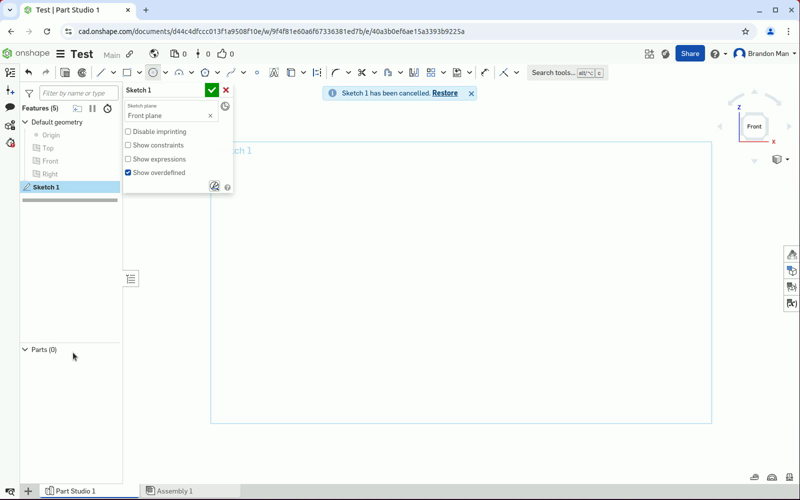
mouse_move(461, 282)
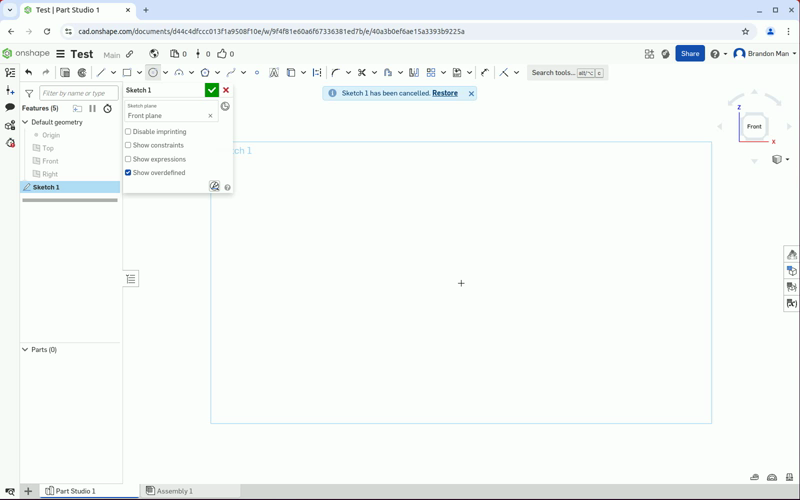
click(461, 282)
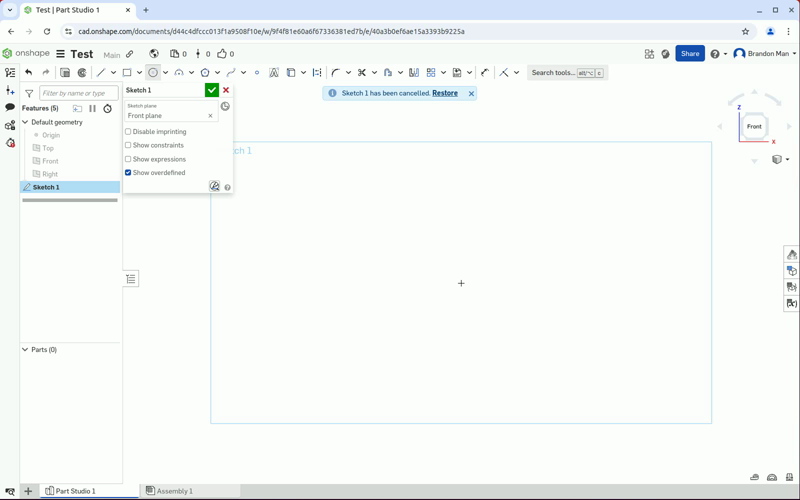
key_up(shift)
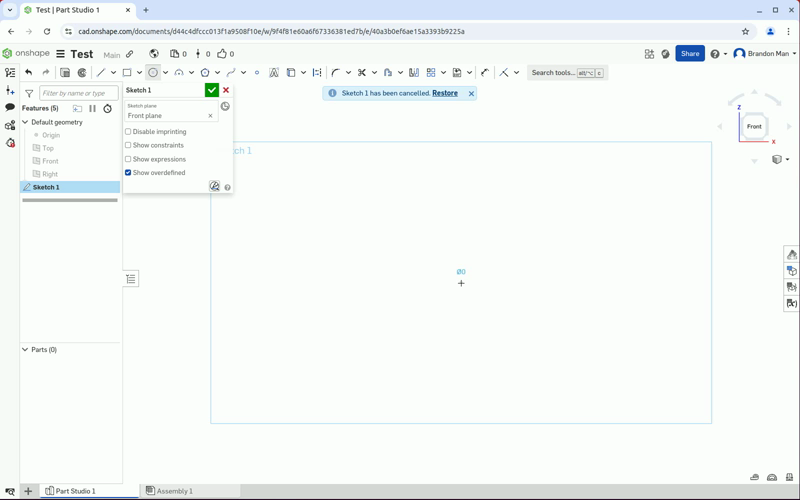
mouse_move(466, 282)
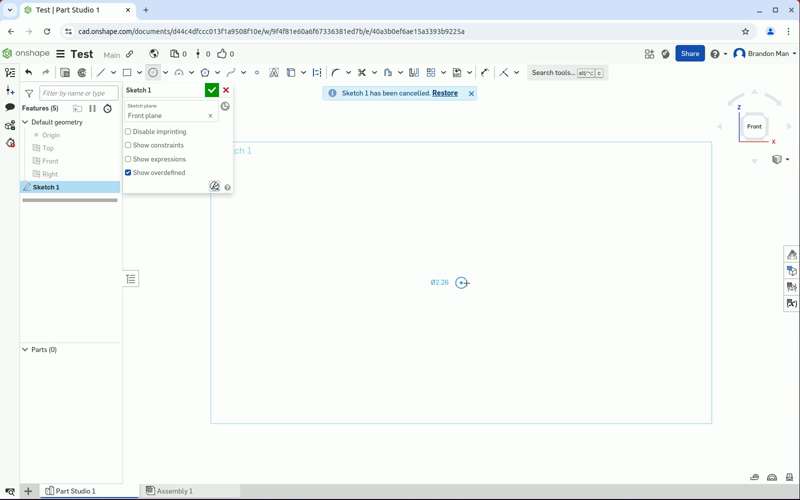
click(466, 282)
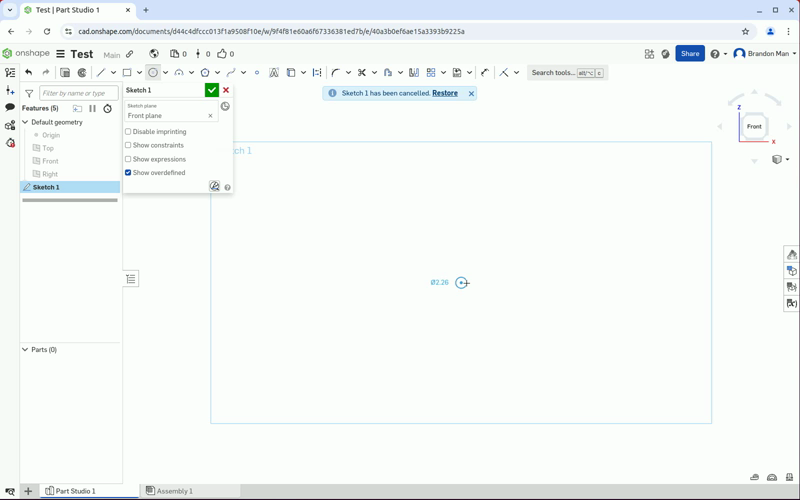
key(esc)
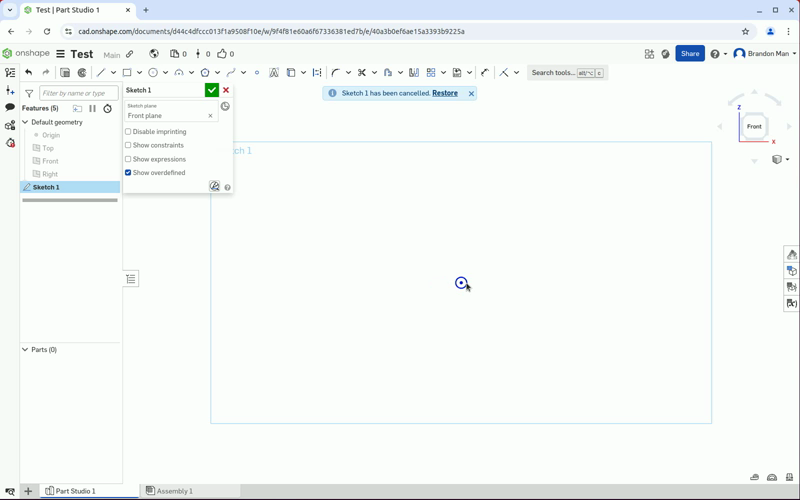
mouse_move(462, 288)
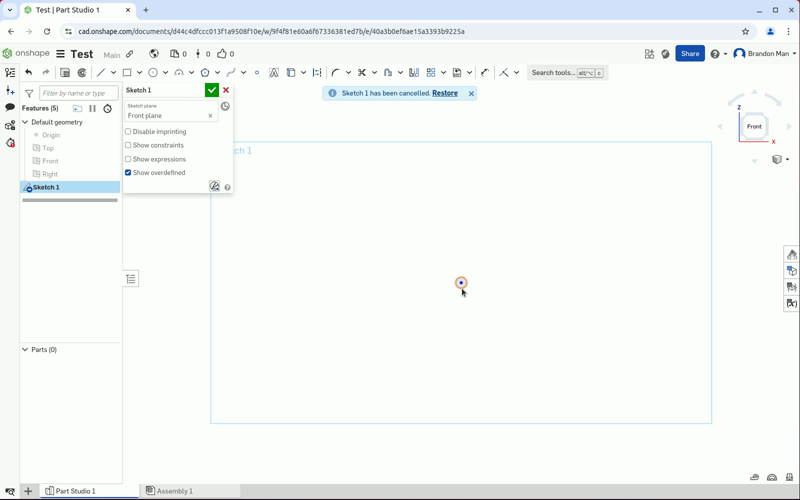
scroll(6)
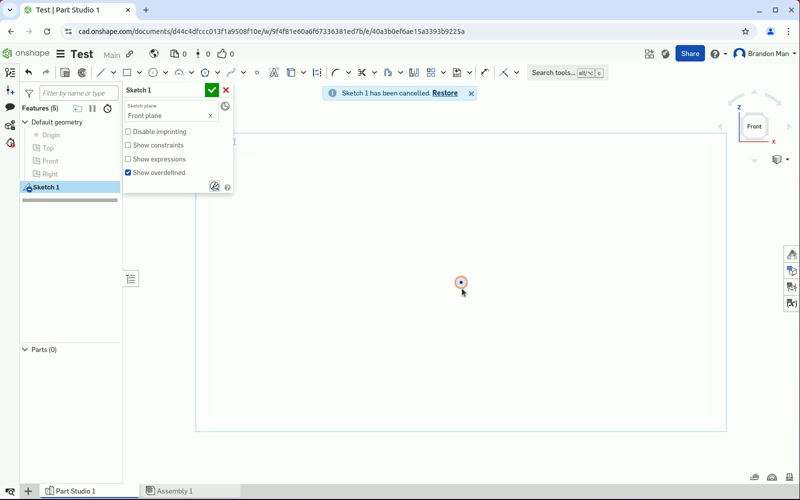
scroll(6)
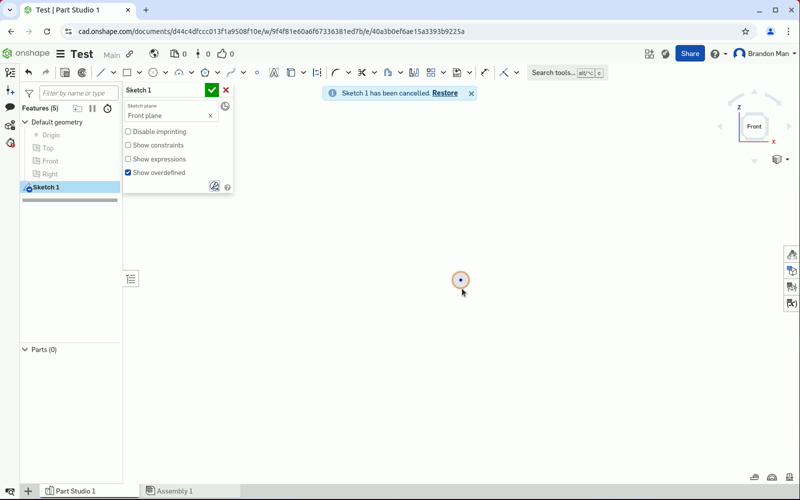
scroll(6)
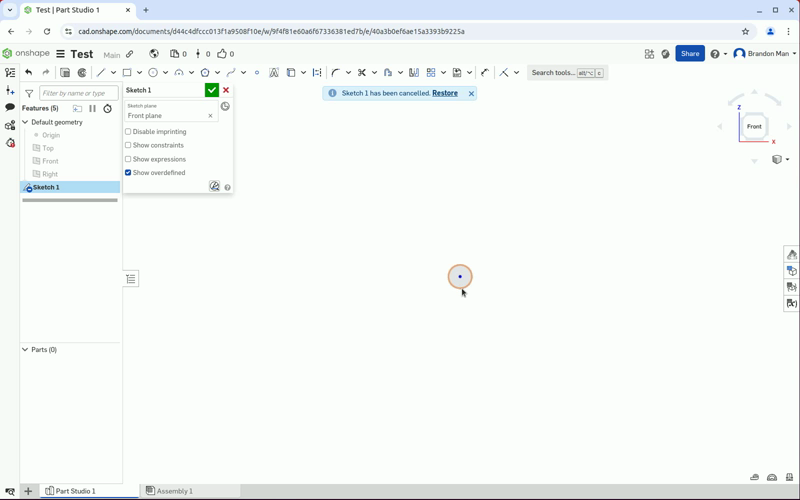
scroll(6)
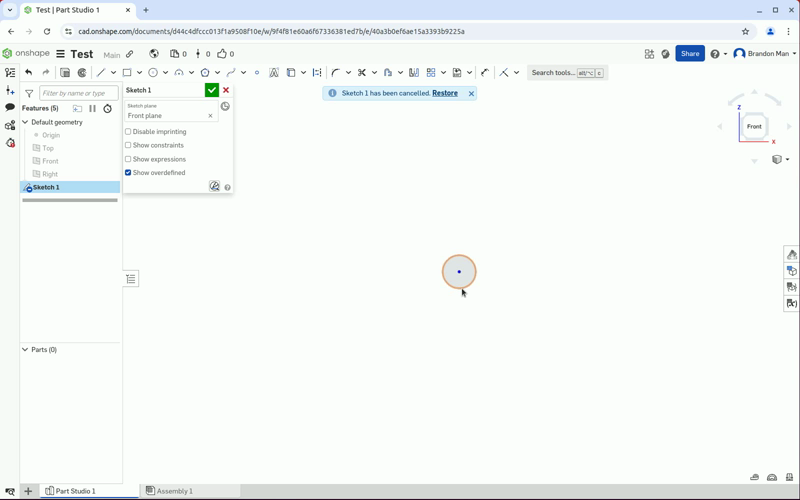
scroll(6)
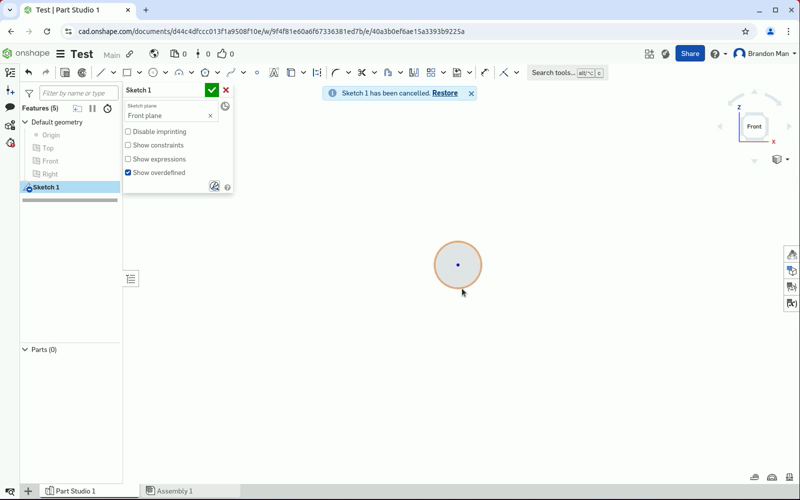
scroll(6)
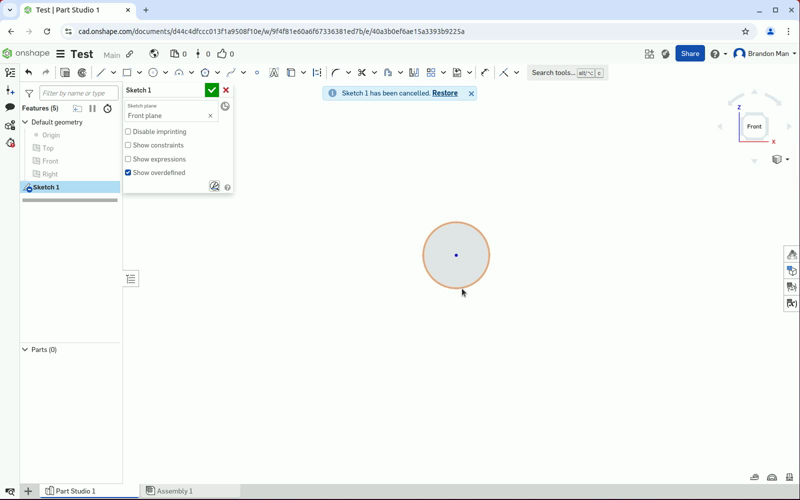
scroll(6)
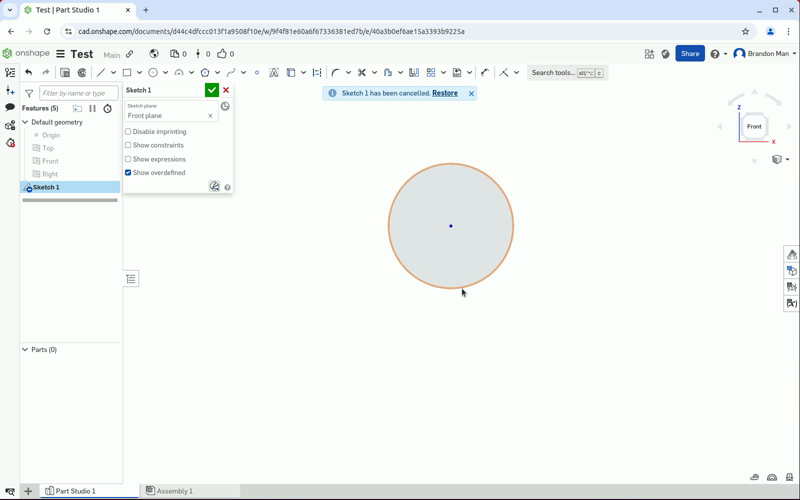
click(462, 288)
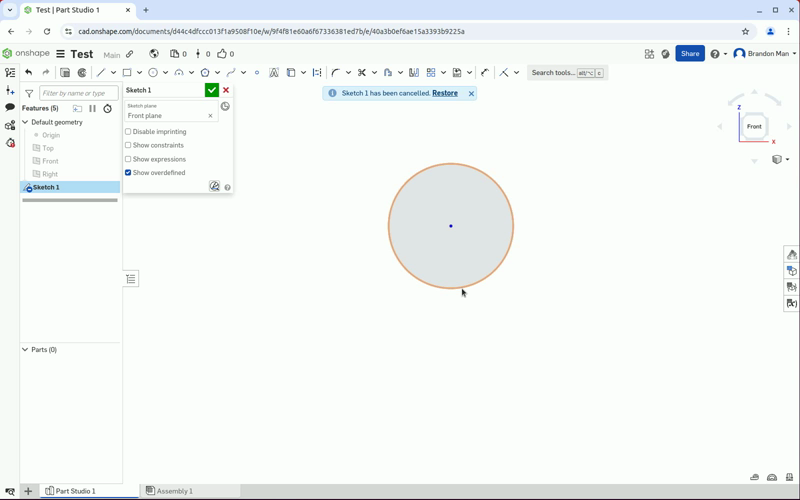
scroll(-6)
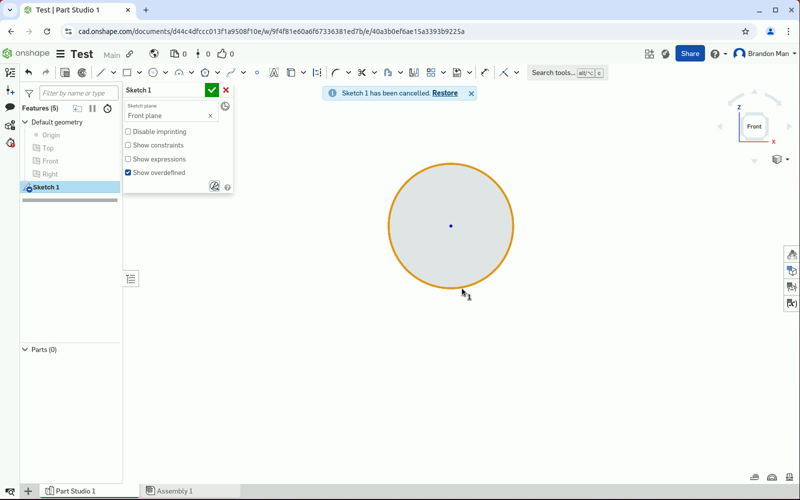
scroll(-6)
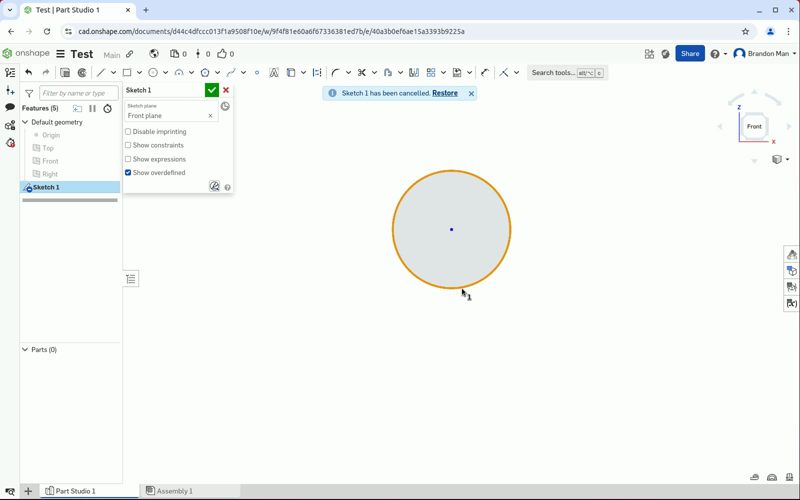
scroll(-6)
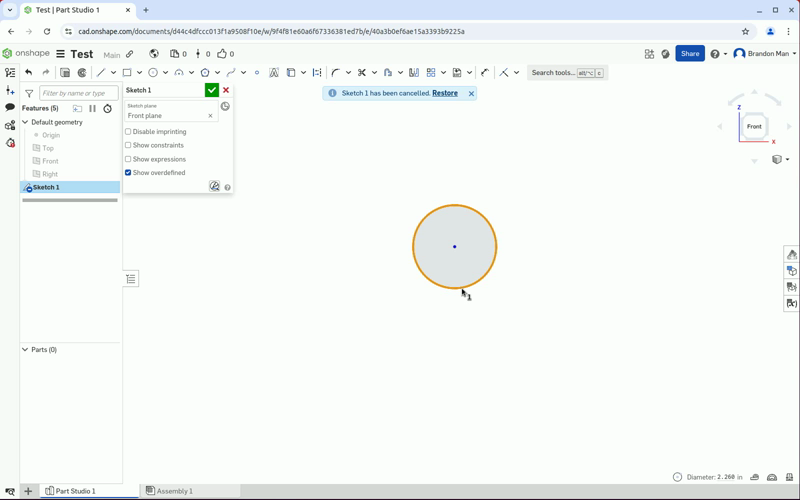
scroll(-6)
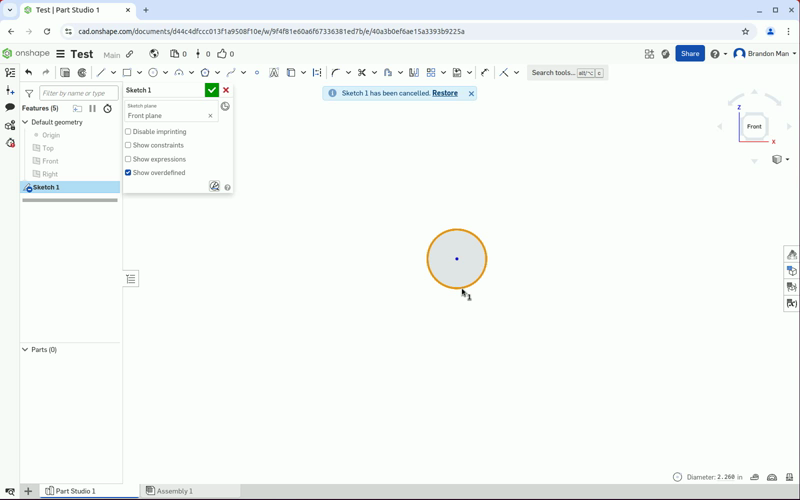
scroll(-6)
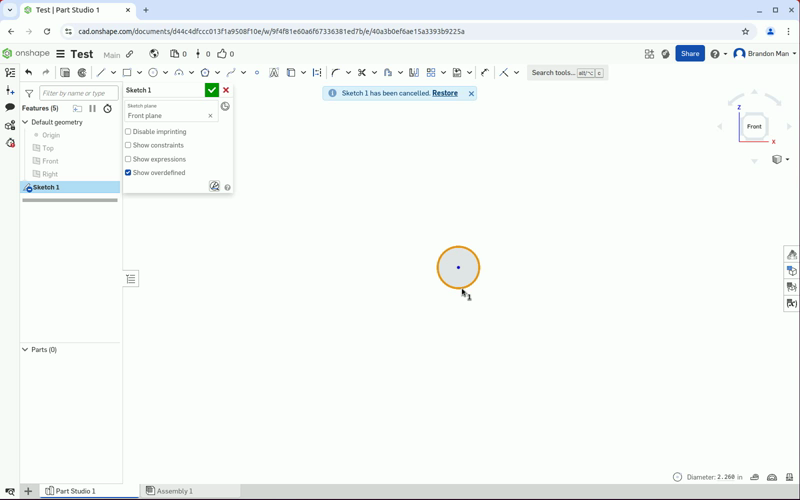
scroll(-6)
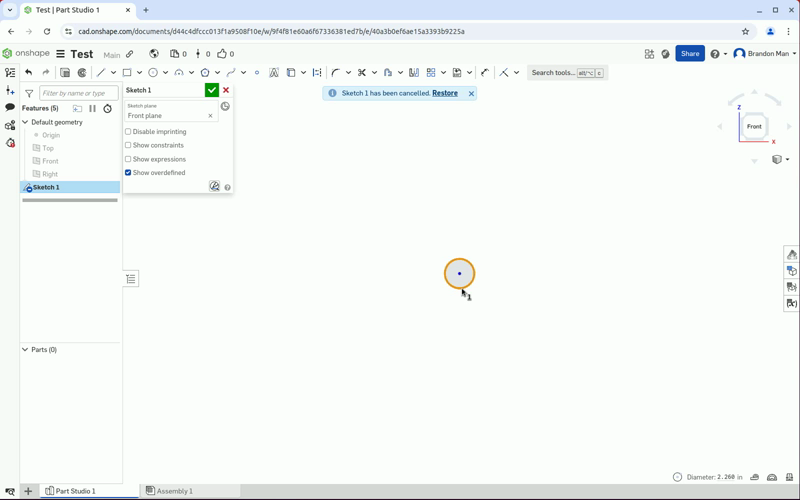
scroll(-6)
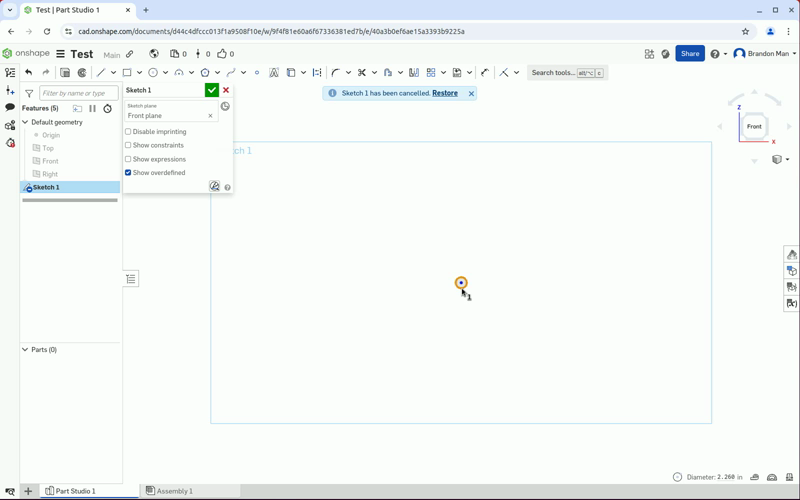
mouse_move(73, 352)
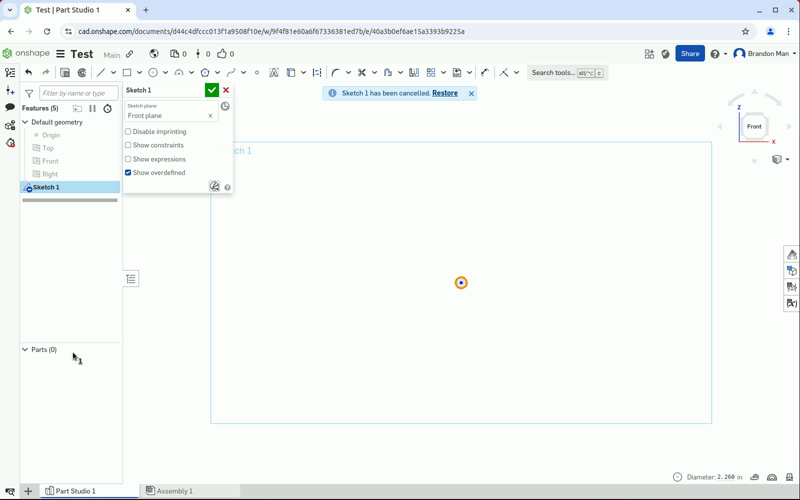
key(shift+y)
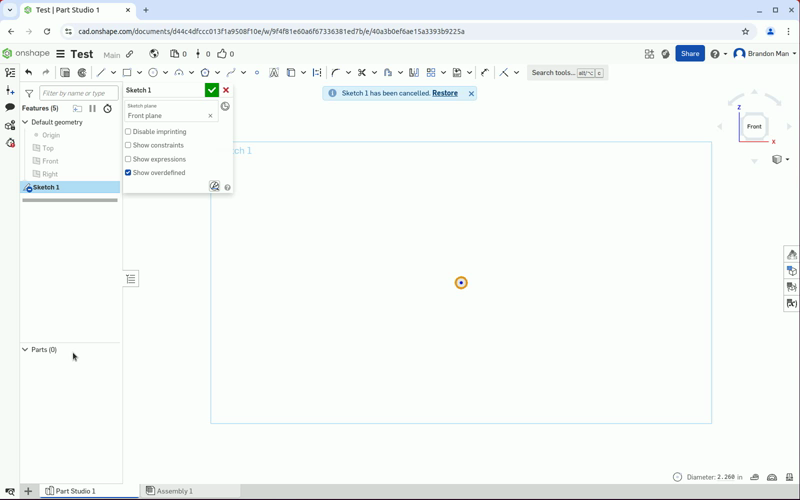
key(shift+e)
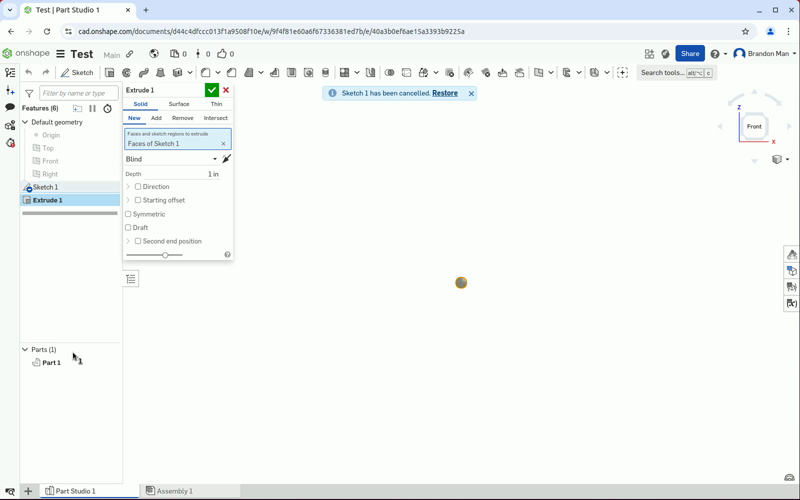
mouse_move(143, 106)
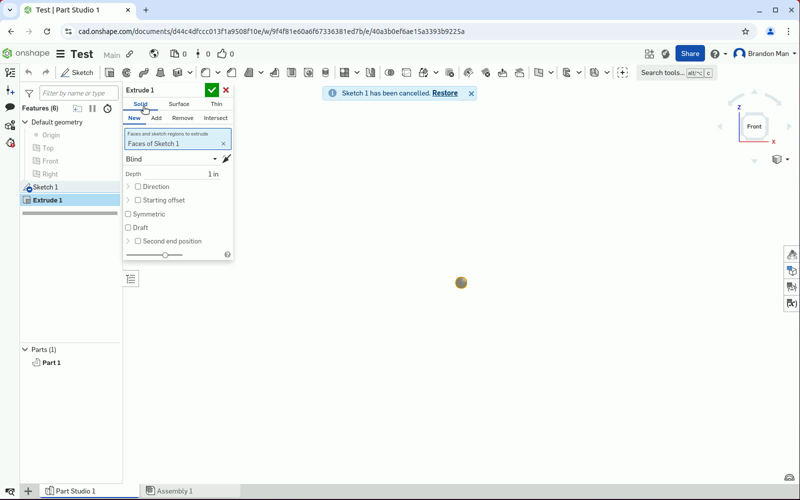
click(143, 106)
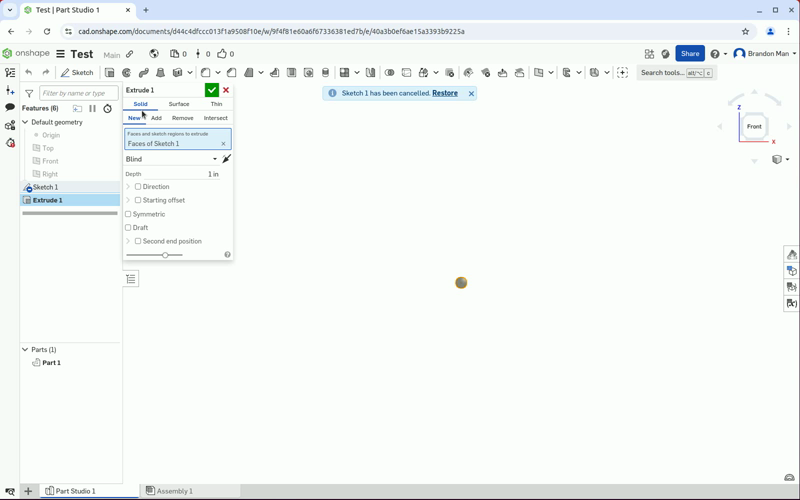
mouse_move(137, 120)
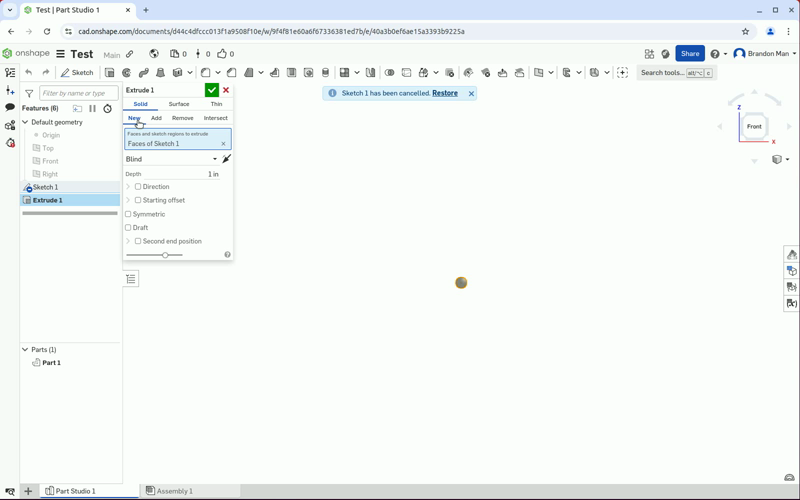
click(137, 120)
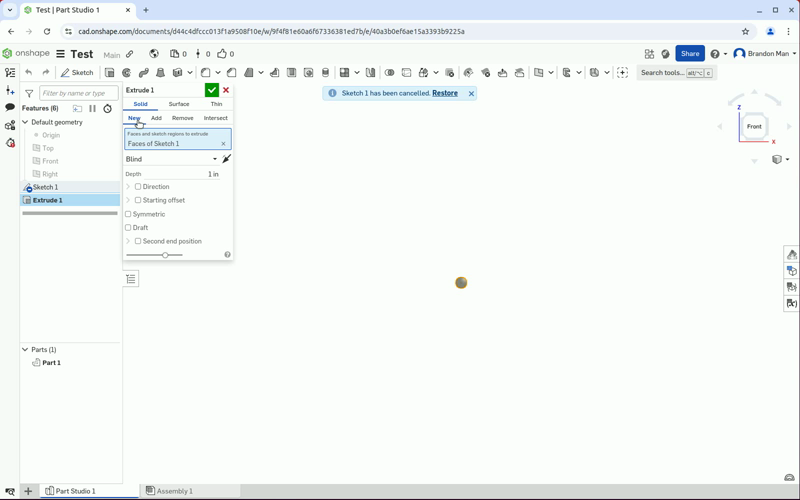
key(tab, 4)
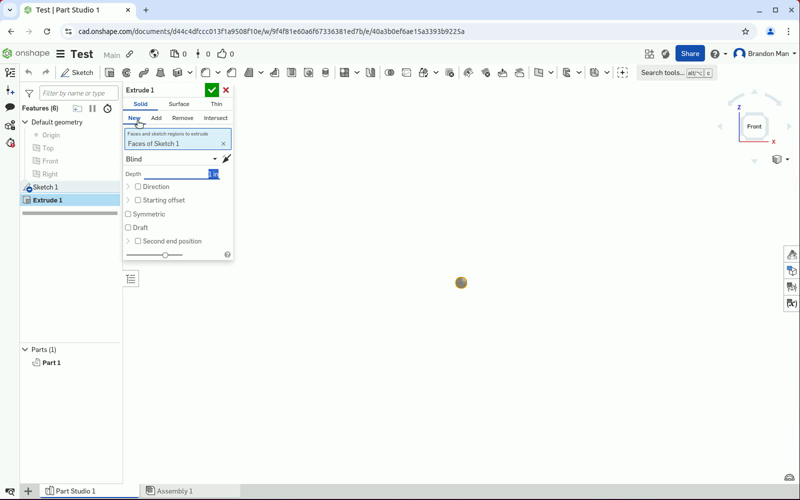
text(23.108)
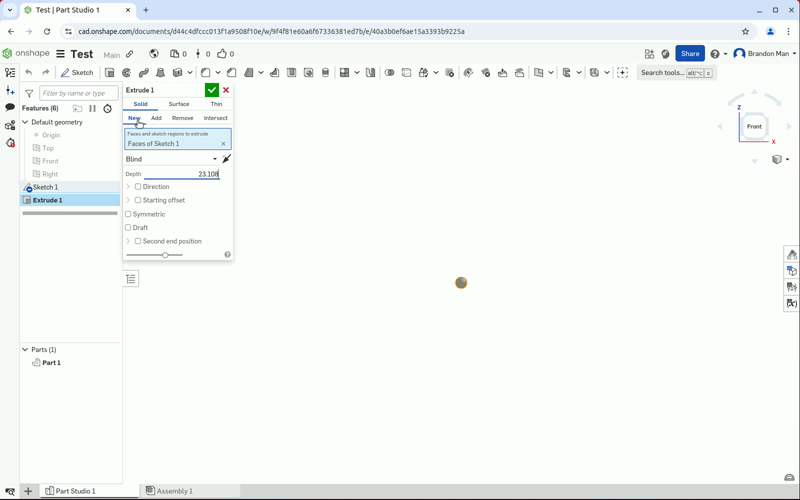
key(enter)
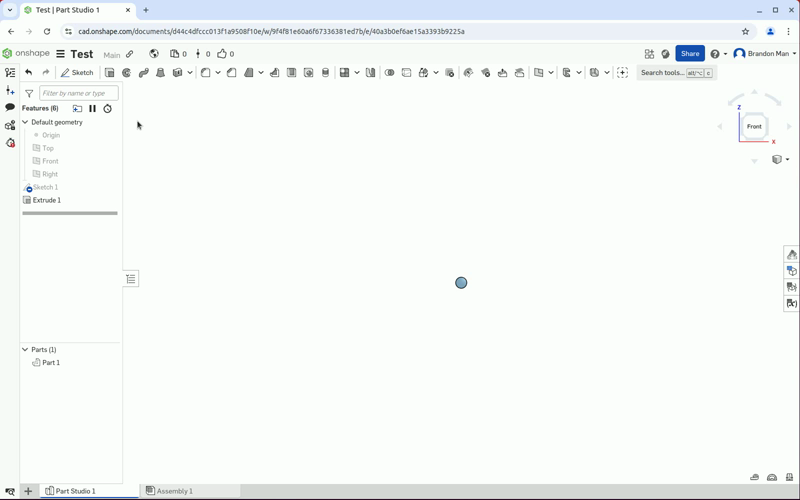
key(shift+h)
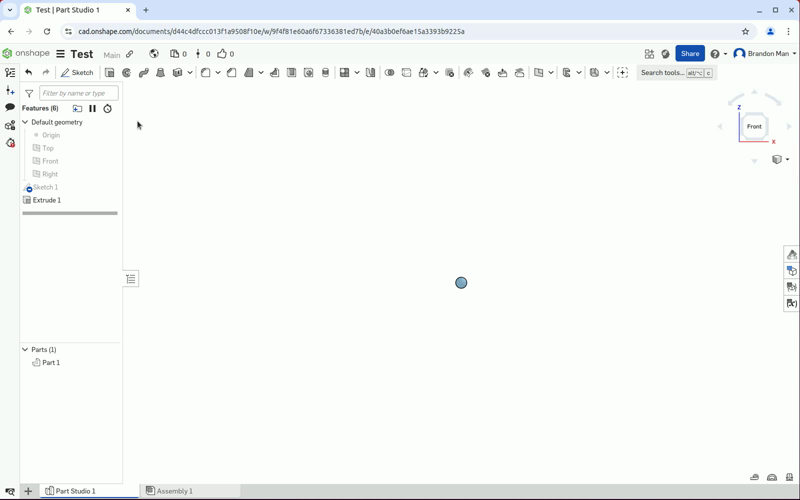
key(shift+h)
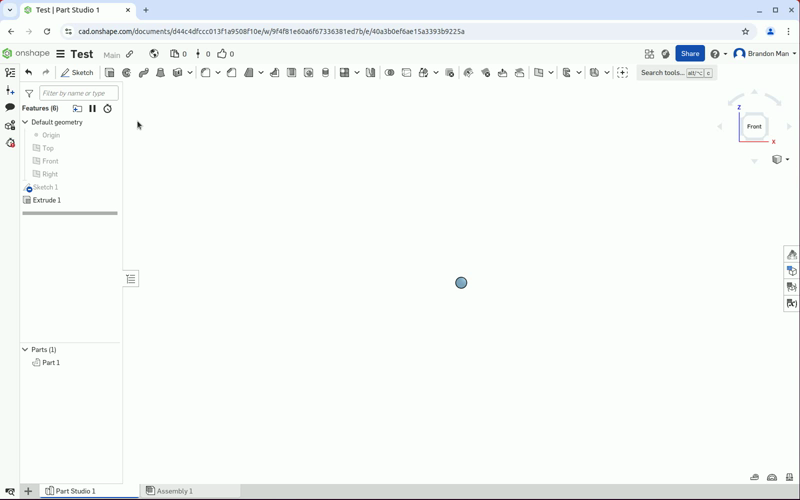
mouse_move(73, 189)
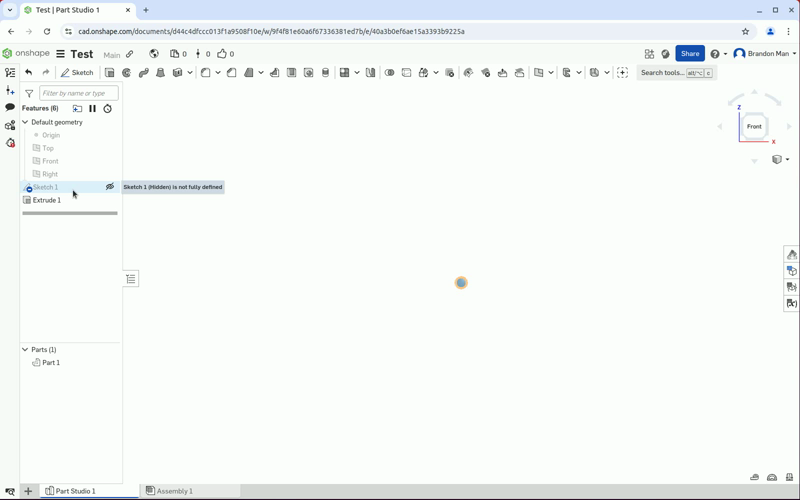
click(73, 189)
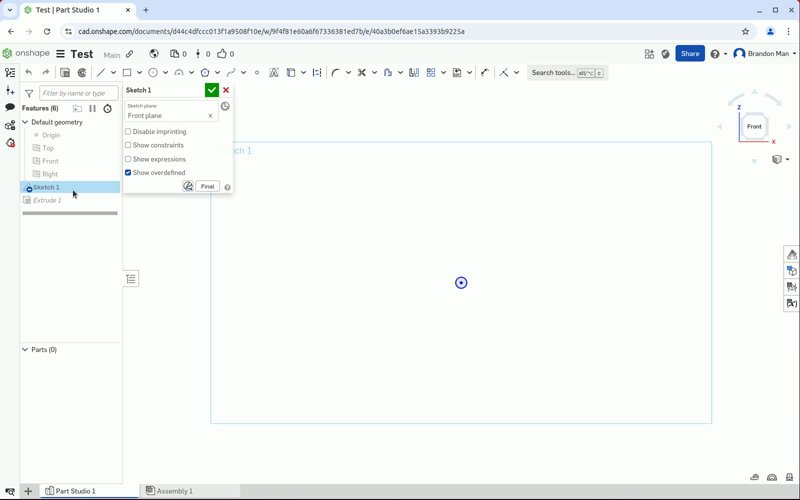
mouse_move(229, 92)
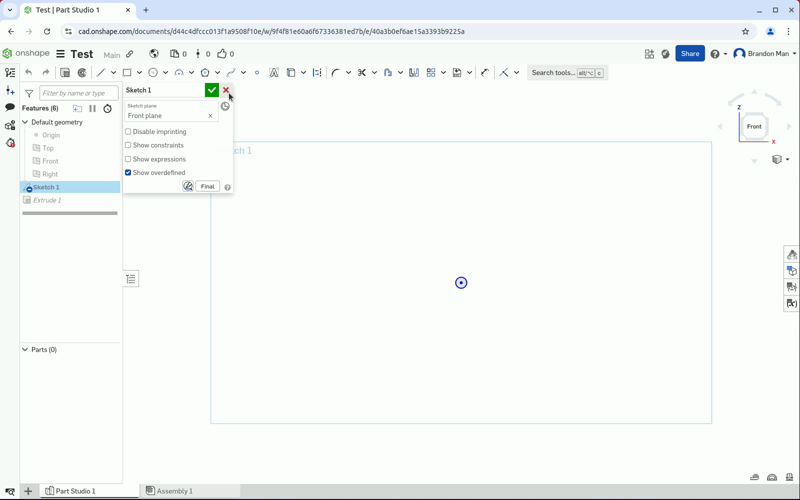
click(229, 92)
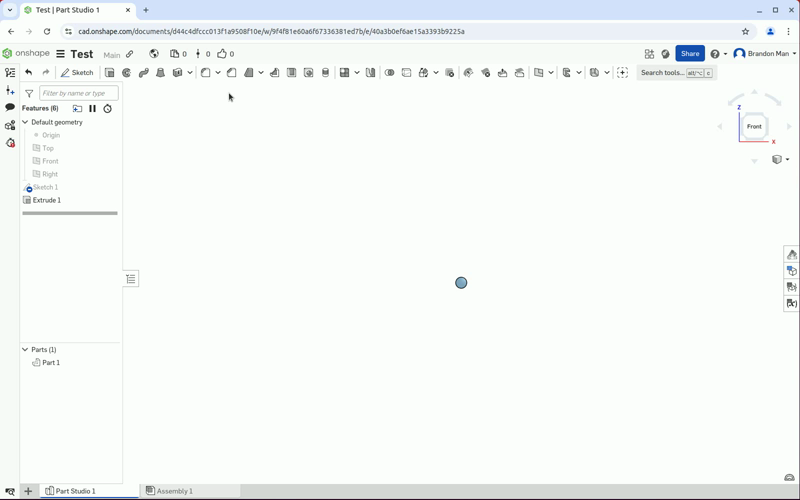
mouse_move(73, 352)
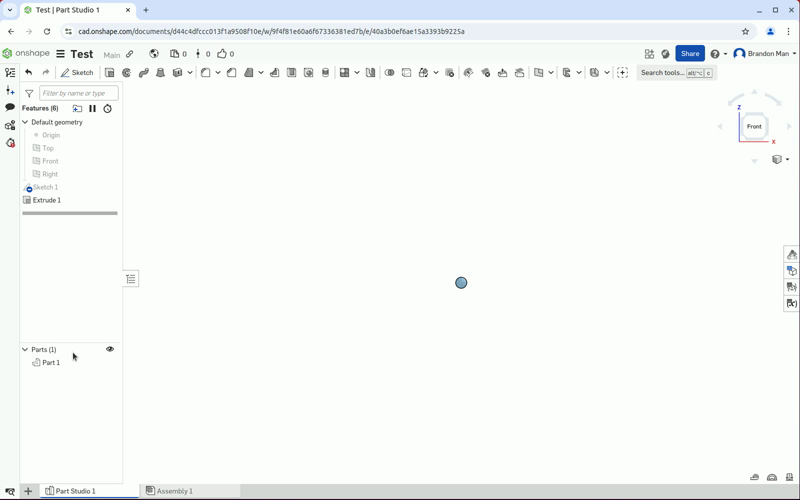
key(y)
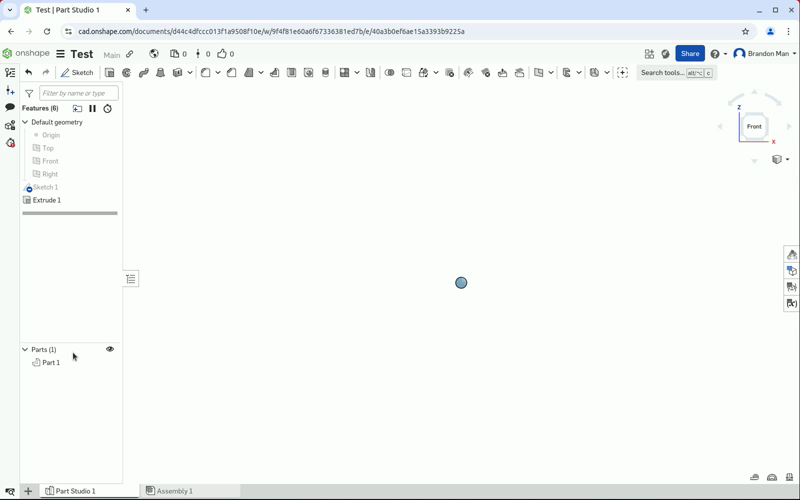
key(shift+p)
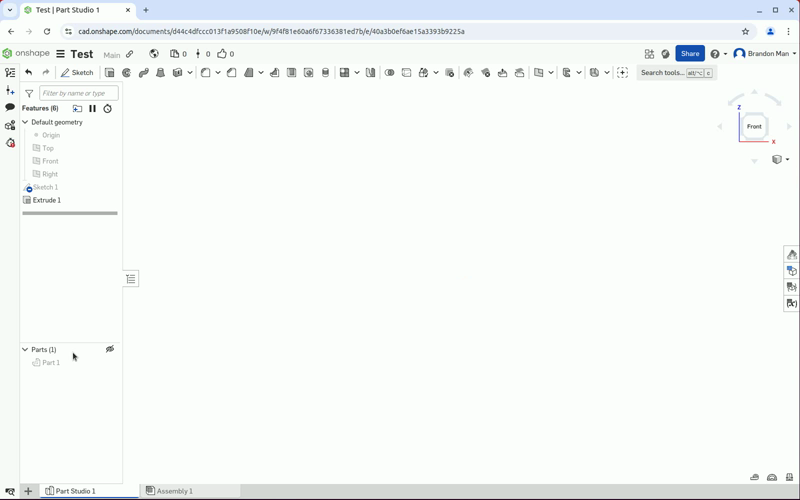
key(space)
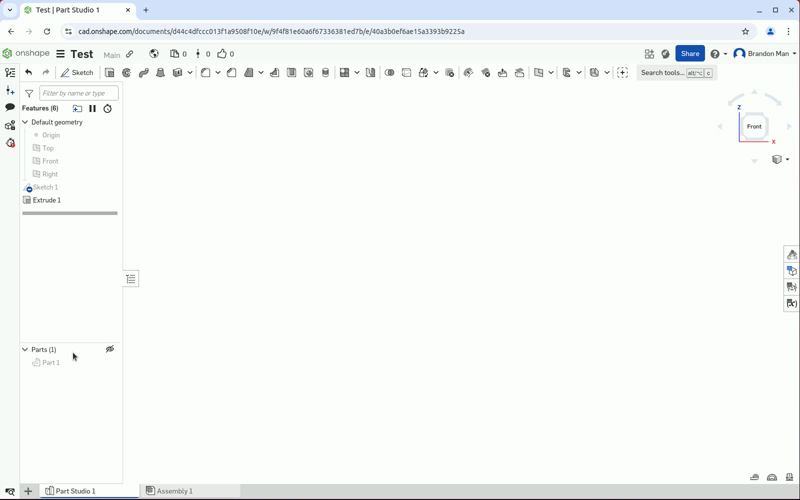
key_down(shift)
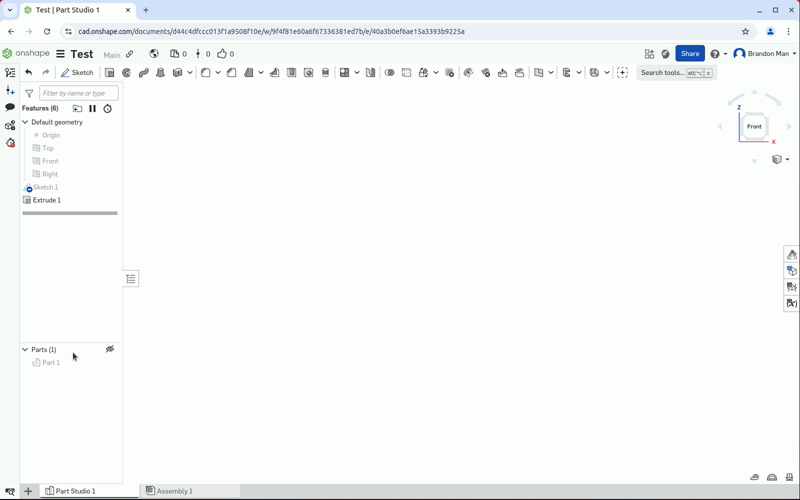
key(down)
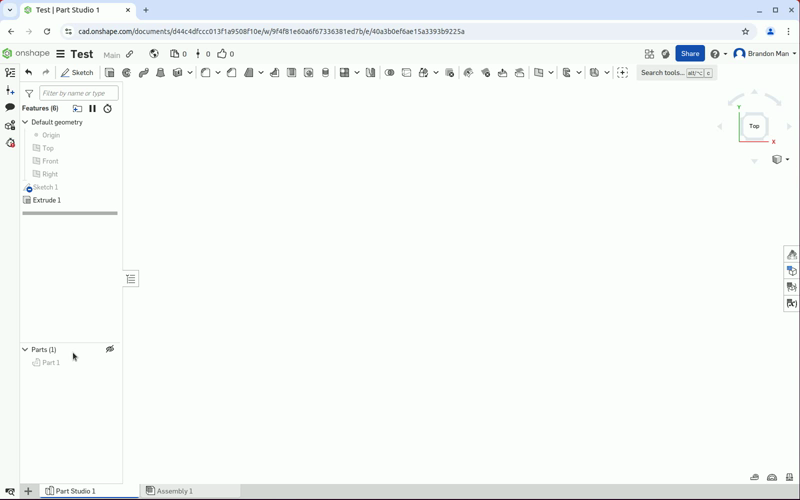
key_up(shift)
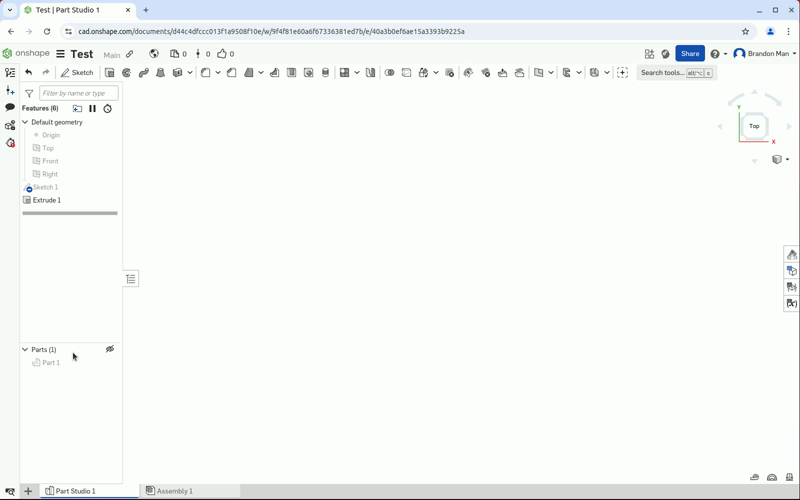
mouse_move(73, 352)
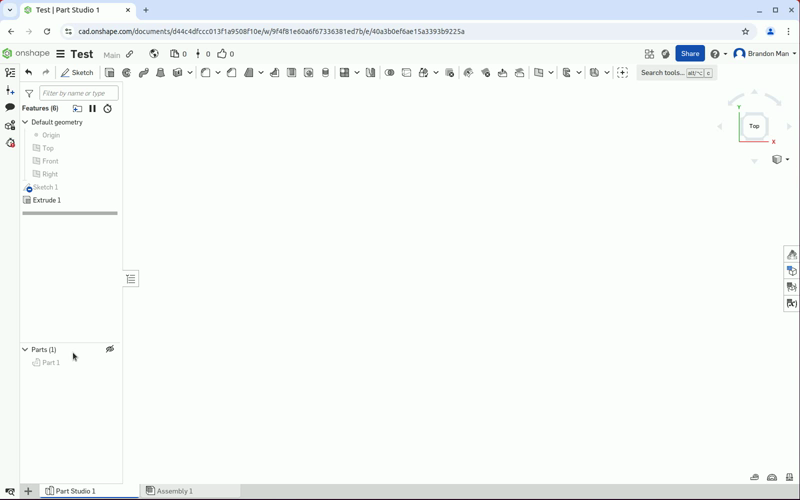
key(shift+y)
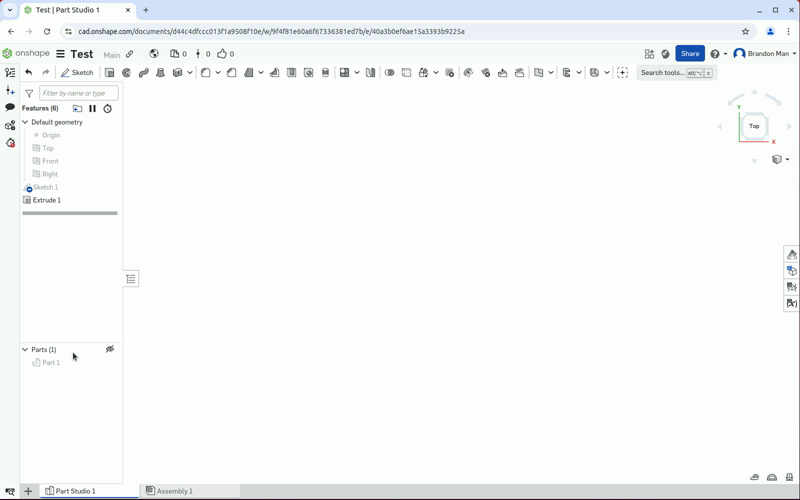
key(shift+s)
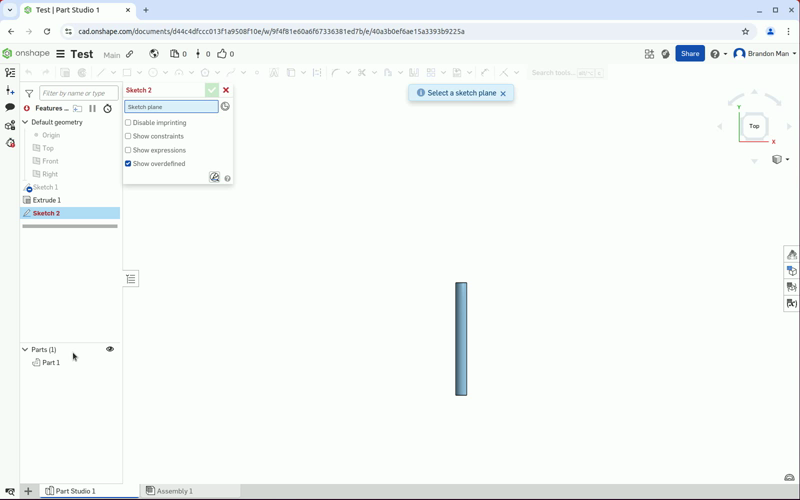
mouse_move(73, 150)
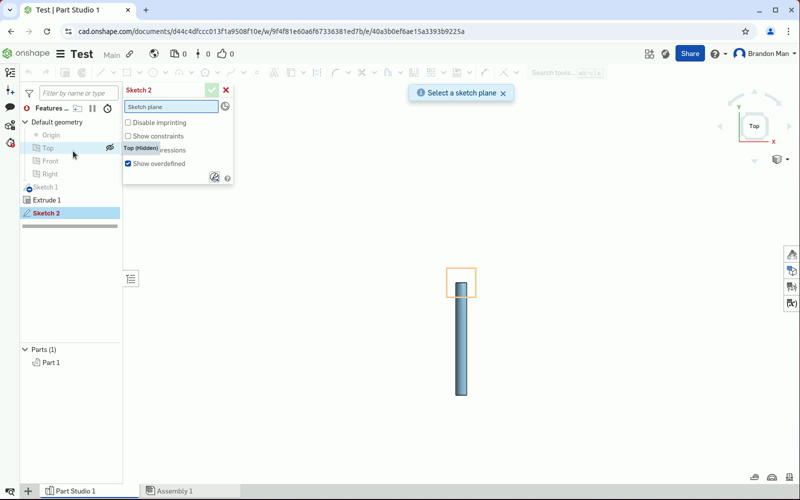
click(73, 150)
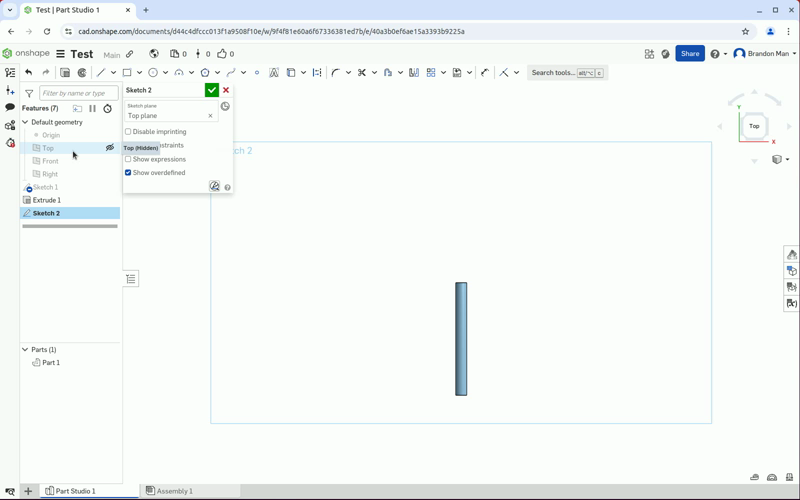
mouse_move(73, 352)
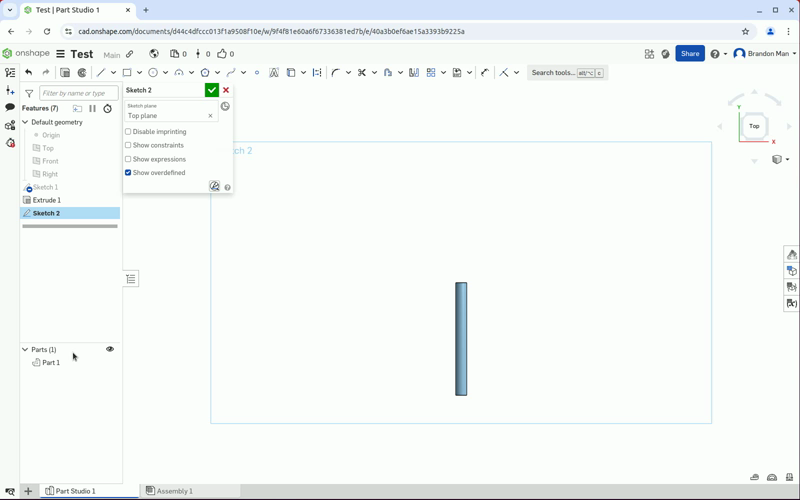
key(y)
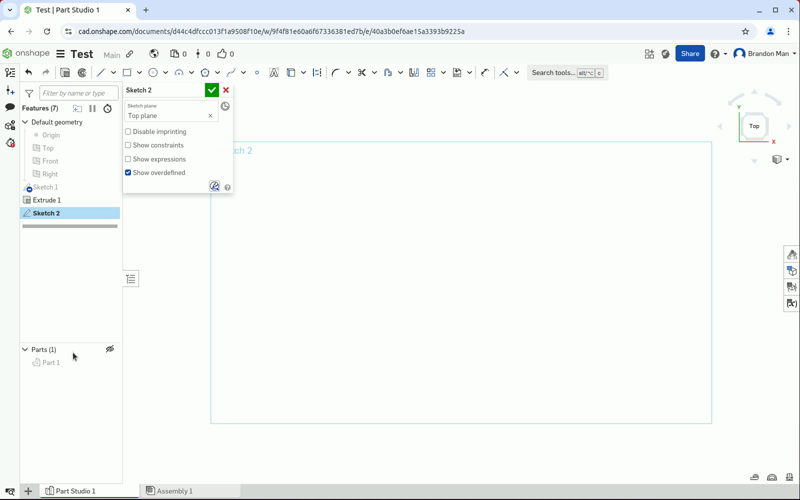
key(l)
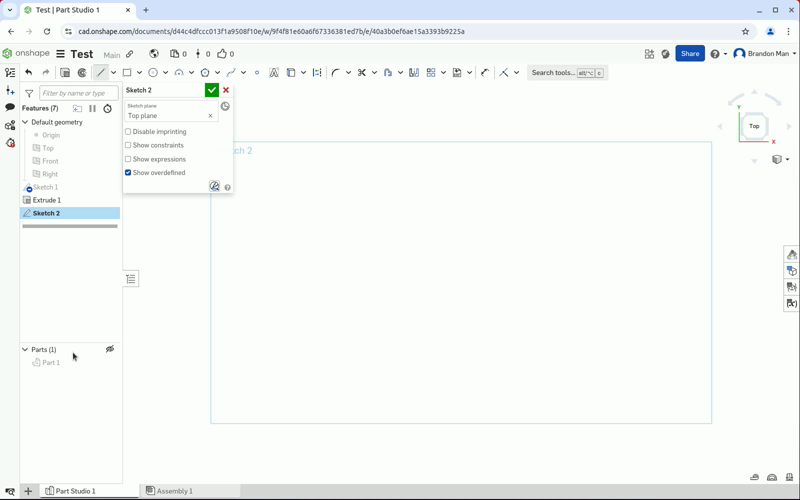
key_down(shift)
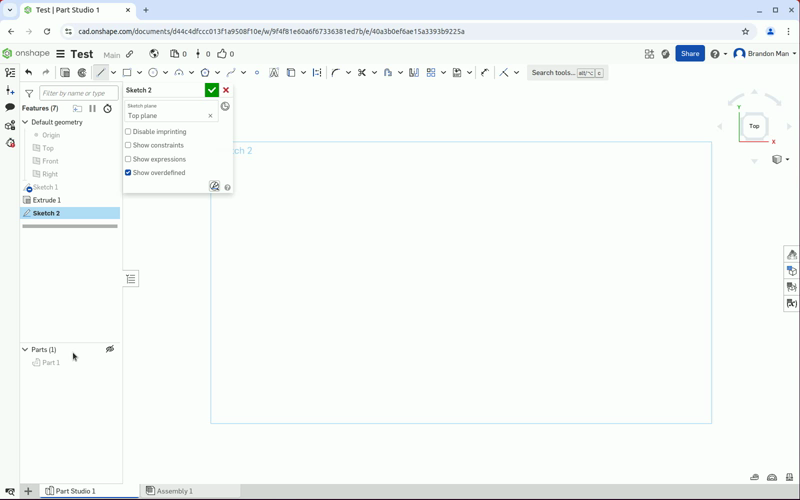
mouse_move(456, 292)
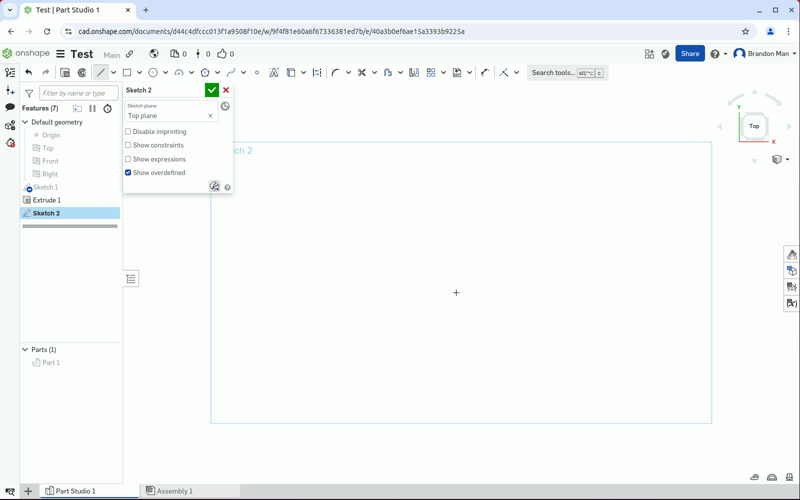
click(456, 292)
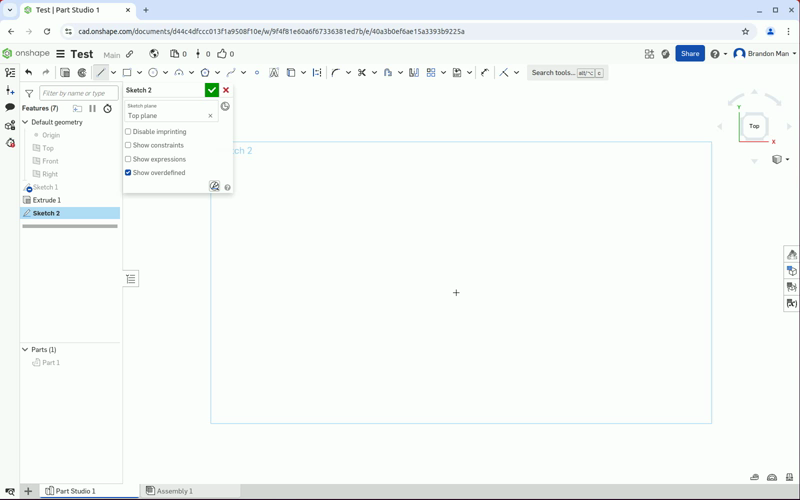
key_up(shift)
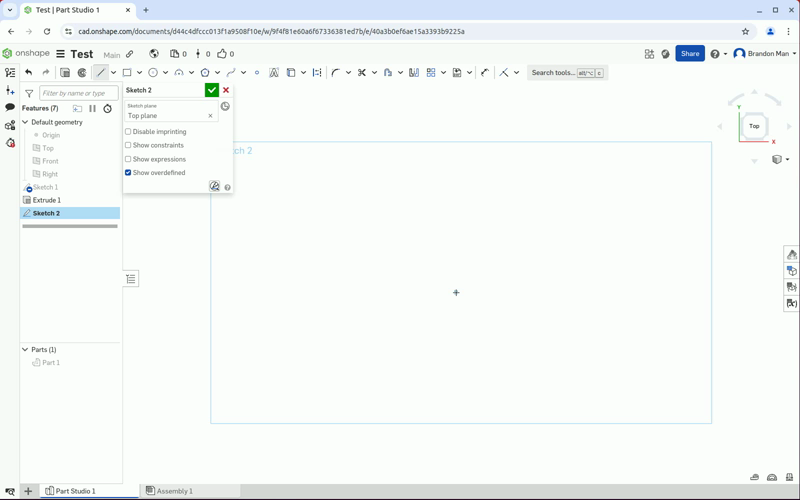
key_down(shift)
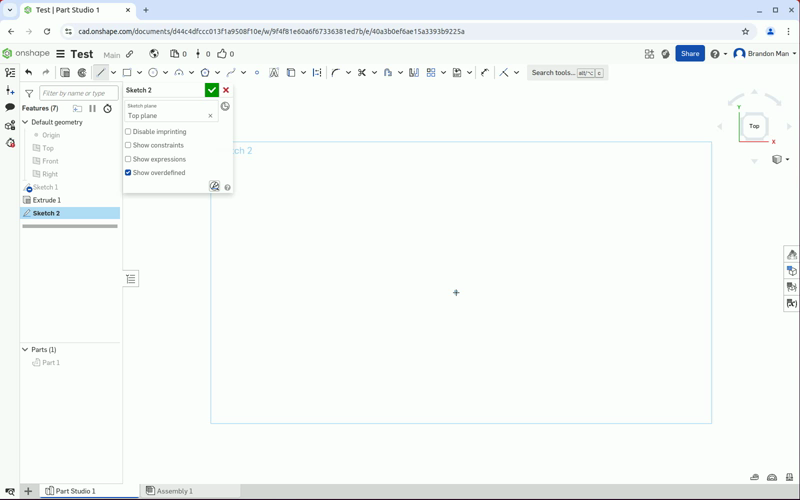
mouse_move(486, 292)
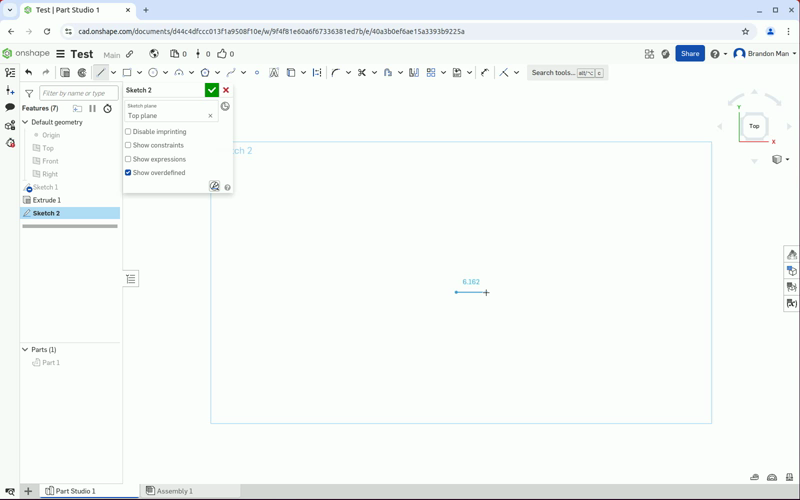
mouse_move(466, 281)
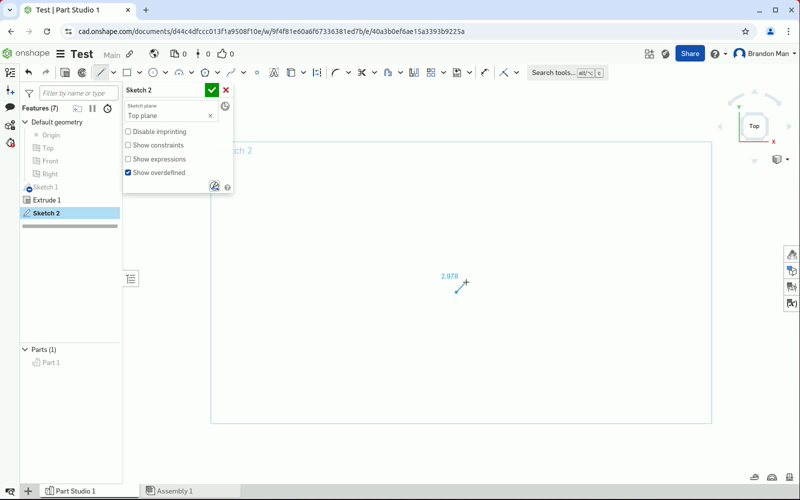
click(466, 281)
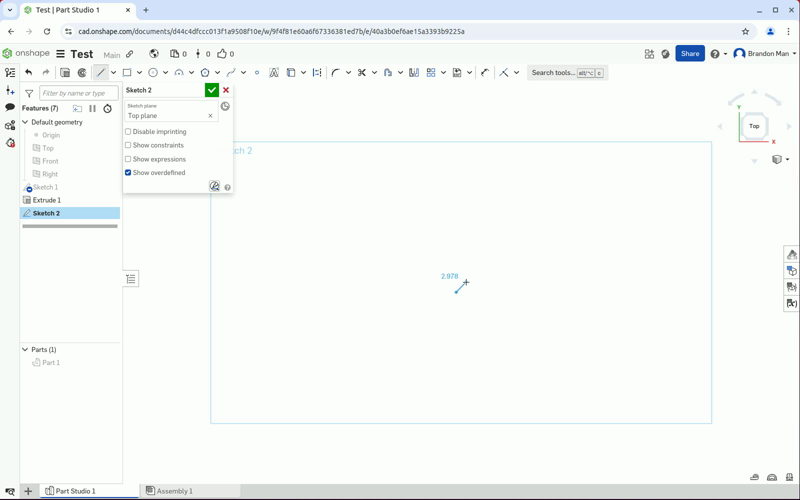
key_up(shift)
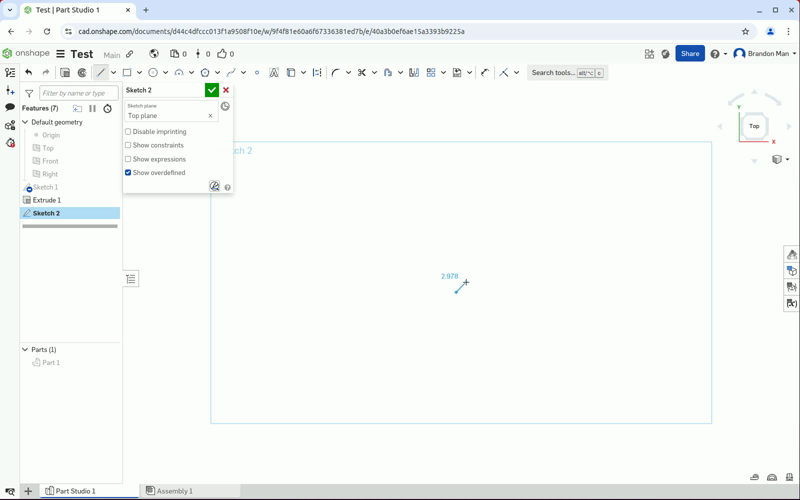
key_down(shift)
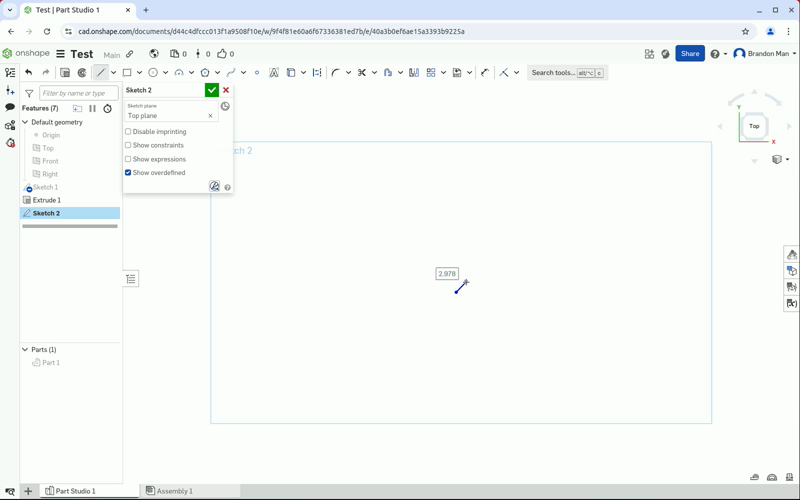
mouse_move(496, 281)
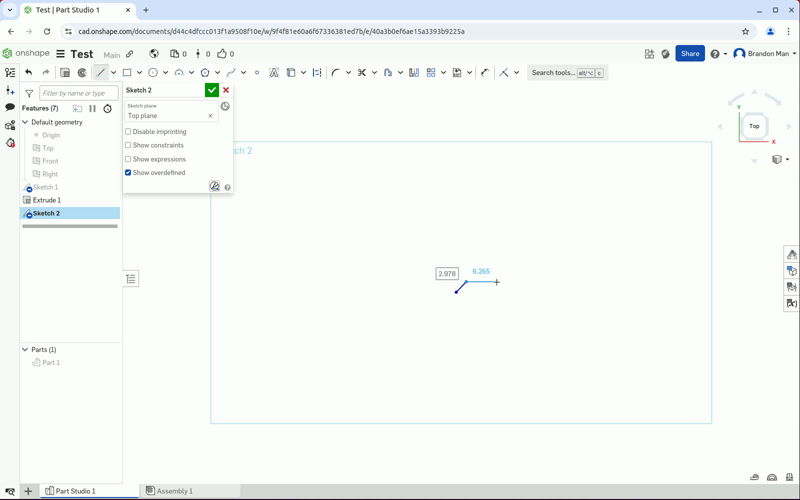
mouse_move(456, 281)
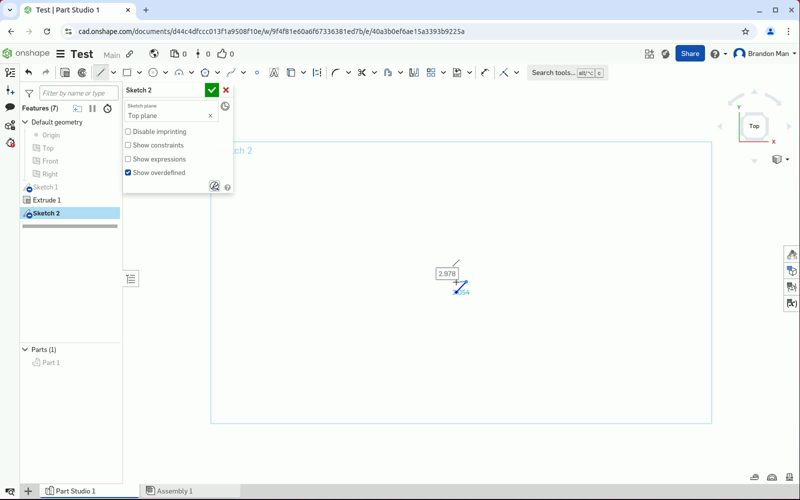
click(456, 281)
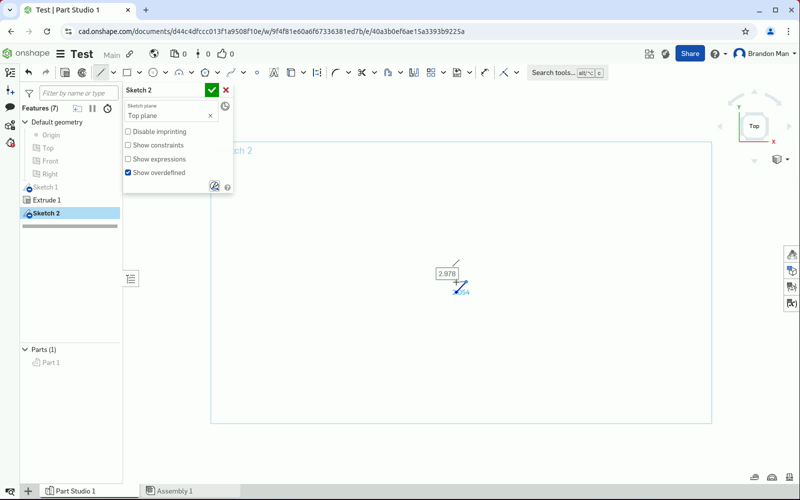
key_up(shift)
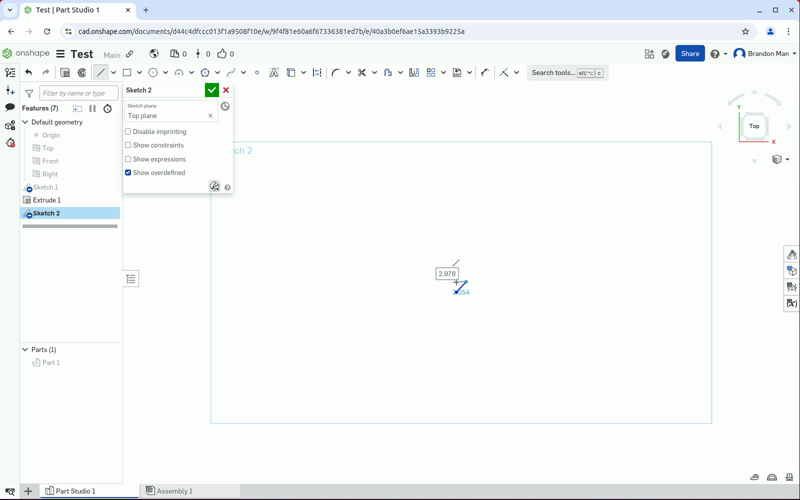
mouse_move(486, 281)
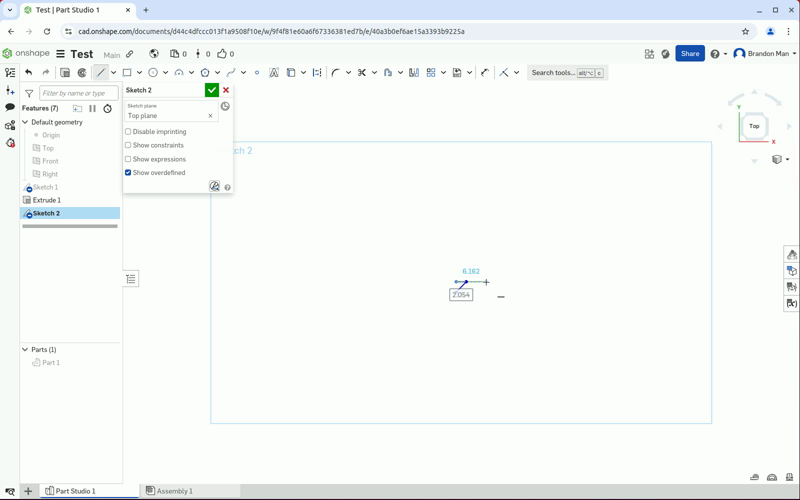
key_down(shift)
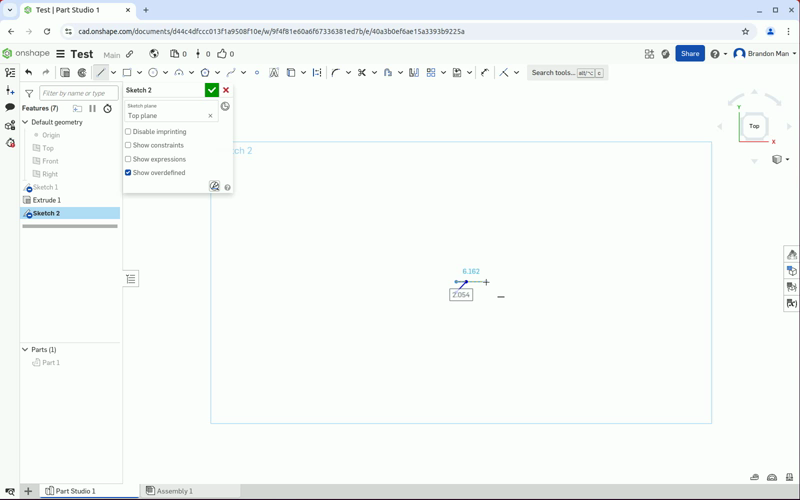
mouse_move(456, 292)
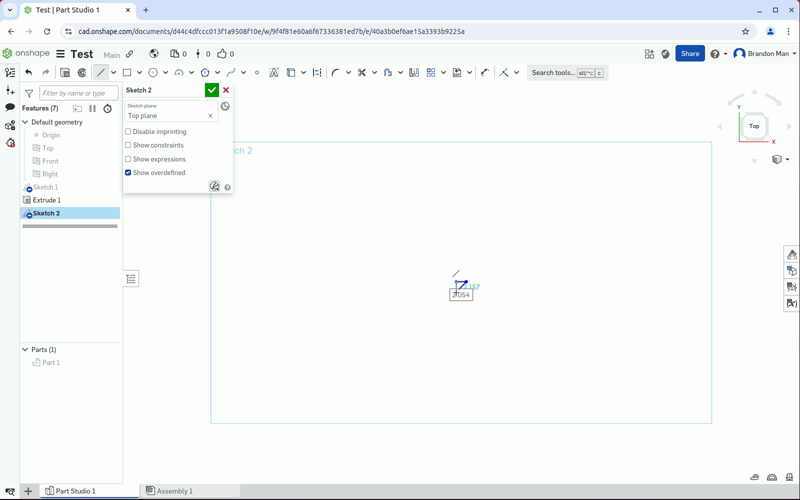
key_up(shift)
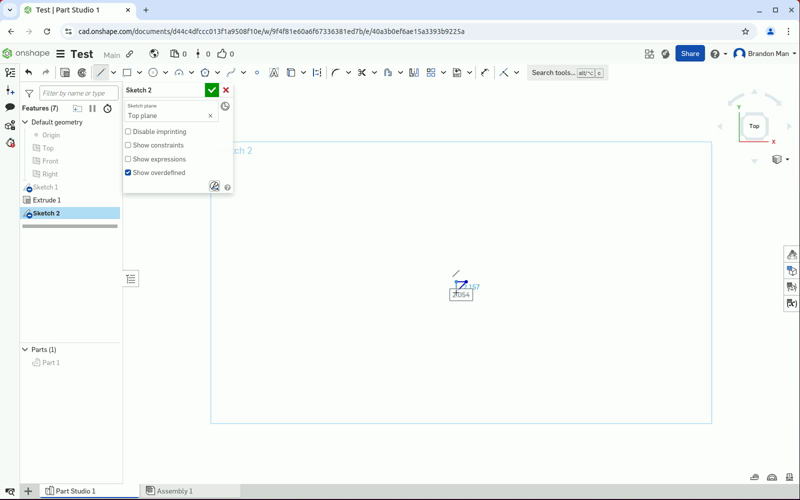
click(456, 292)
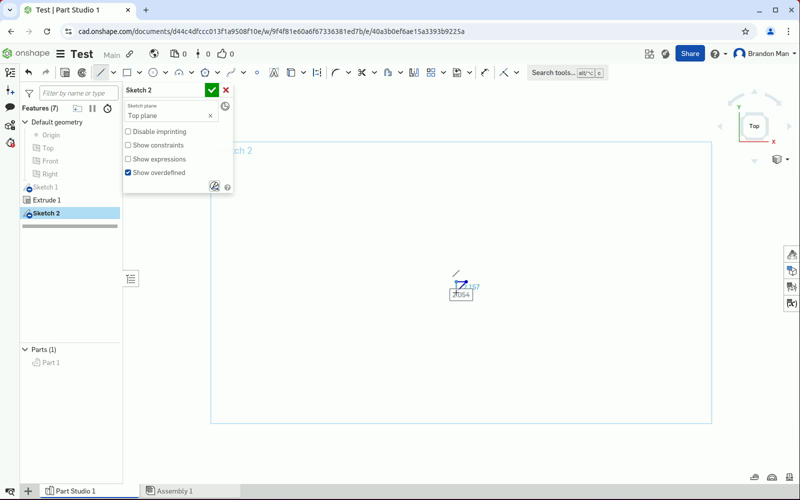
key(esc)
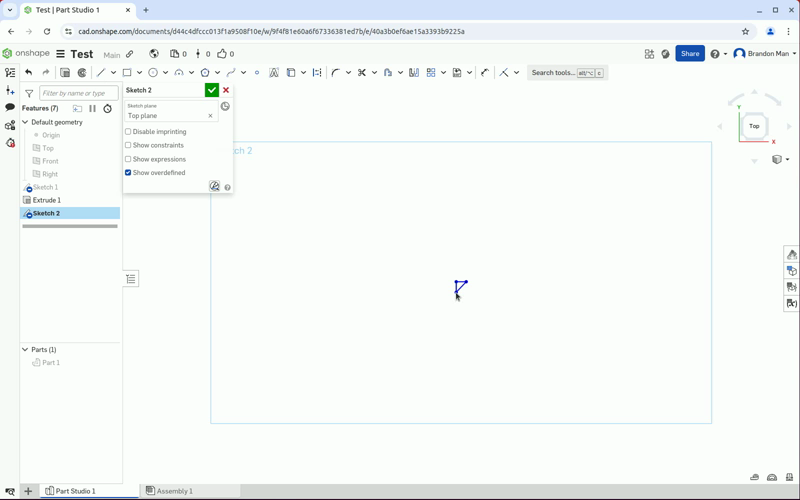
mouse_move(461, 285)
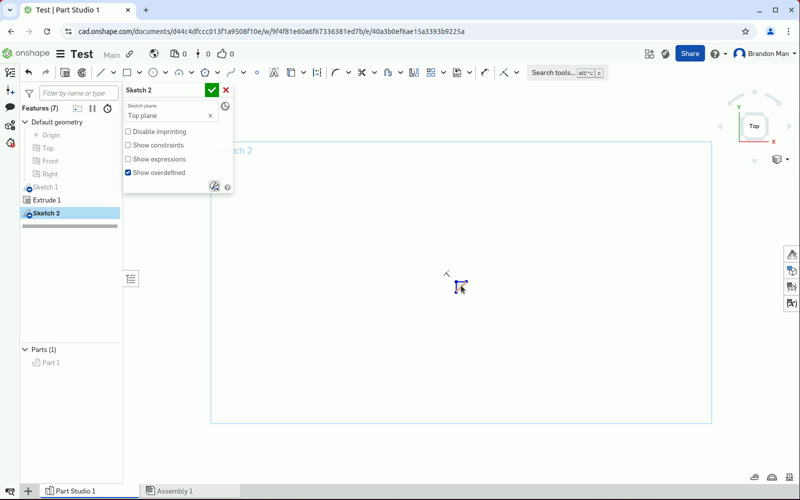
scroll(6)
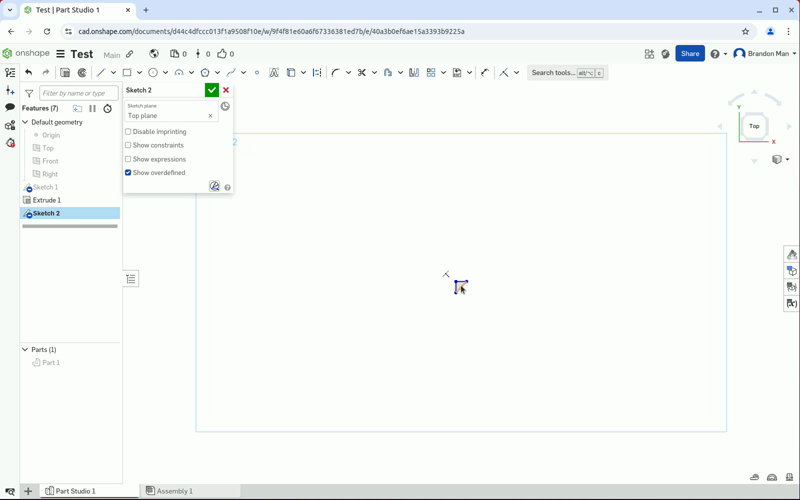
scroll(6)
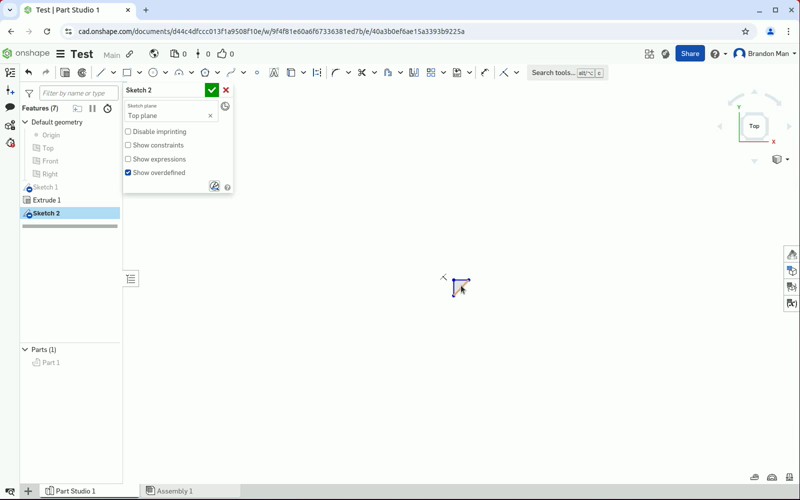
scroll(6)
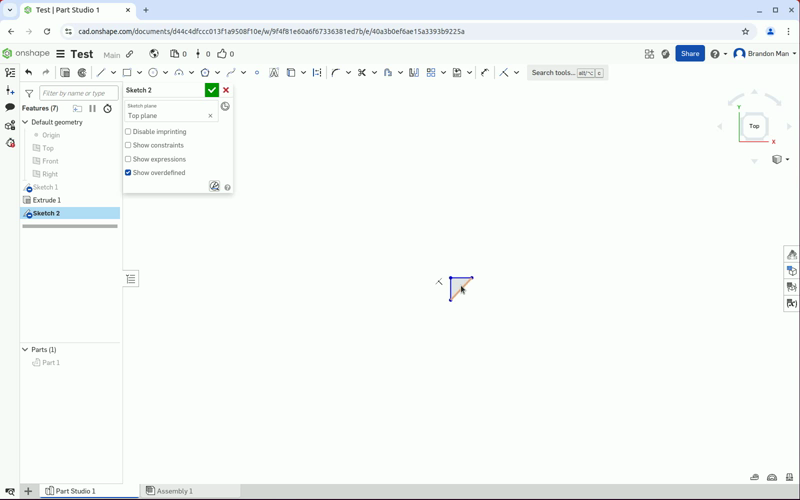
scroll(6)
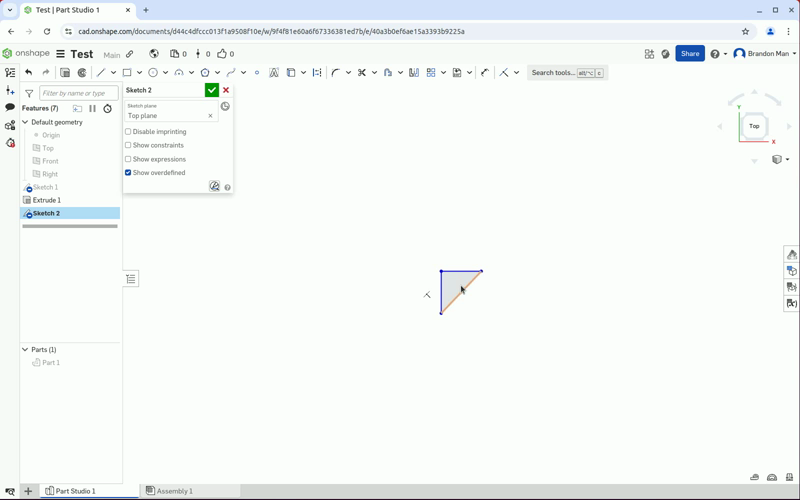
scroll(6)
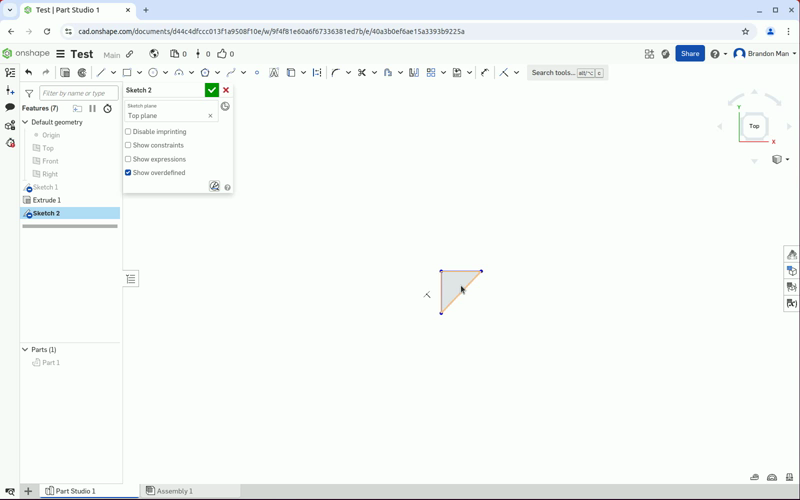
scroll(6)
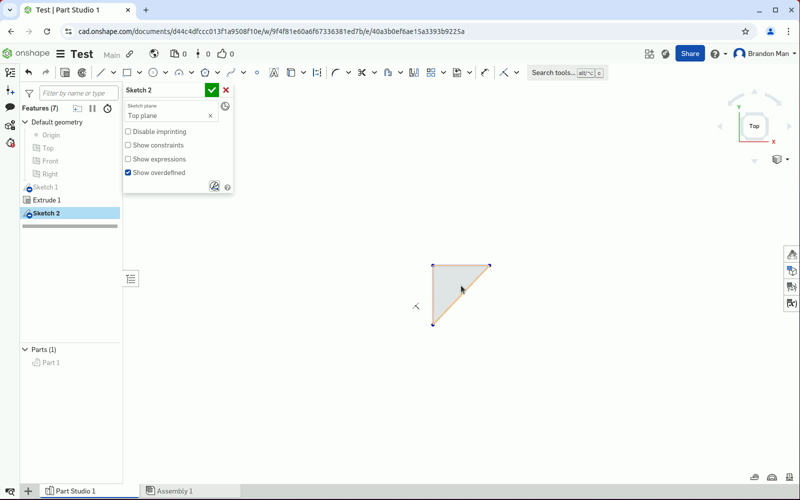
scroll(6)
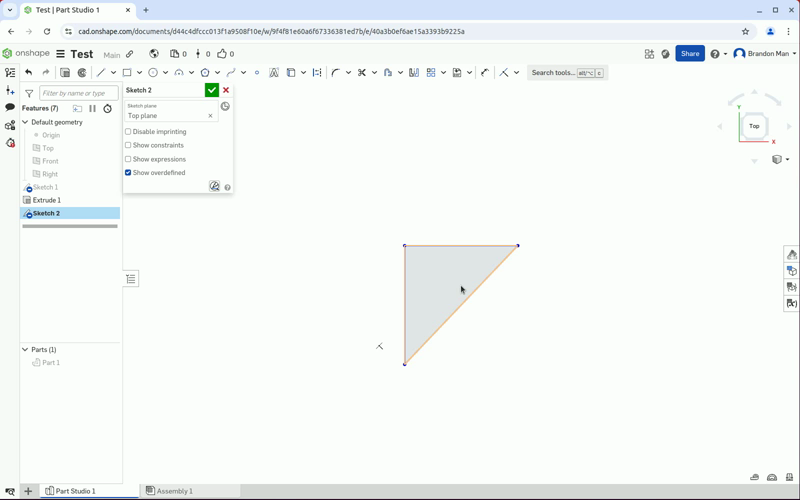
click(461, 285)
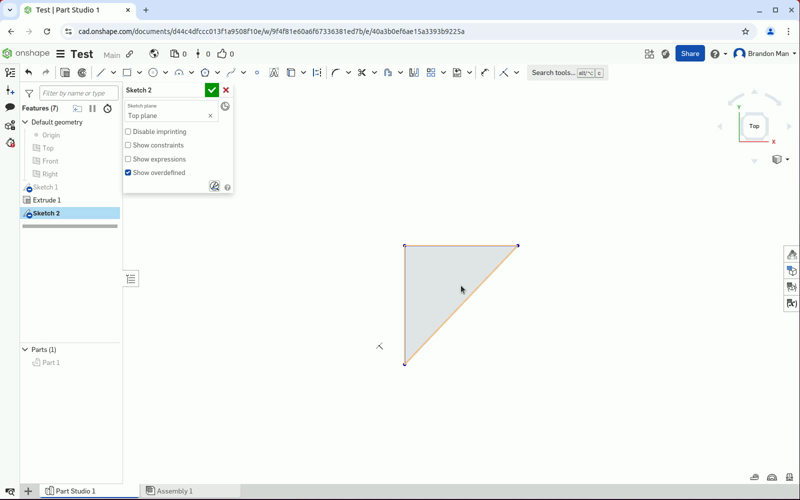
scroll(-6)
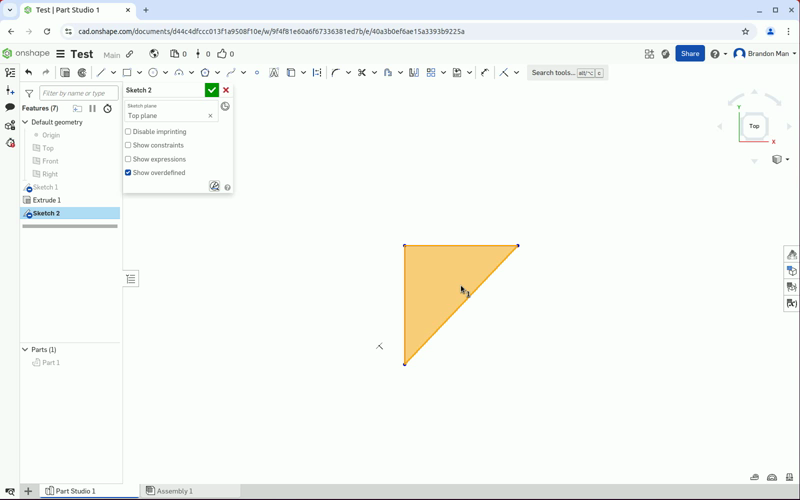
scroll(-6)
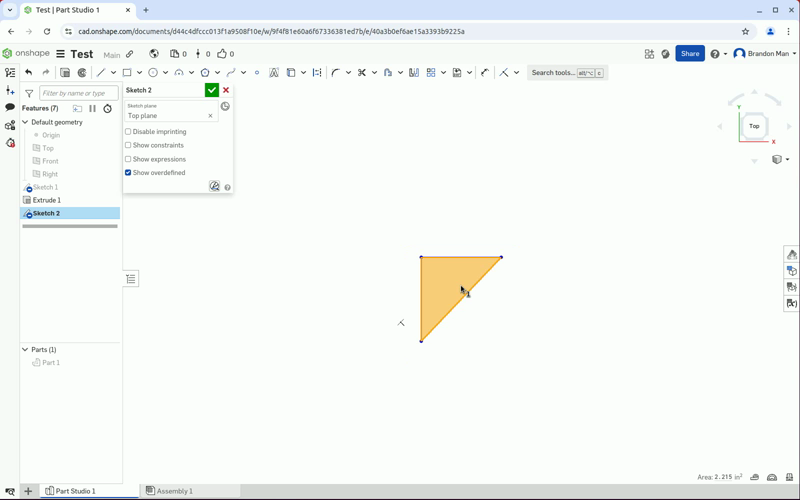
scroll(-6)
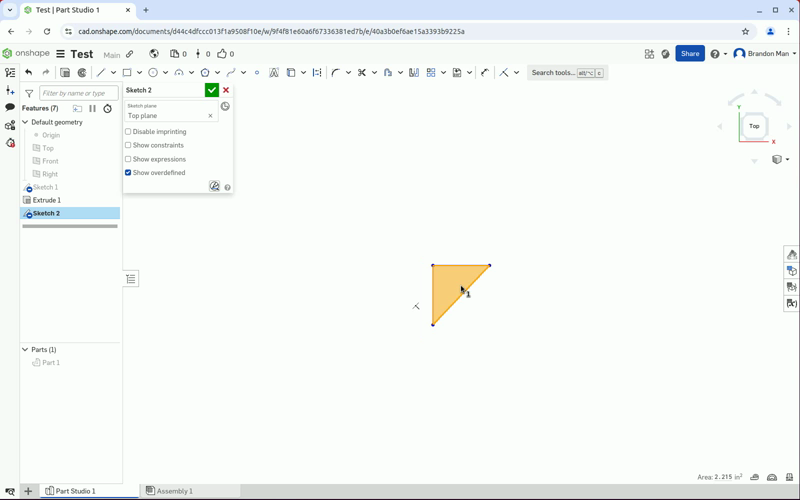
scroll(-6)
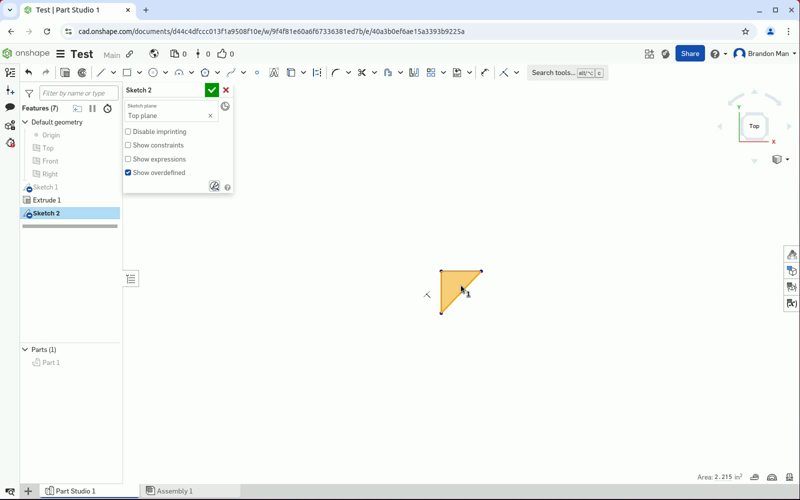
scroll(-6)
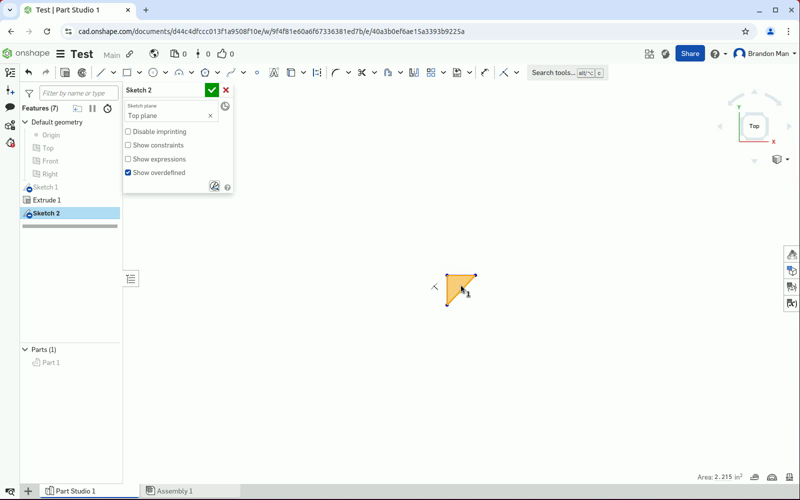
scroll(-6)
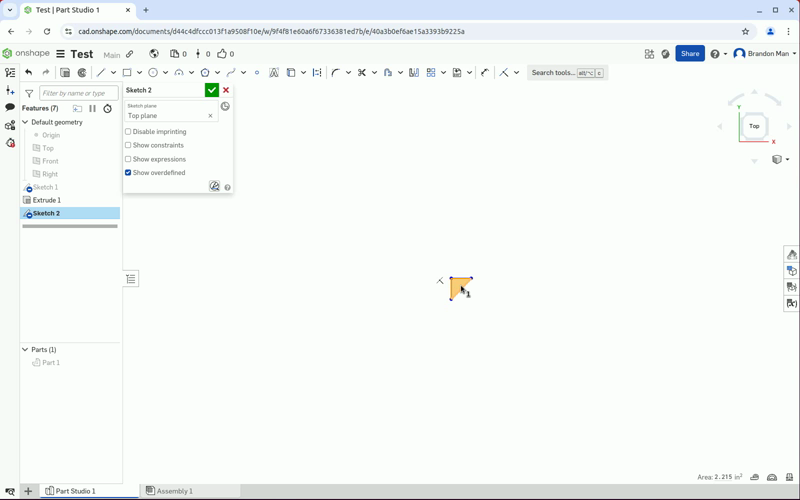
scroll(-6)
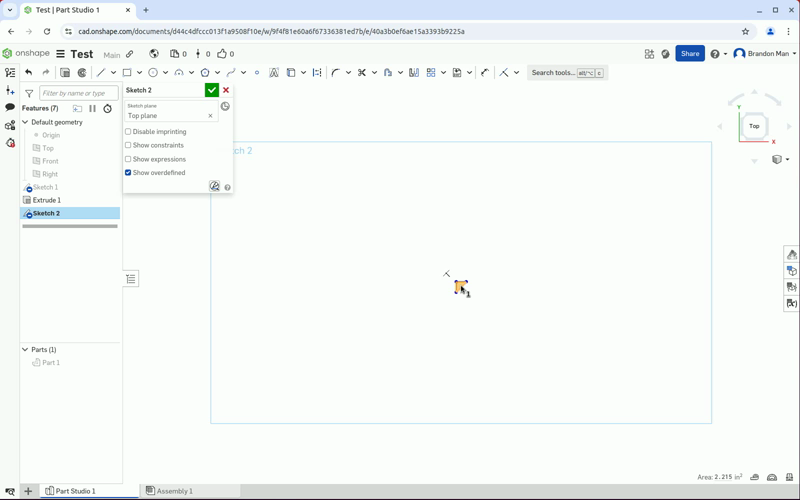
mouse_move(73, 352)
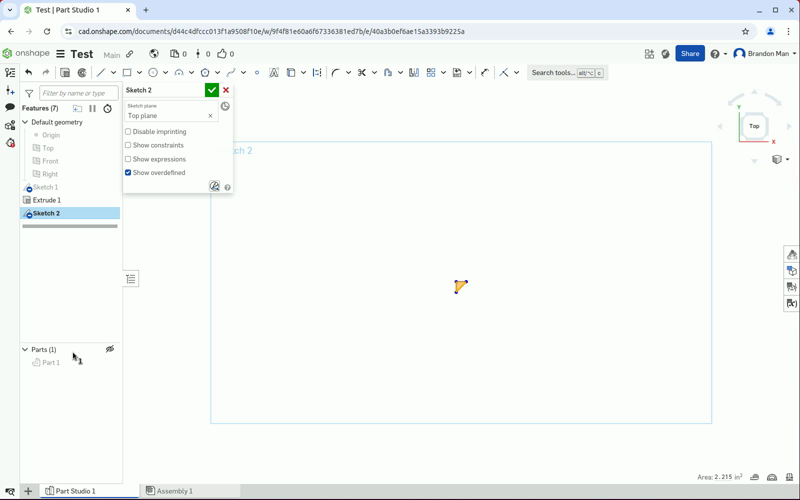
key(shift+y)
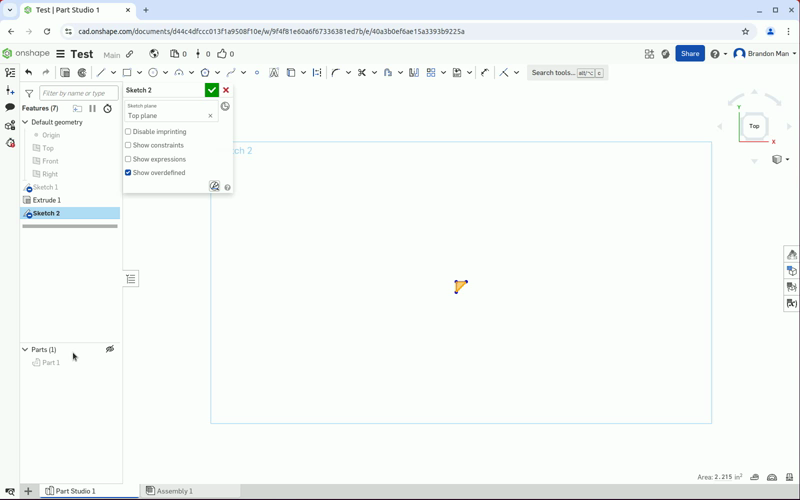
key(shift+e)
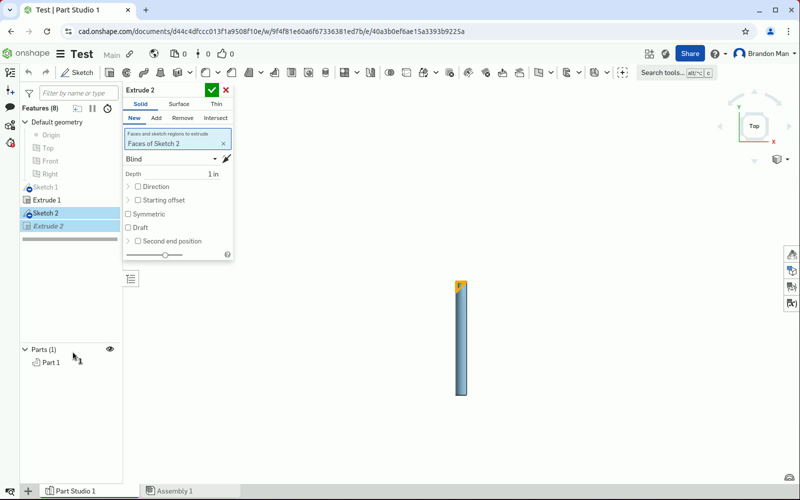
mouse_move(143, 106)
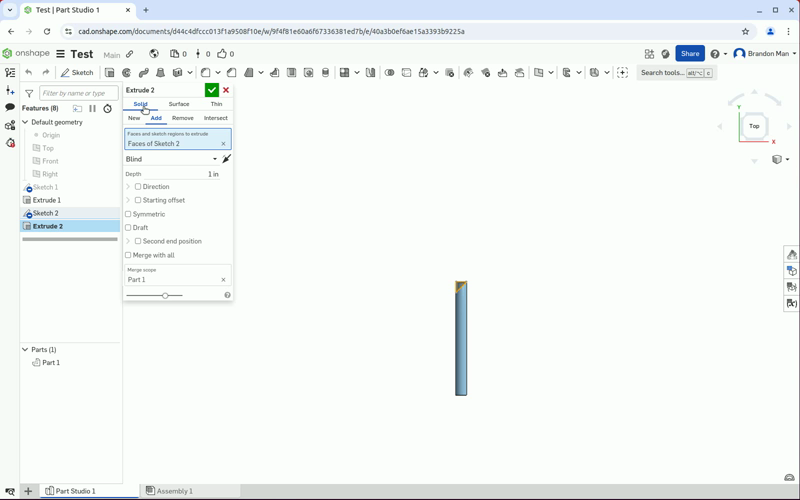
click(143, 106)
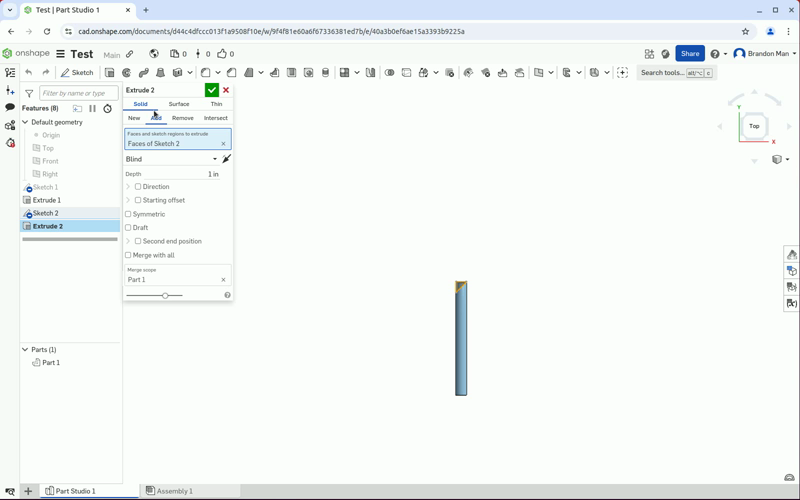
mouse_move(186, 120)
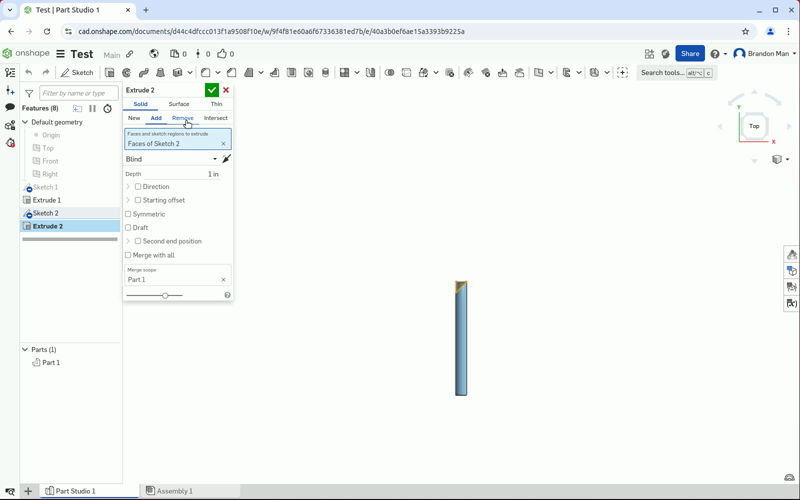
click(186, 120)
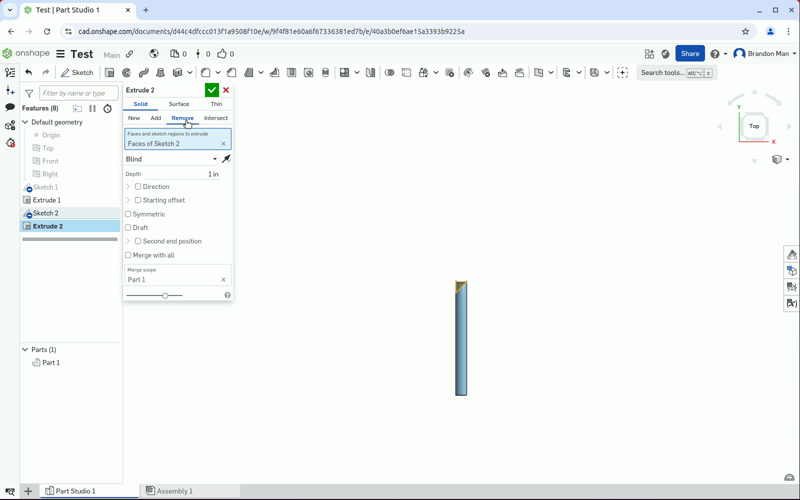
key(tab, 4)
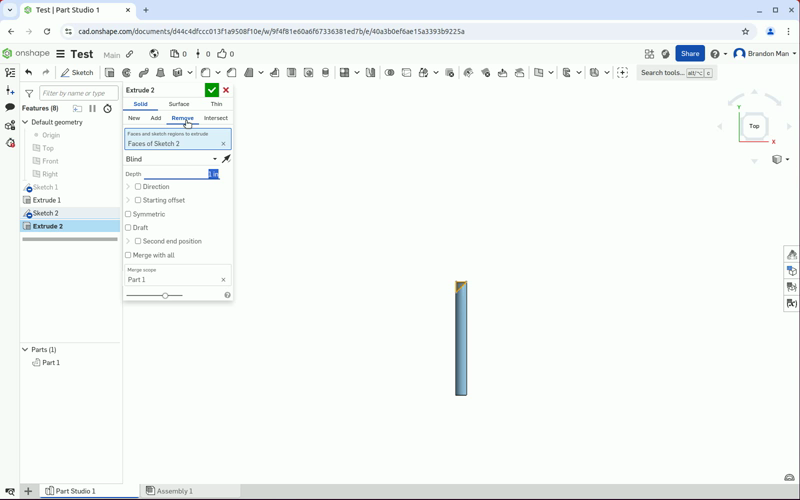
text(3.852)
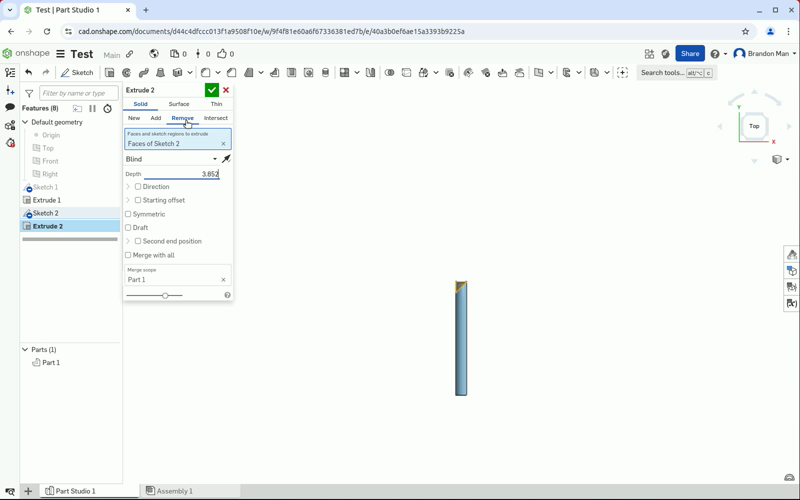
key(tab, 3)
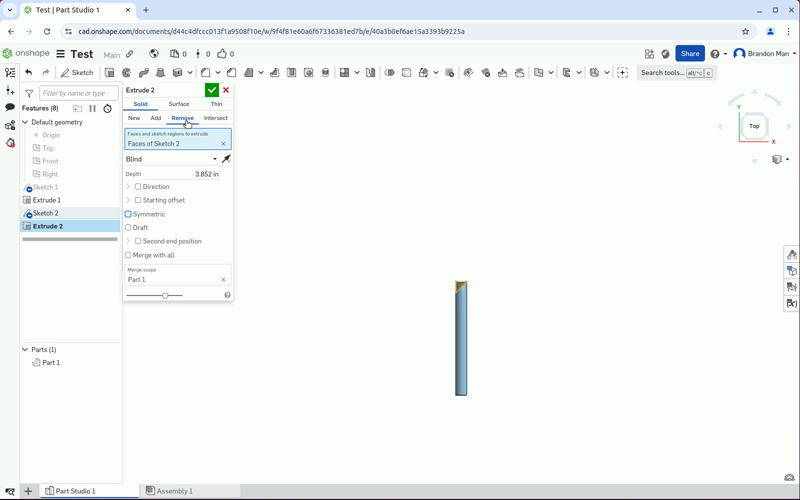
key(space)
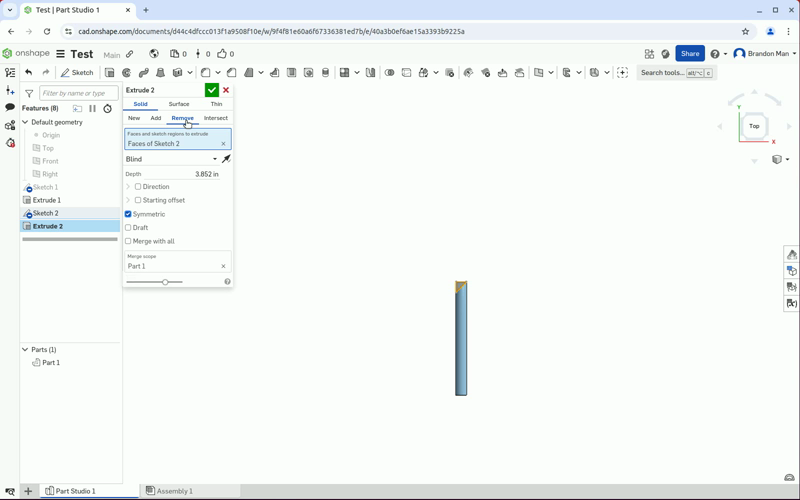
key(tab, 2)
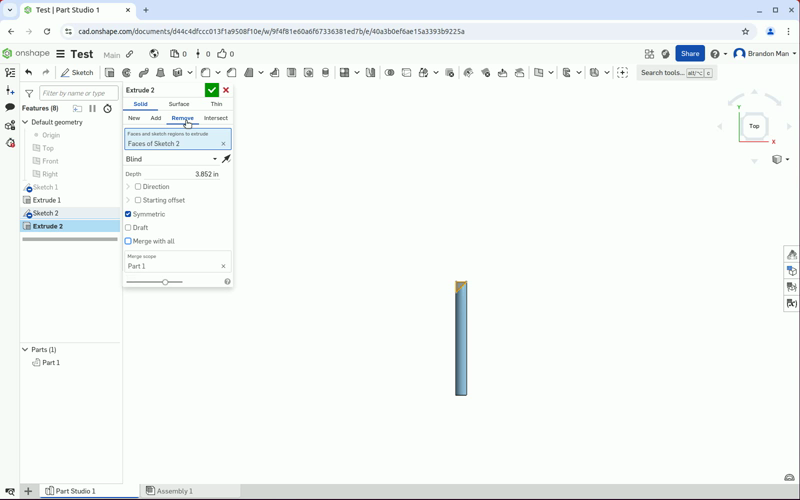
key(space)
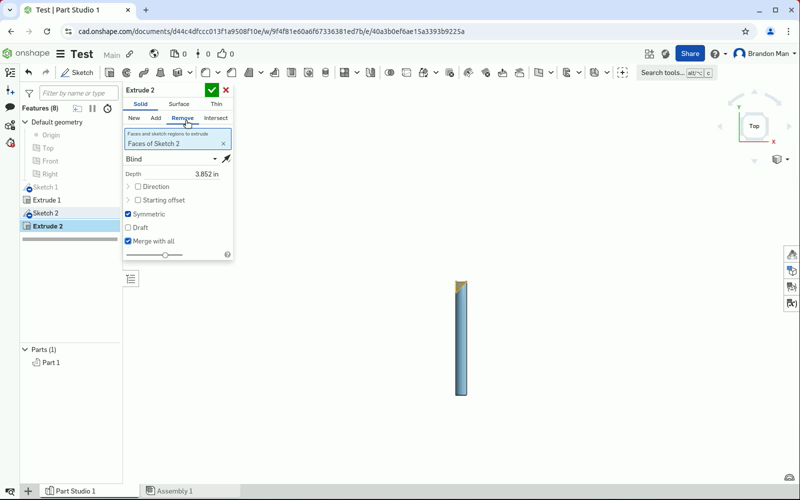
key(enter)
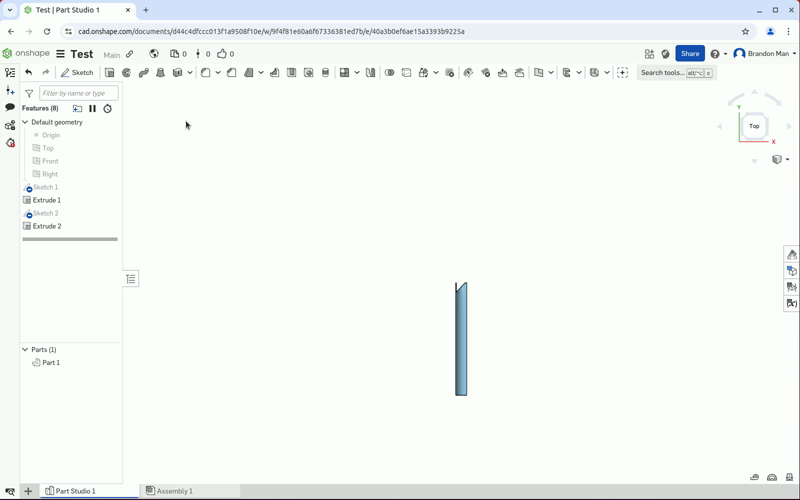
key(shift+h)
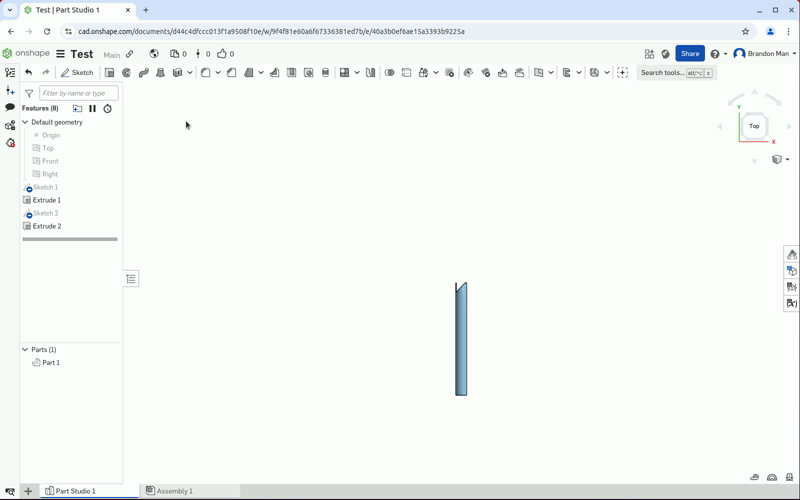
key(shift+h)
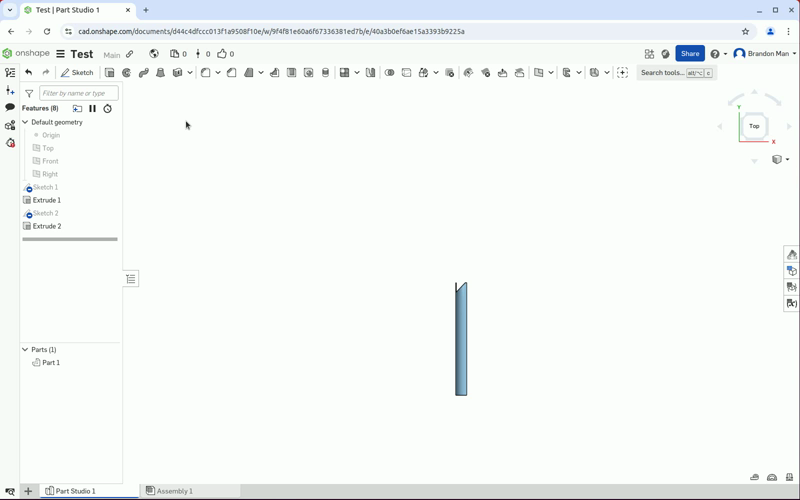
mouse_move(73, 189)
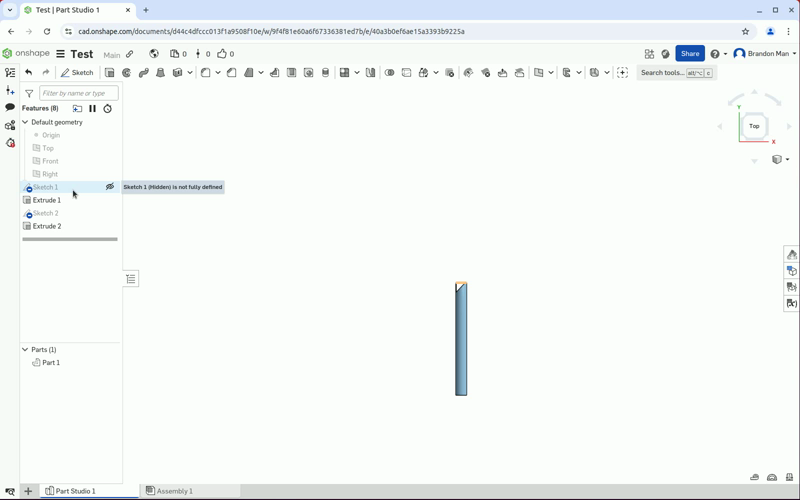
click(73, 189)
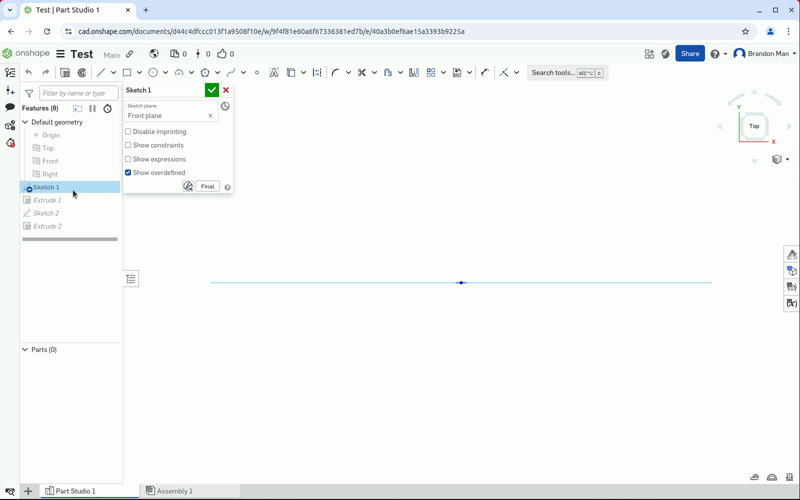
mouse_move(229, 92)
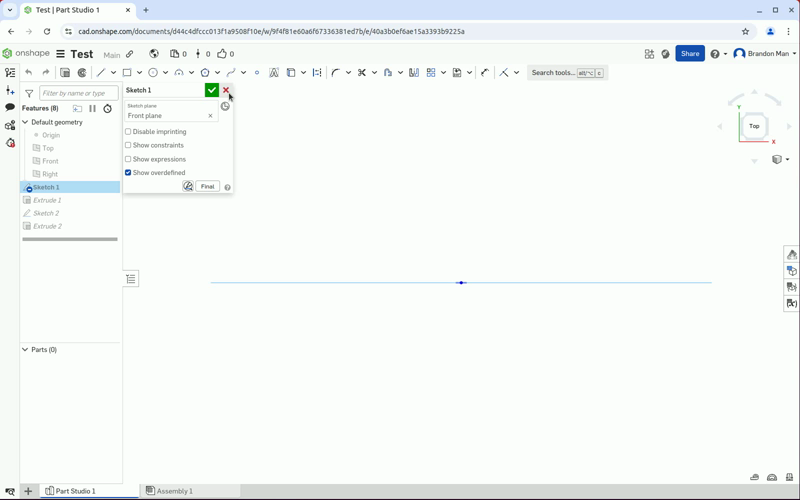
click(229, 92)
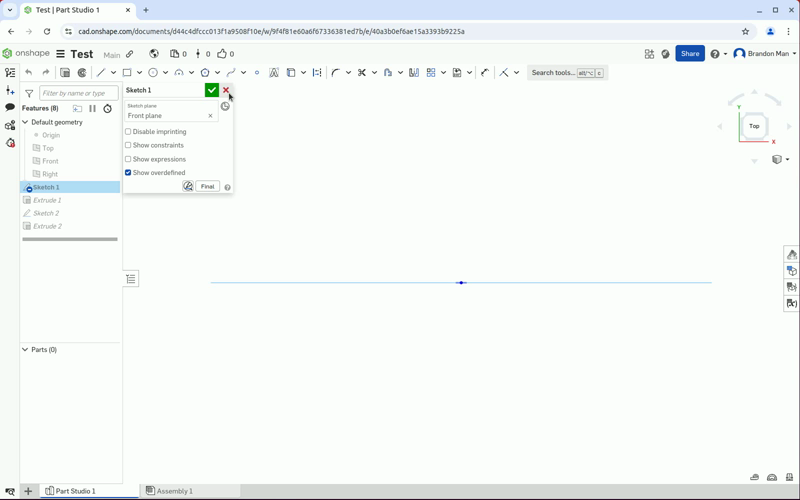
key(shift+s)
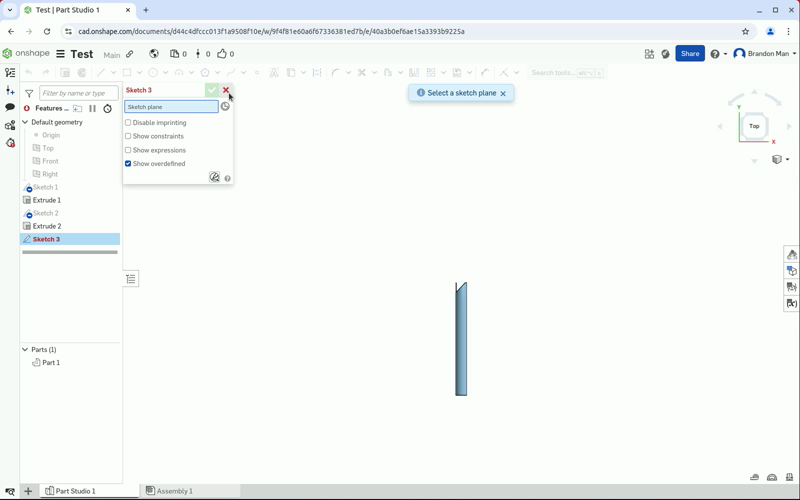
mouse_move(73, 150)
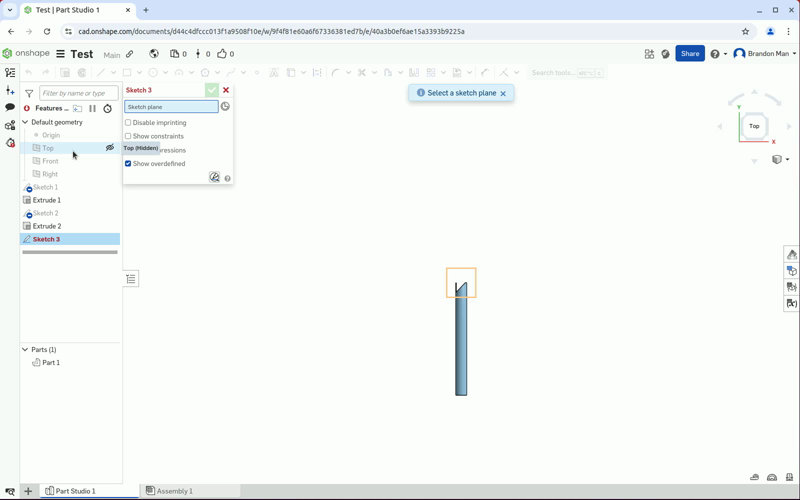
click(73, 150)
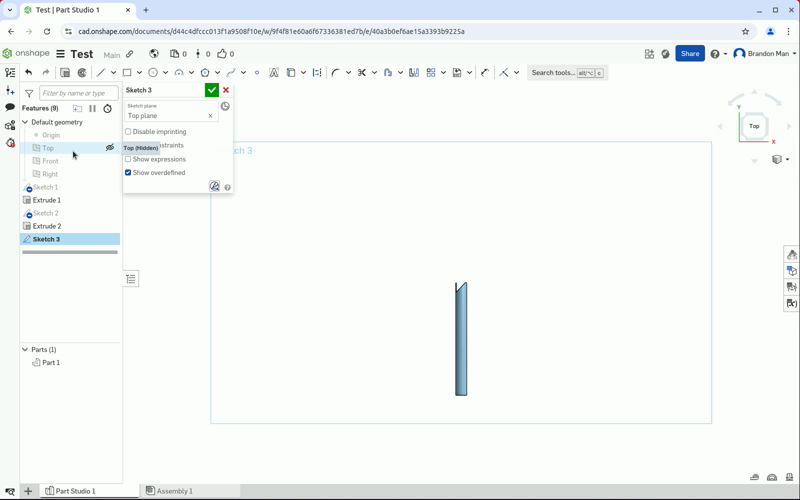
mouse_move(73, 352)
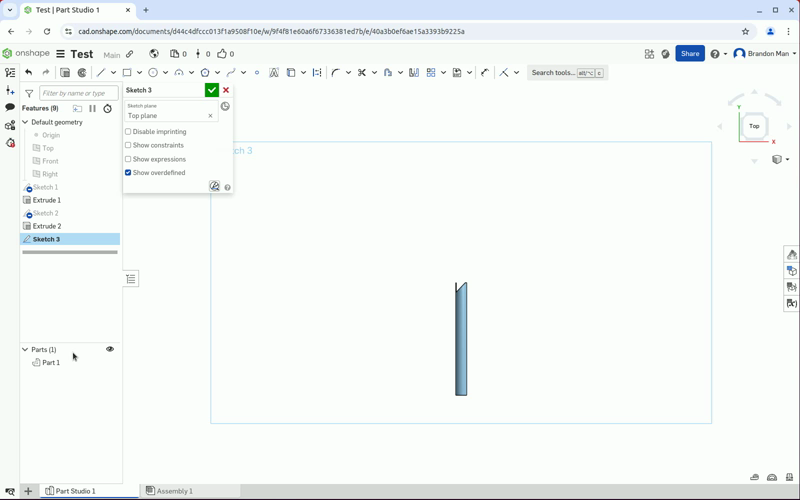
key(y)
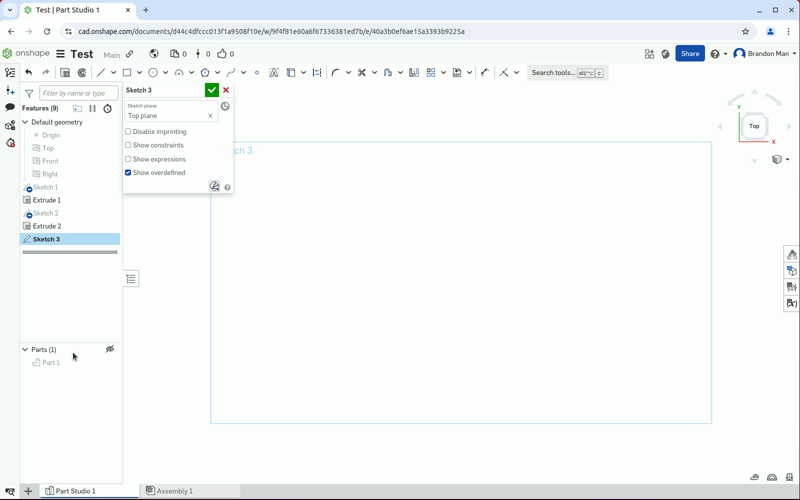
key(l)
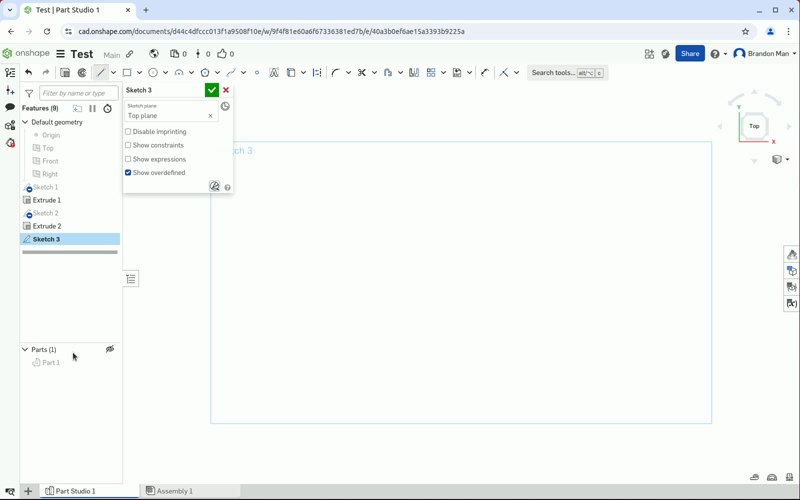
key_down(shift)
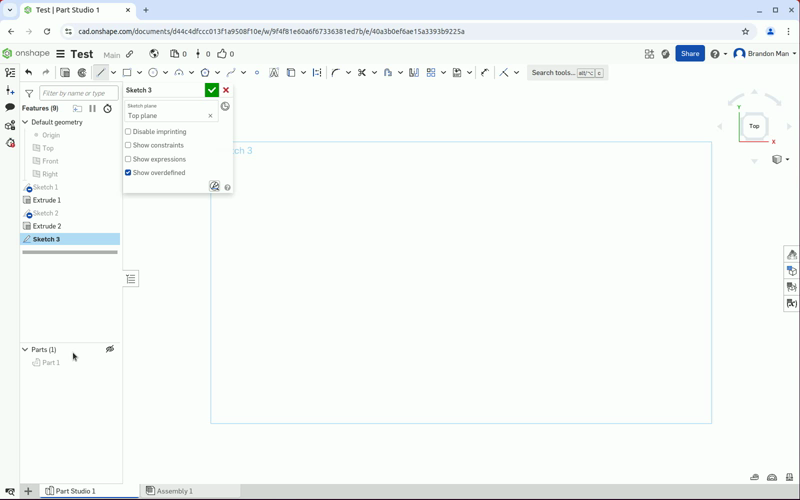
mouse_move(456, 395)
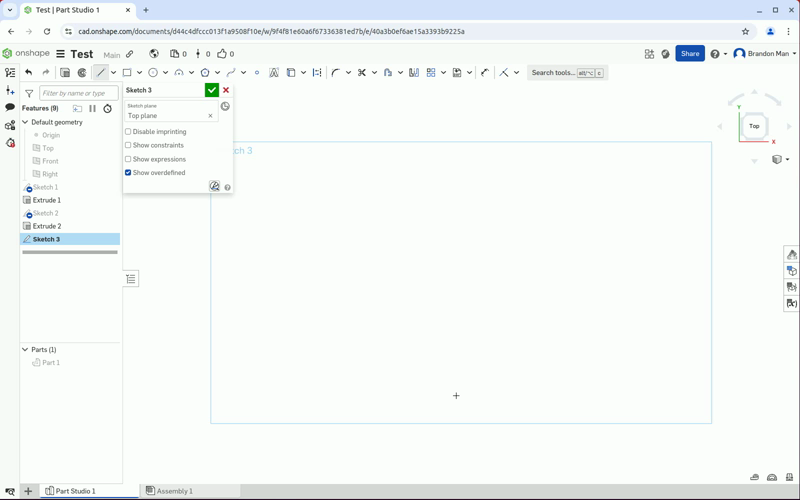
click(456, 395)
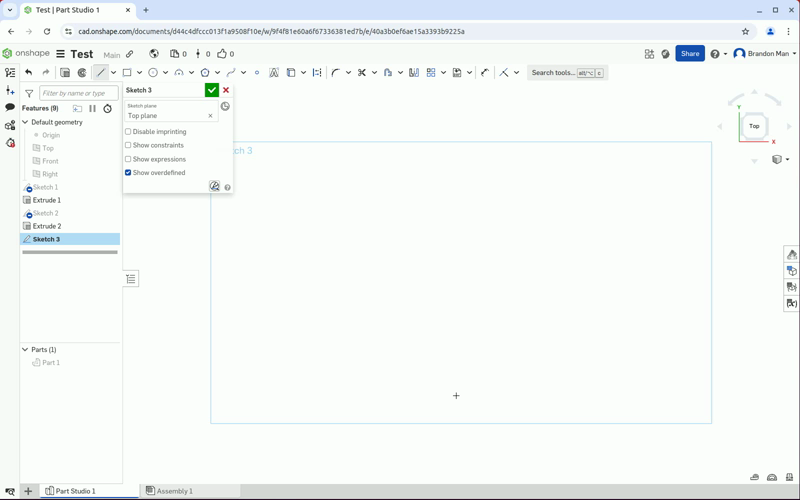
key_up(shift)
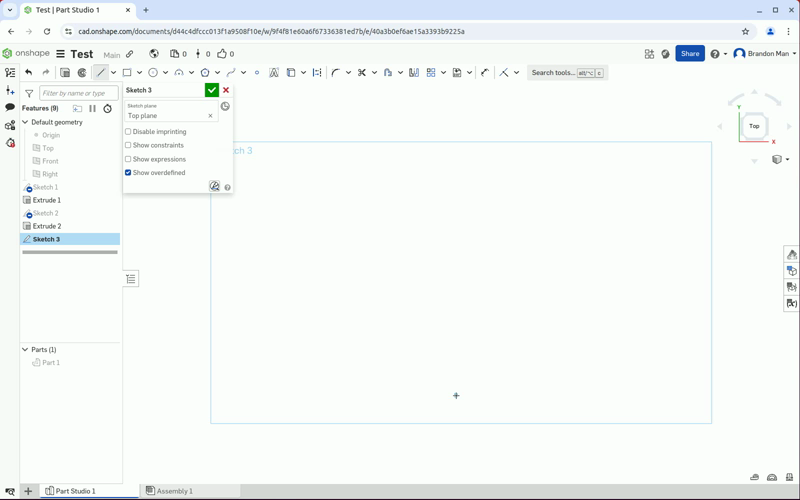
key_down(shift)
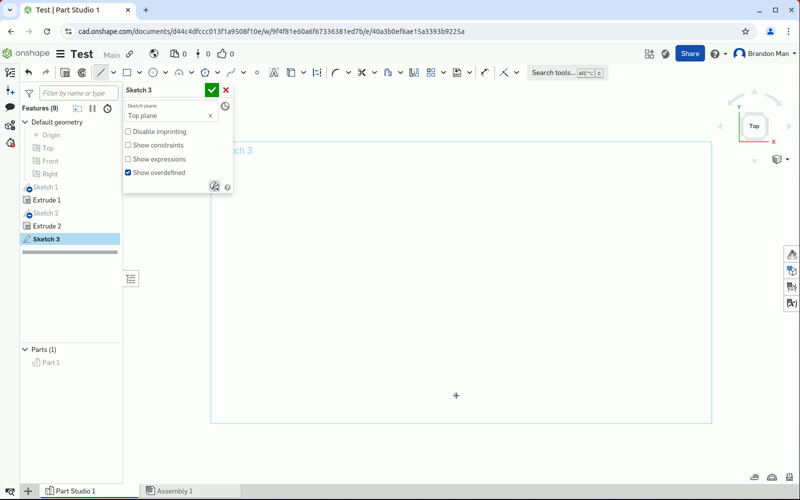
mouse_move(486, 395)
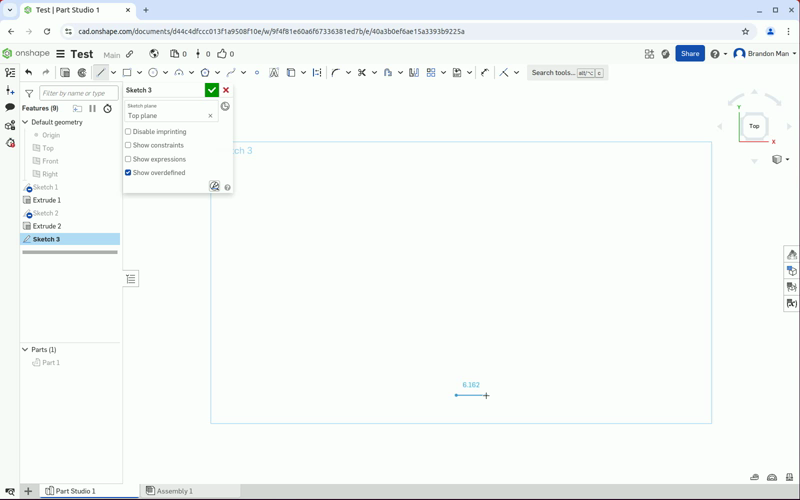
mouse_move(466, 395)
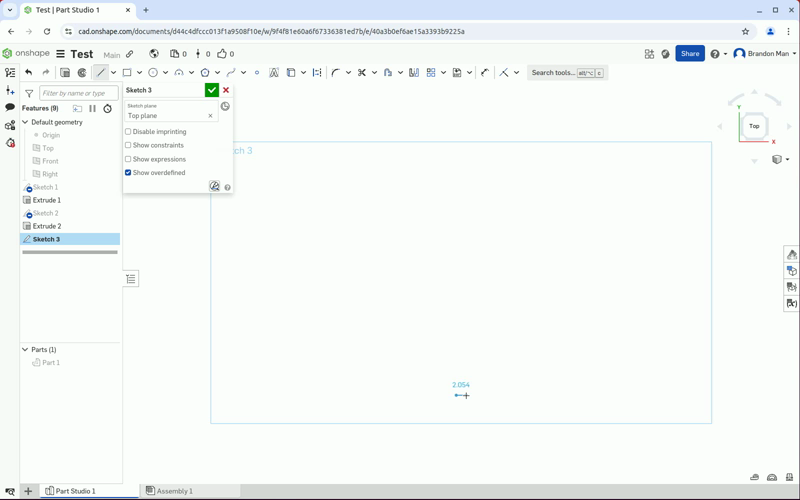
click(466, 395)
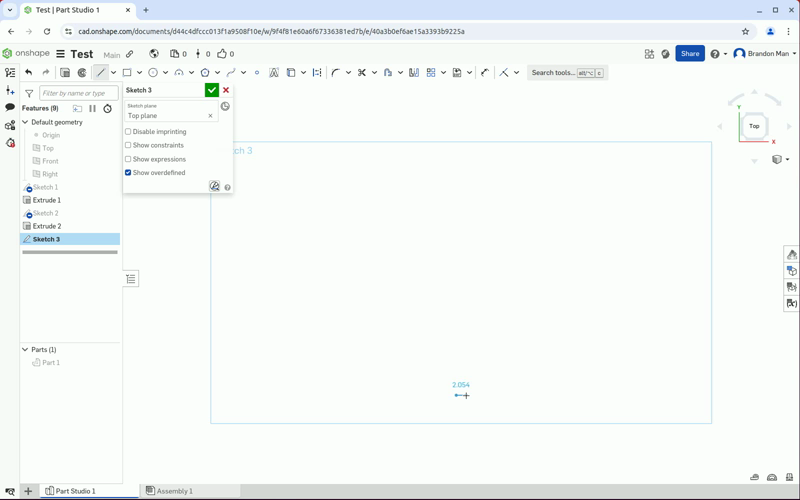
key_up(shift)
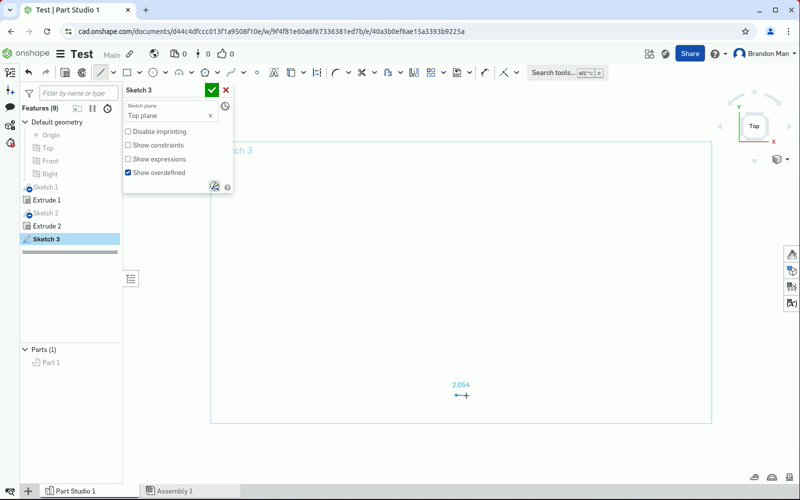
key_down(shift)
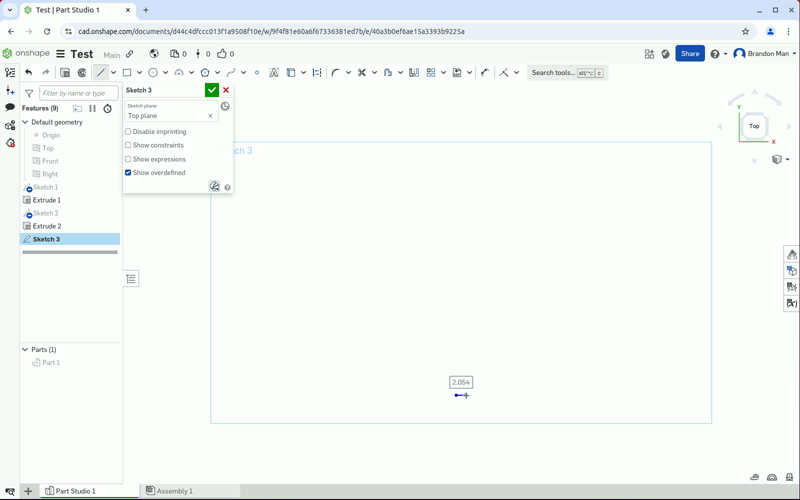
mouse_move(496, 395)
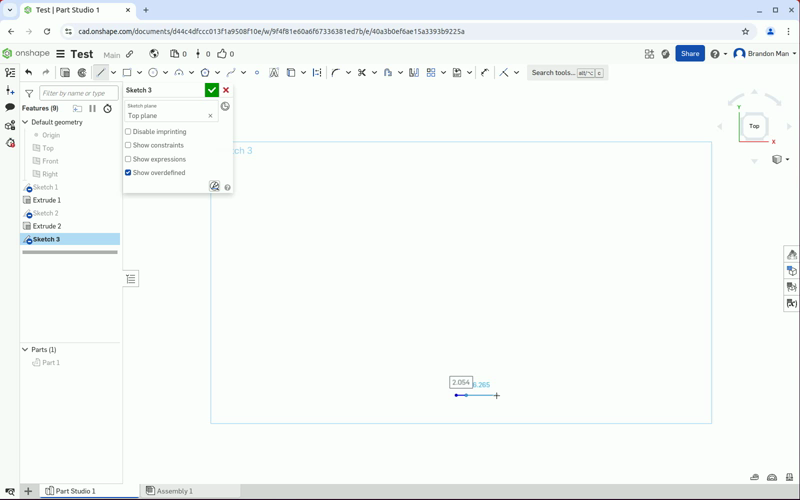
mouse_move(456, 384)
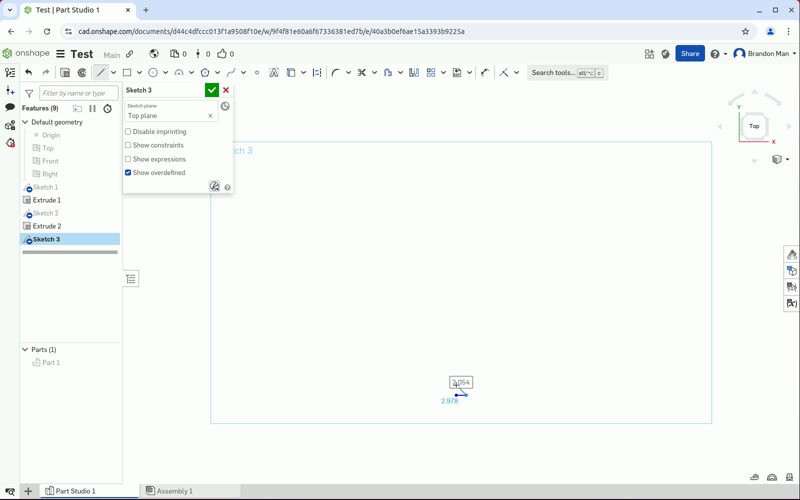
click(456, 384)
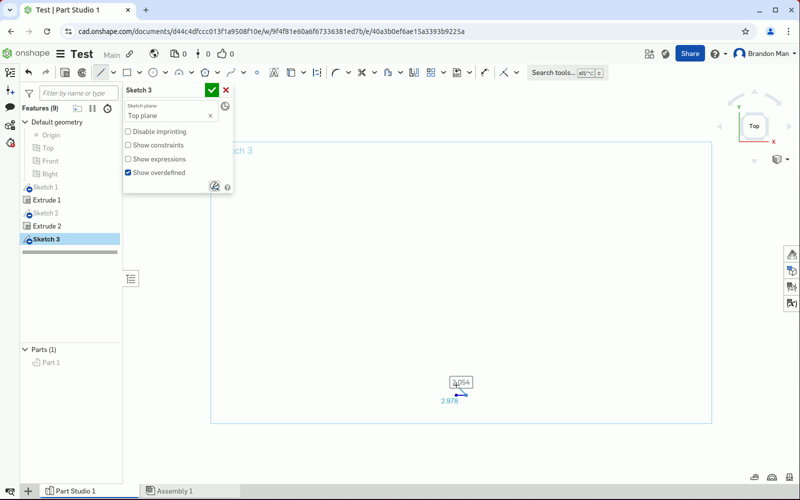
key_up(shift)
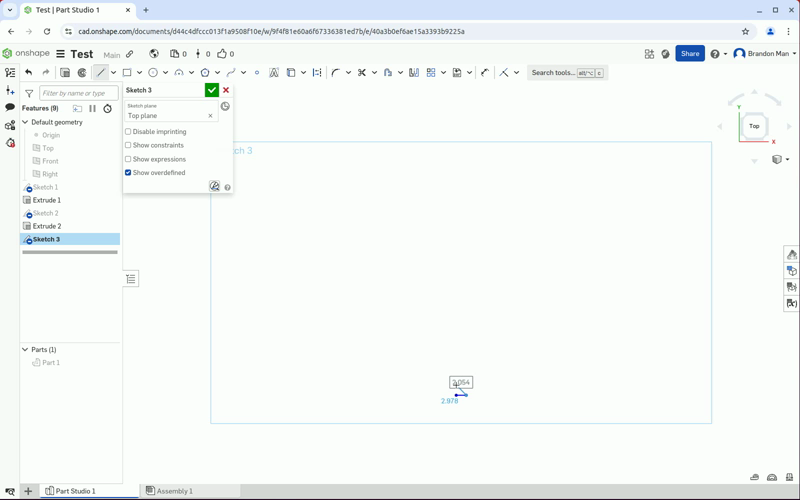
mouse_move(486, 384)
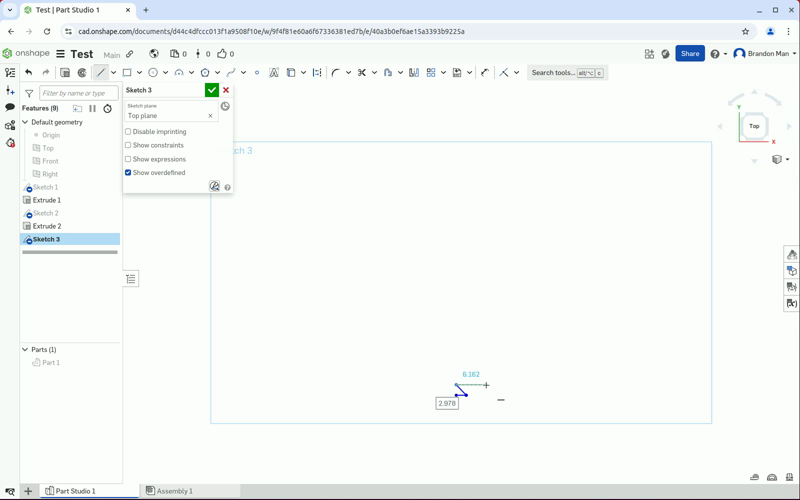
key_down(shift)
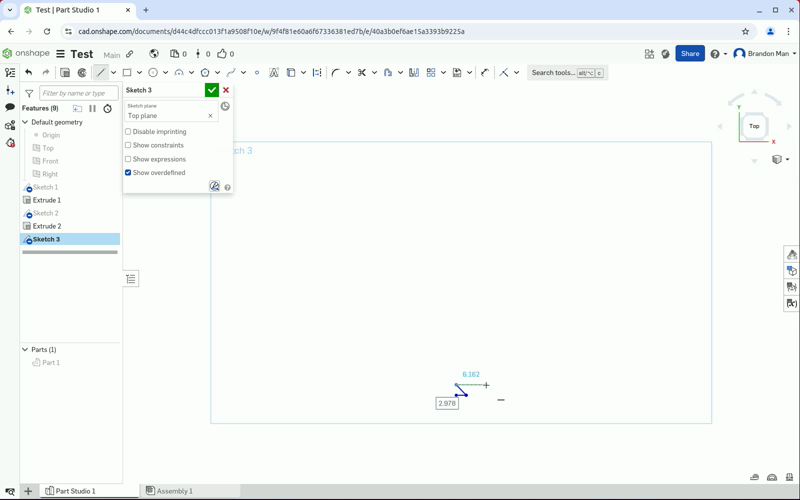
mouse_move(456, 395)
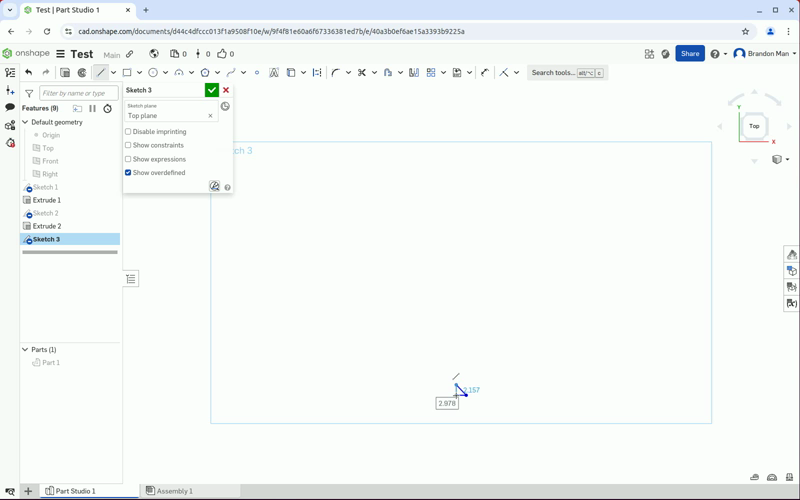
key_up(shift)
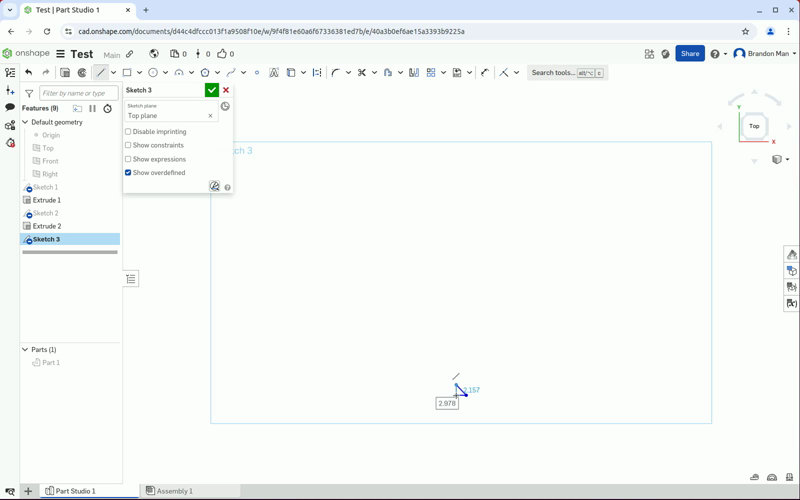
click(456, 395)
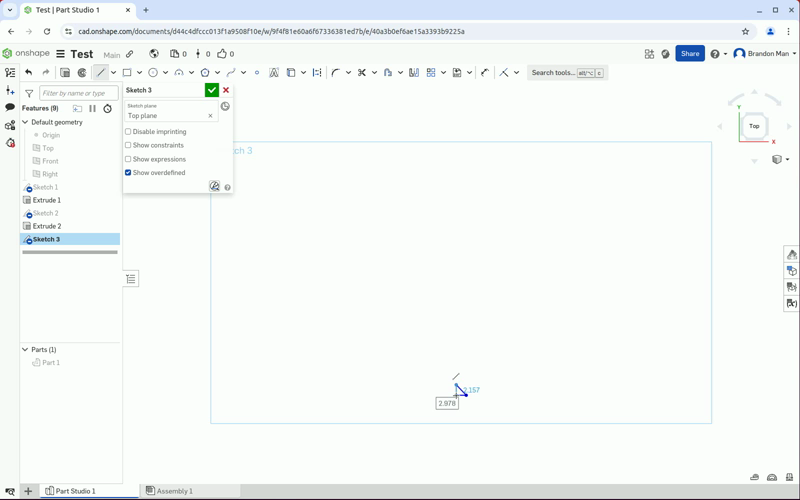
key(esc)
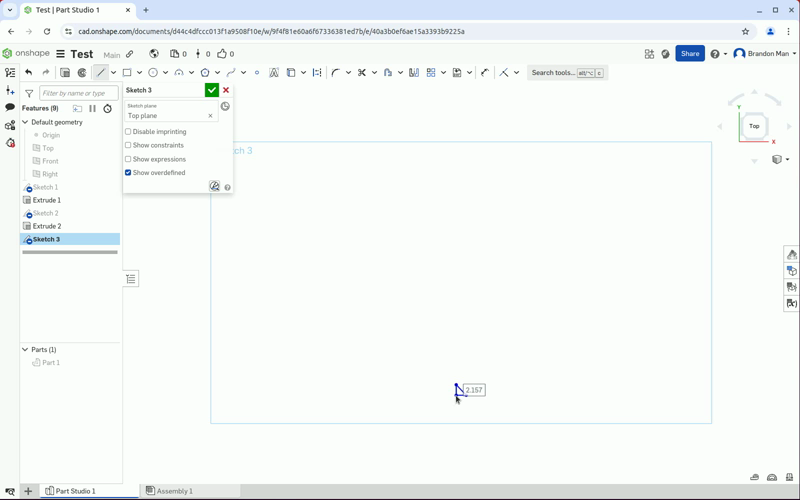
mouse_move(456, 388)
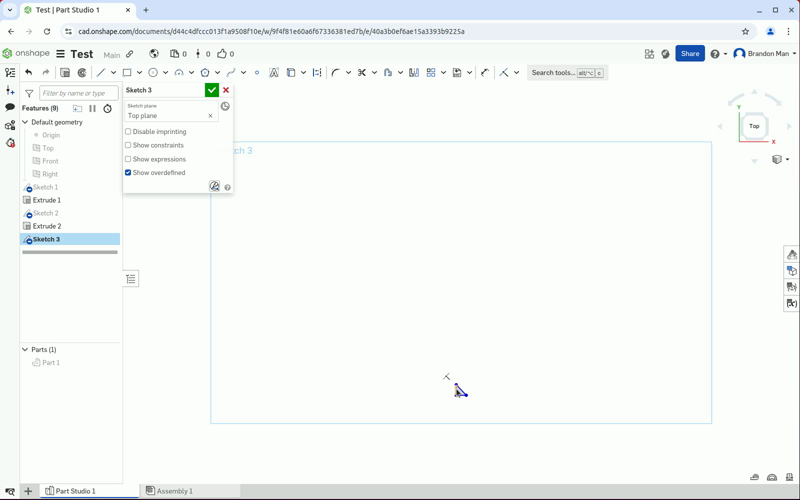
scroll(6)
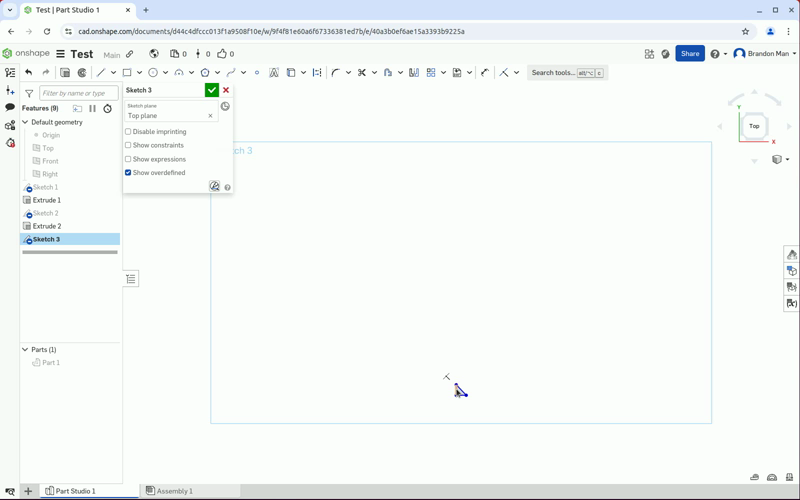
scroll(6)
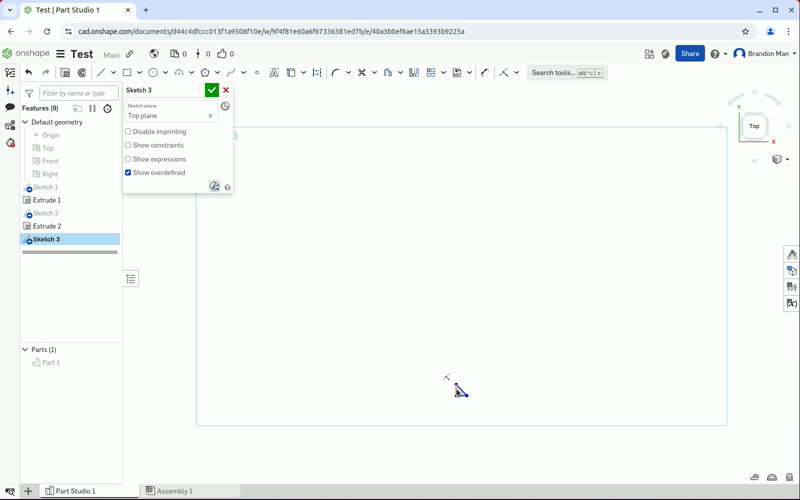
scroll(6)
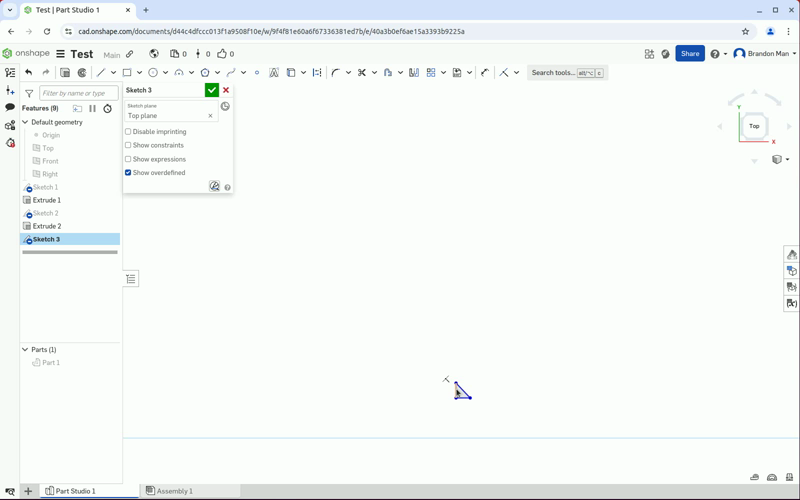
scroll(6)
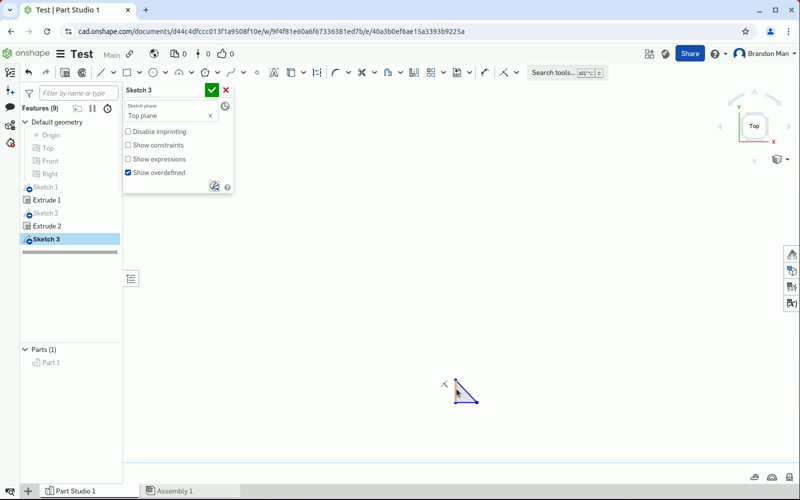
scroll(6)
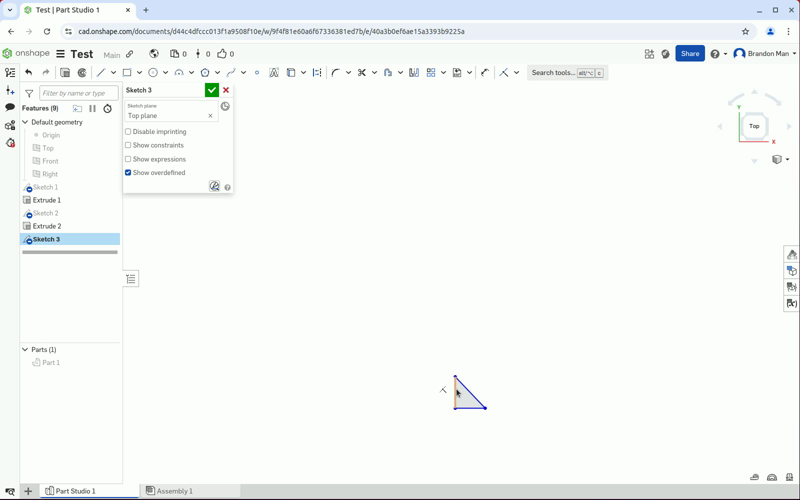
scroll(6)
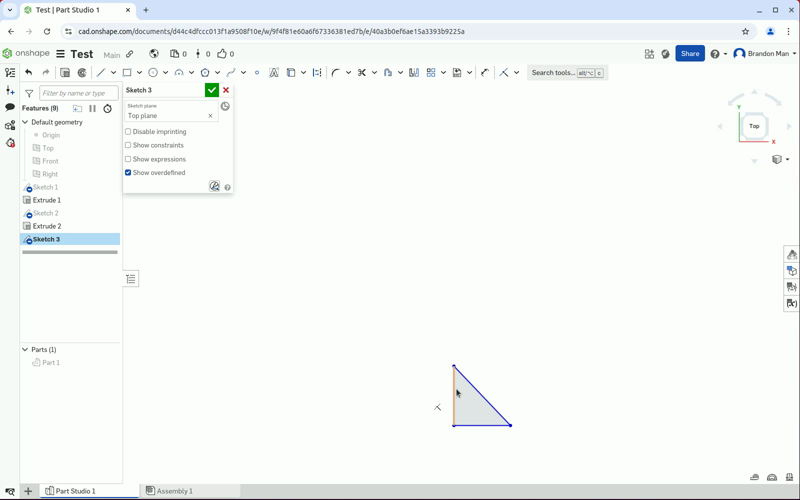
scroll(6)
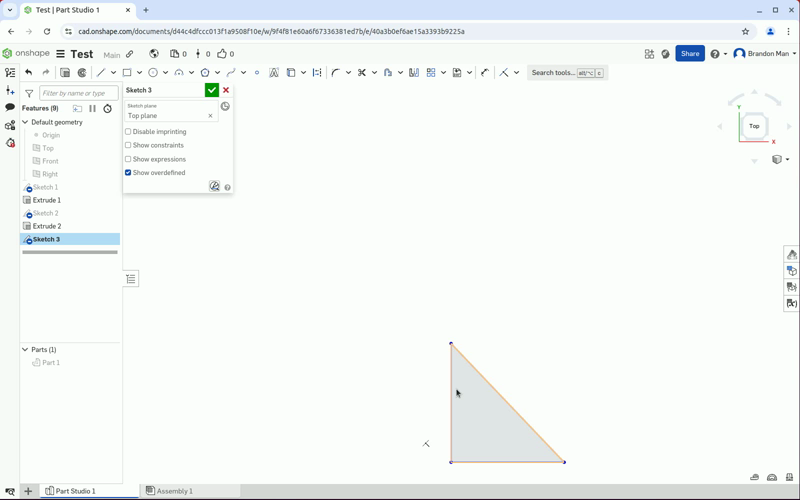
click(456, 388)
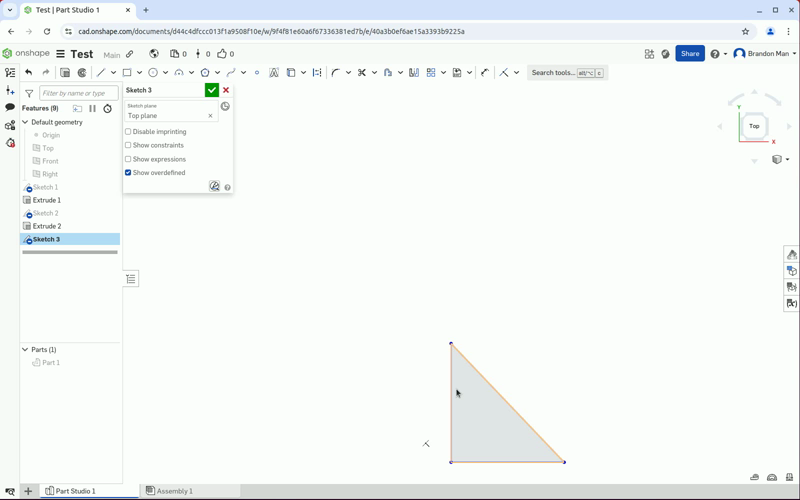
scroll(-6)
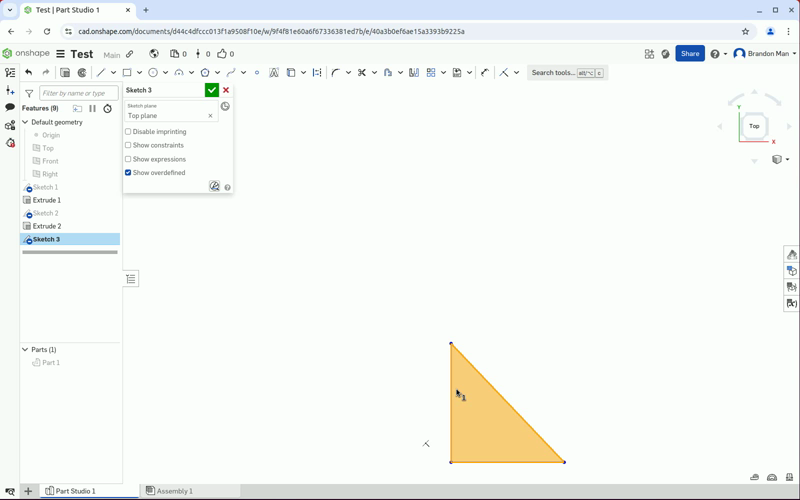
scroll(-6)
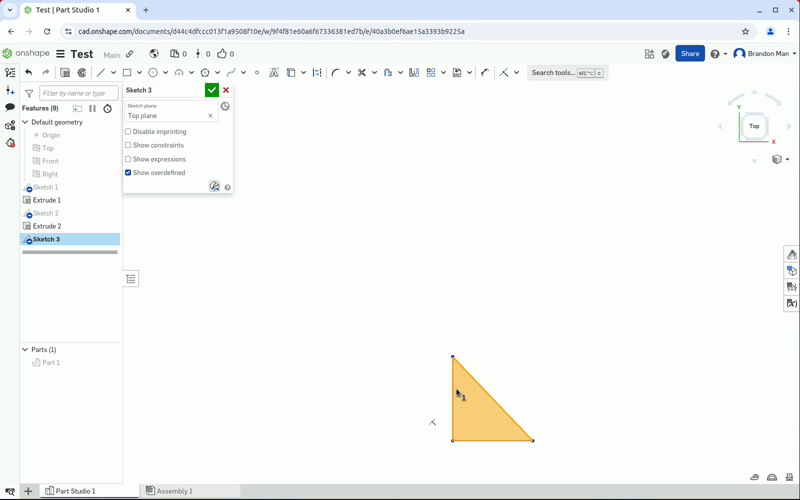
scroll(-6)
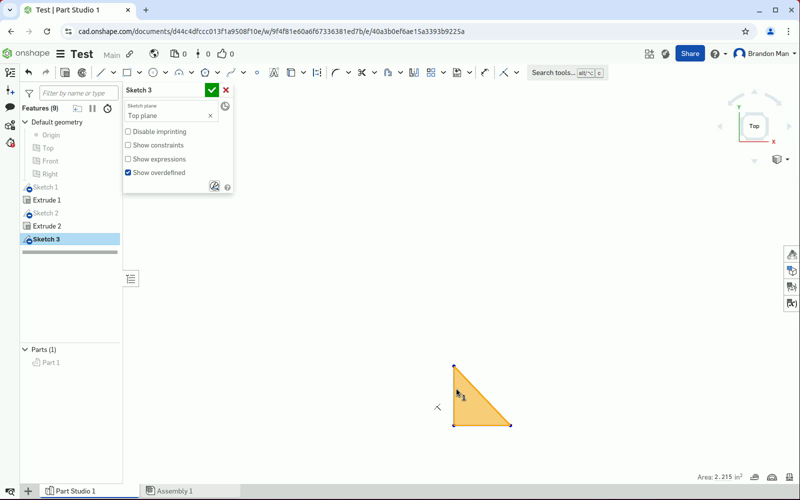
scroll(-6)
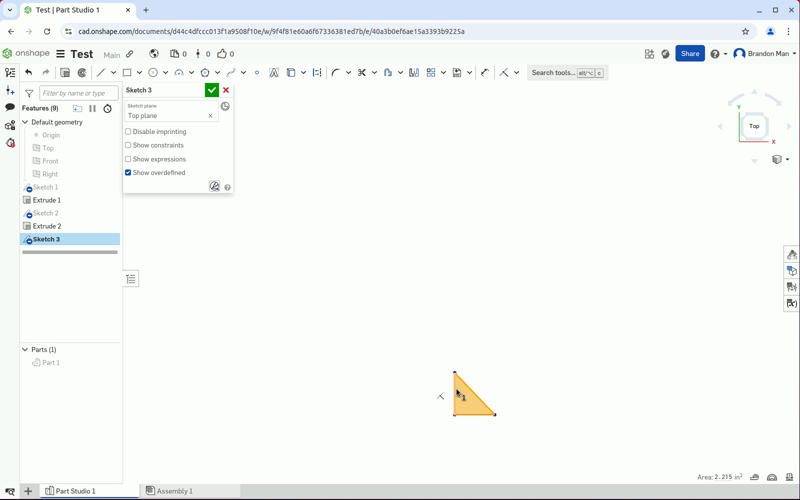
scroll(-6)
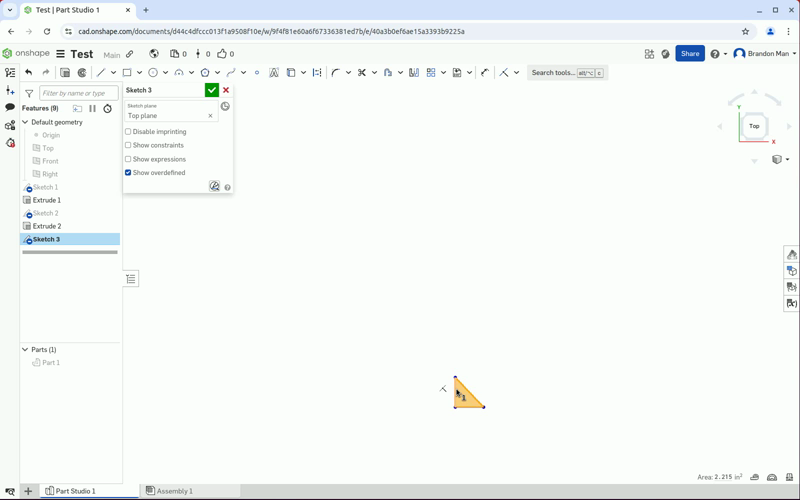
scroll(-6)
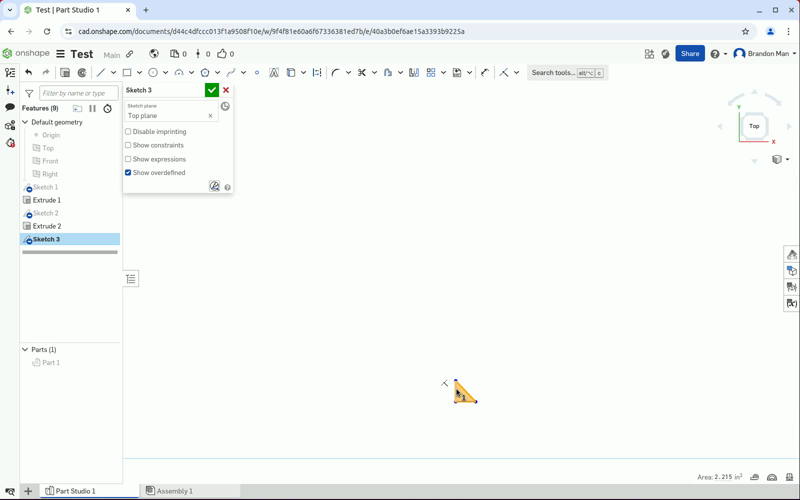
scroll(-6)
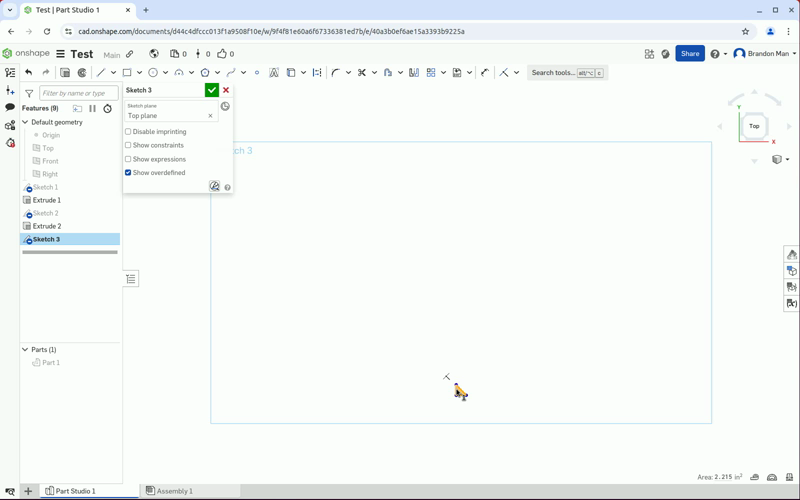
mouse_move(73, 352)
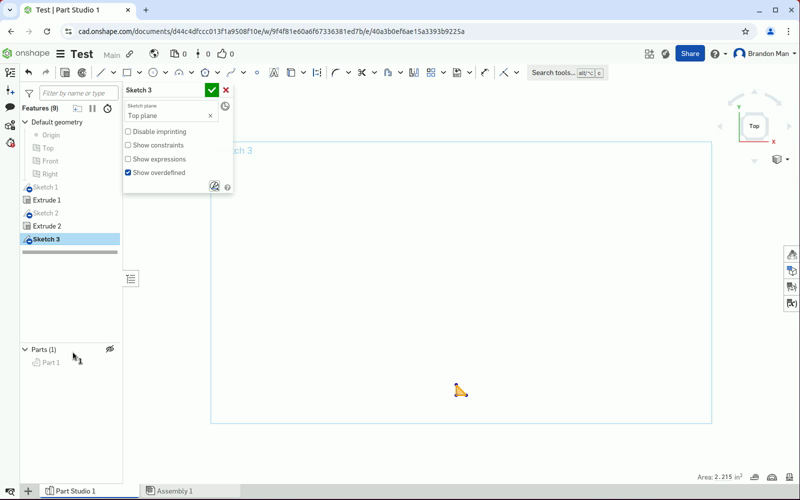
key(shift+y)
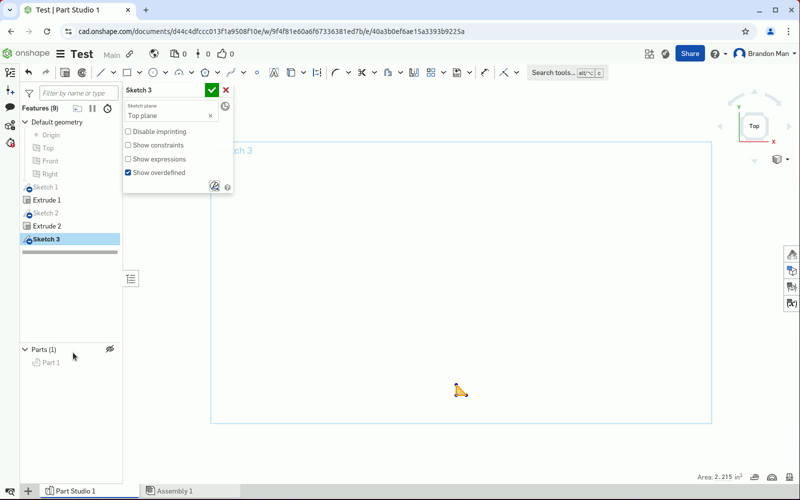
key(shift+e)
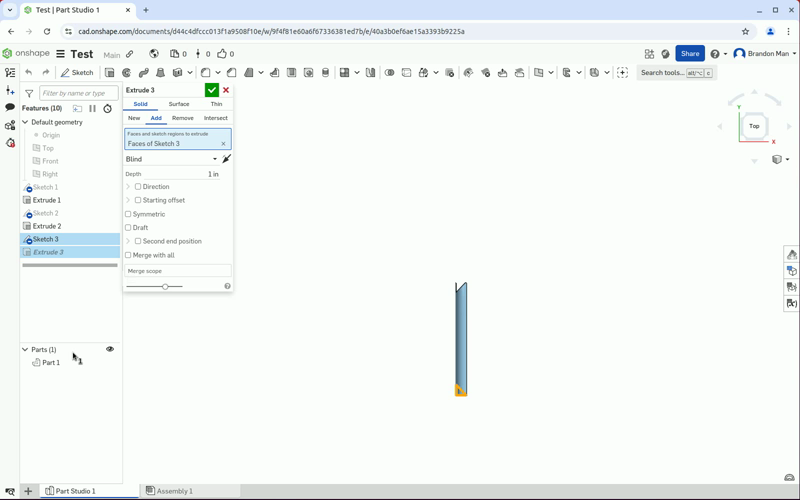
mouse_move(143, 106)
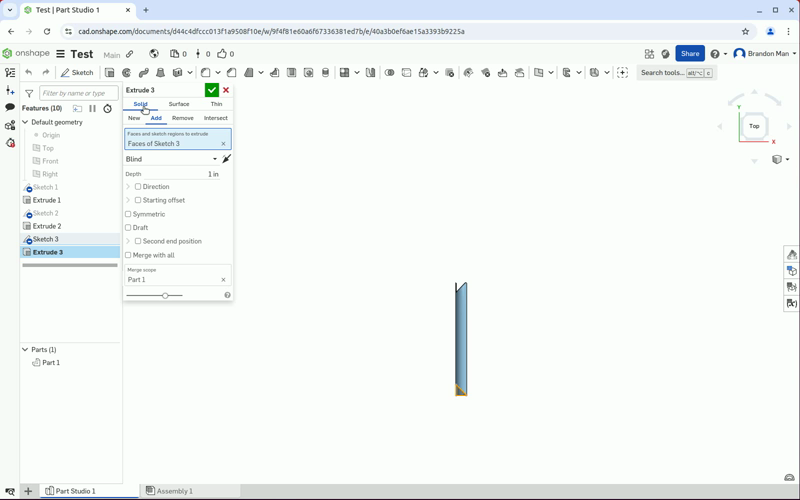
click(143, 106)
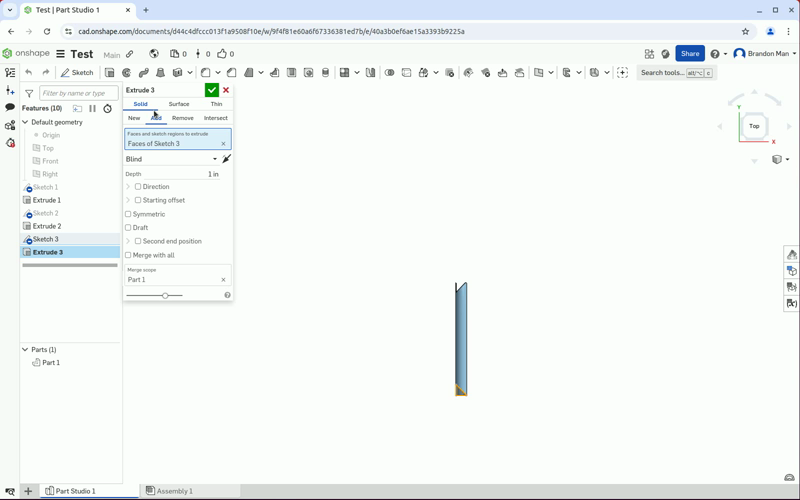
mouse_move(186, 120)
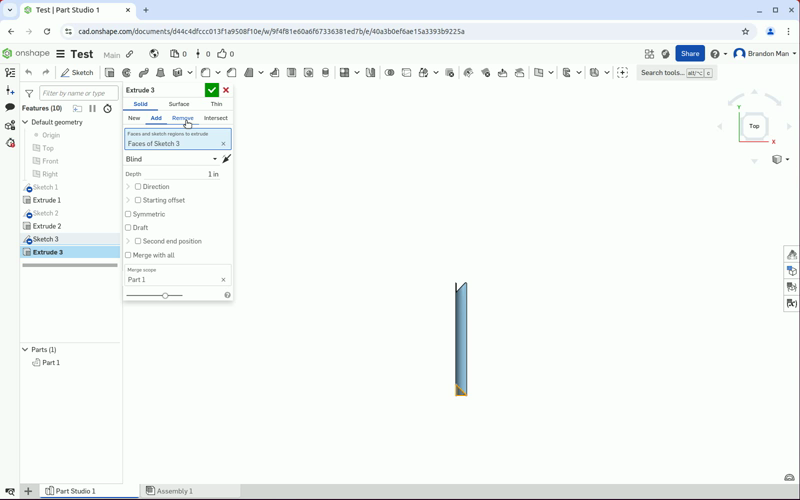
click(186, 120)
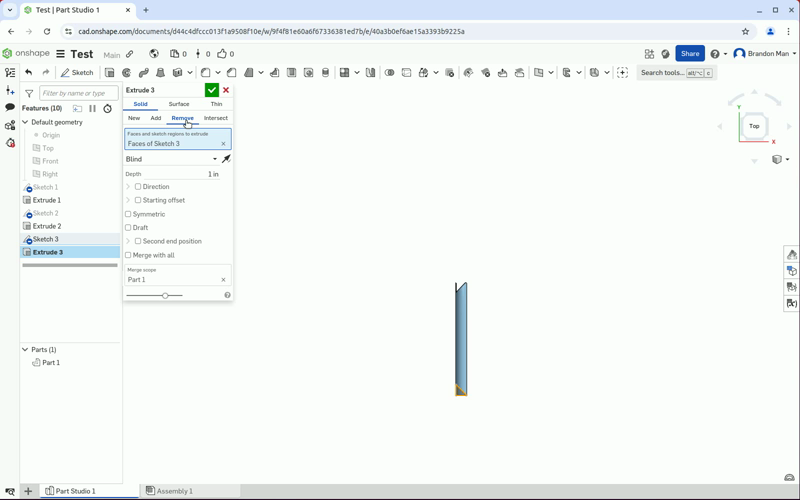
key(tab, 4)
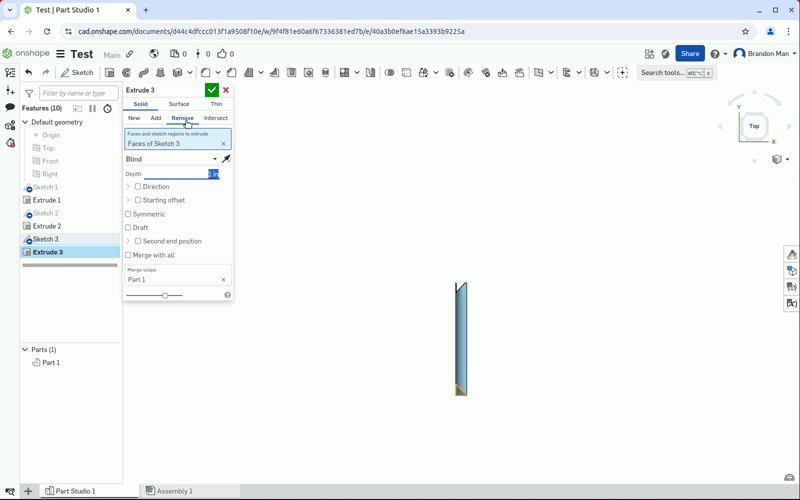
text(3.852)
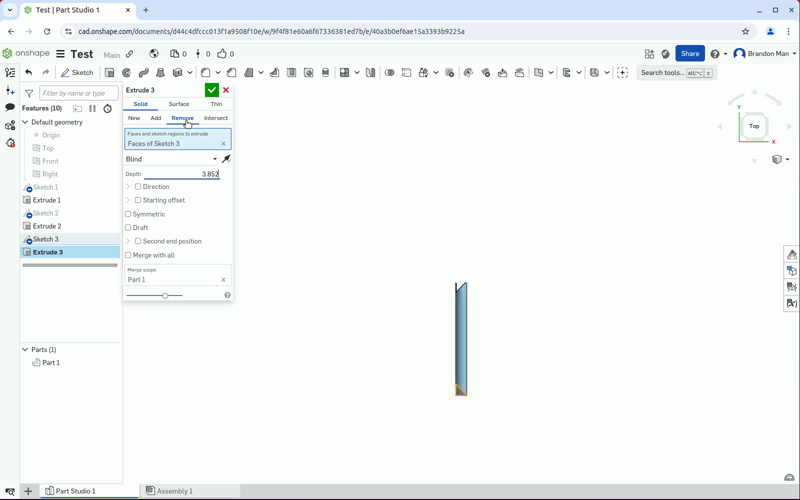
key(tab, 3)
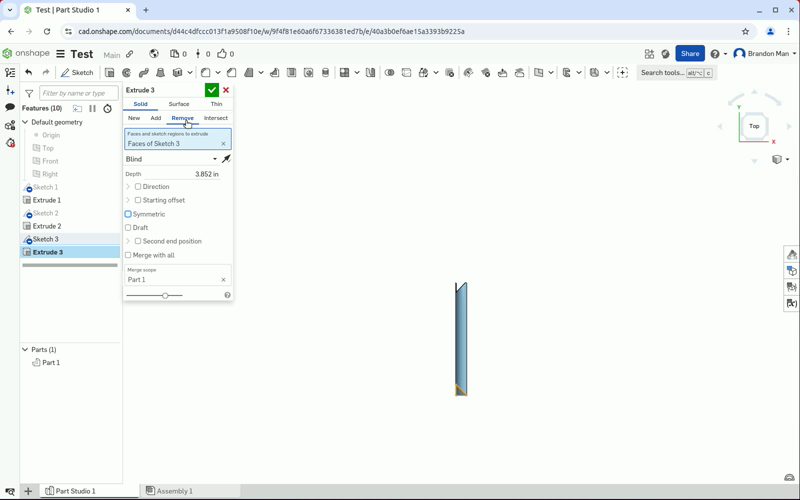
key(space)
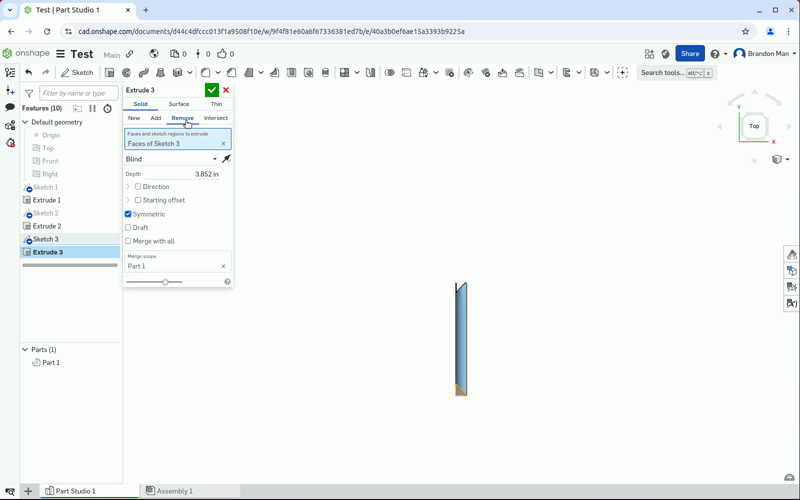
key(tab, 2)
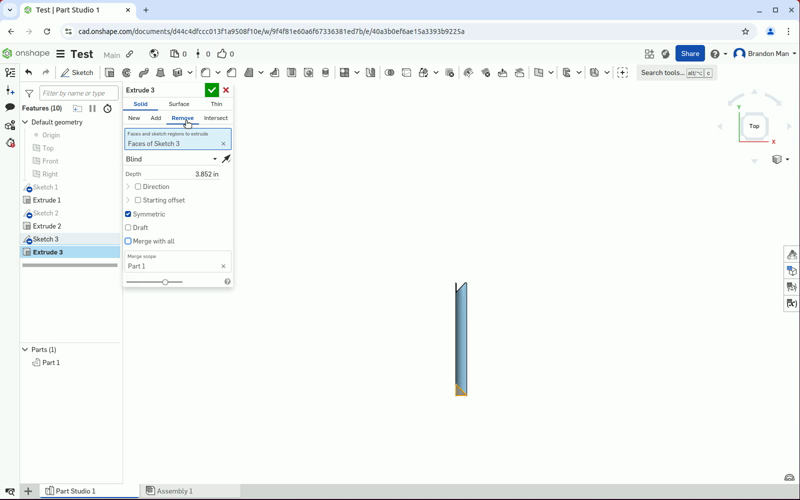
key(space)
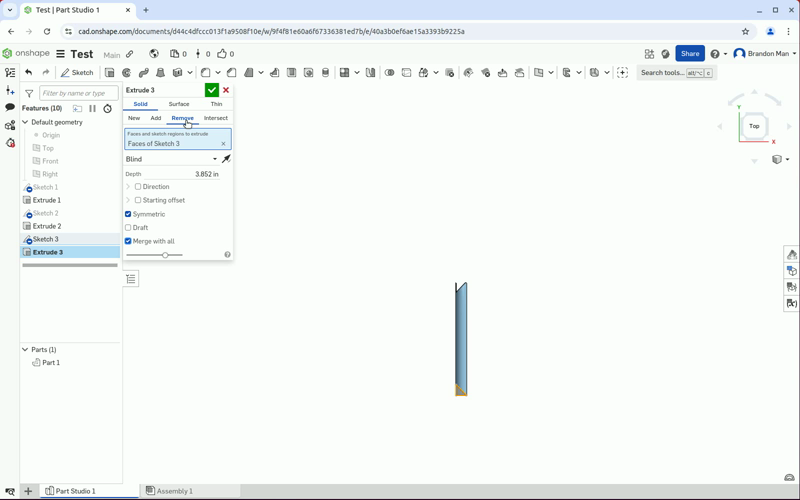
key(enter)
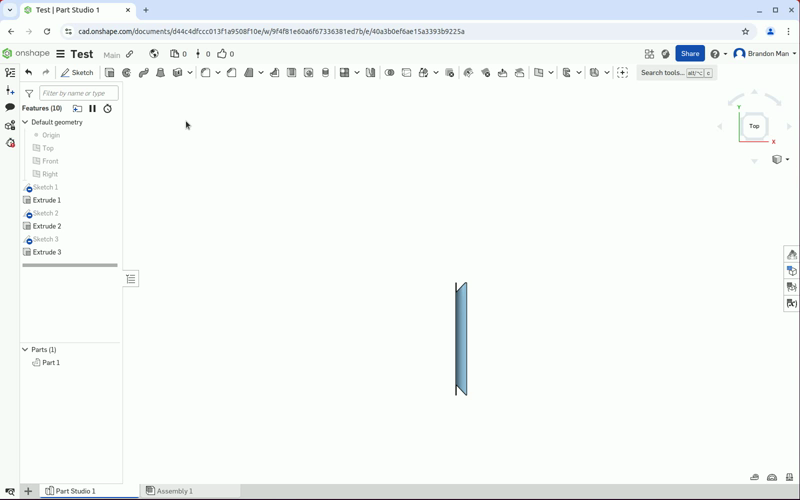
key(shift+h)
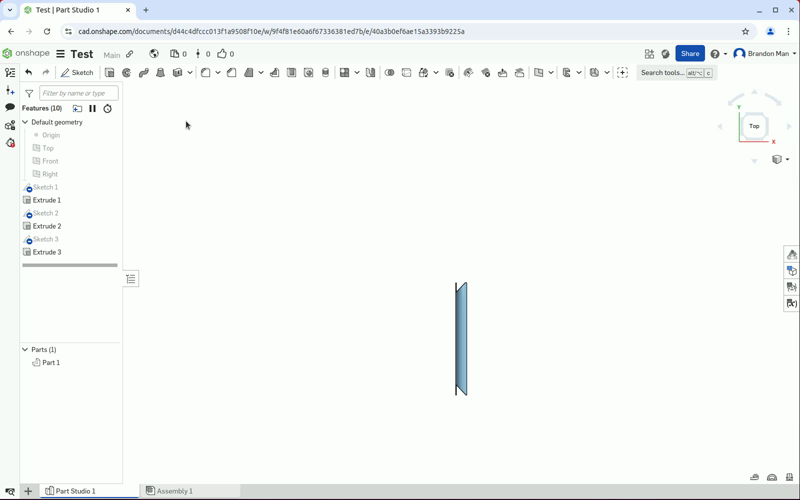
key(shift+h)
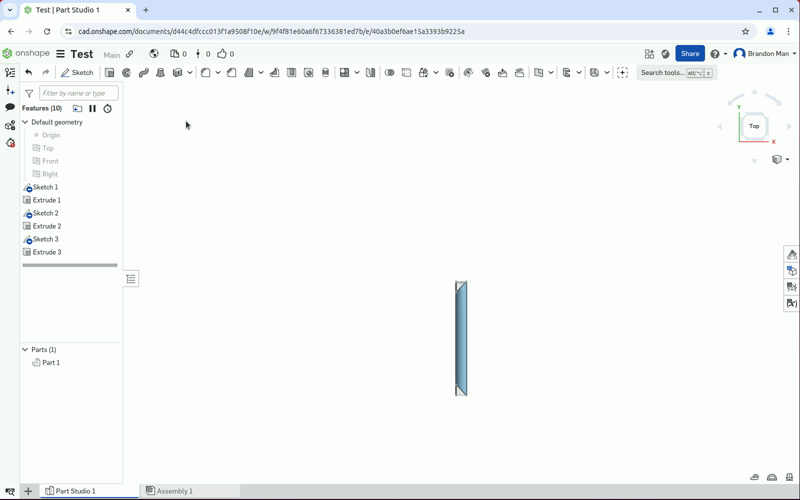
key(shift+7)
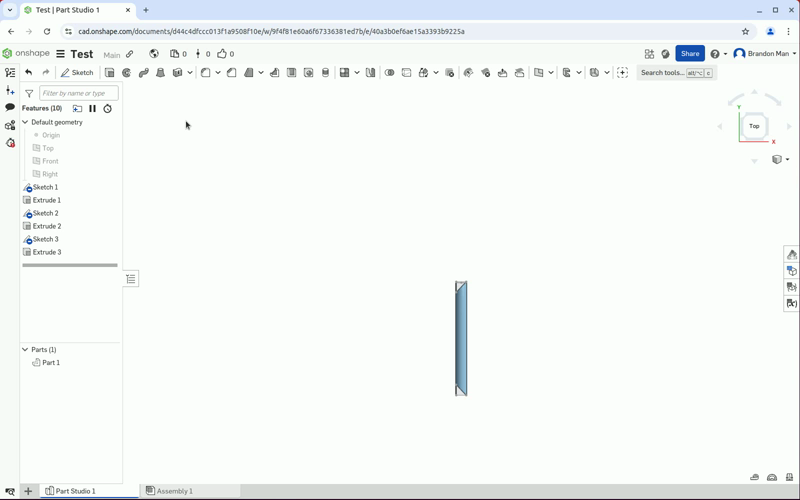
key(up, 3)
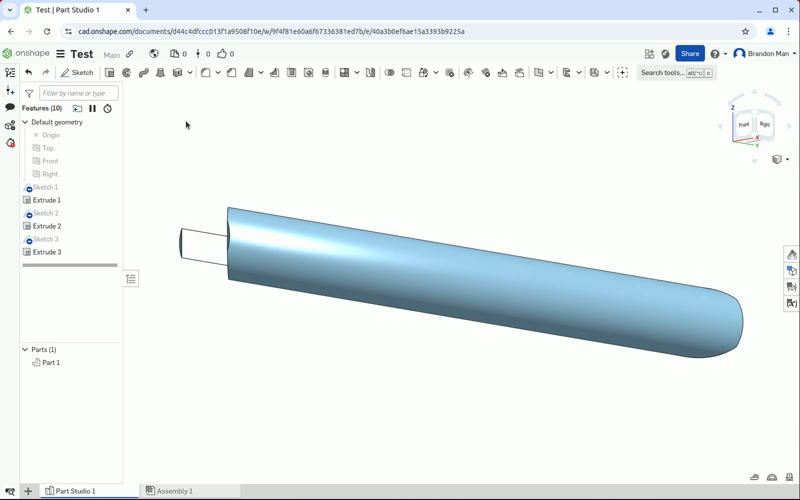
key(left, 3)
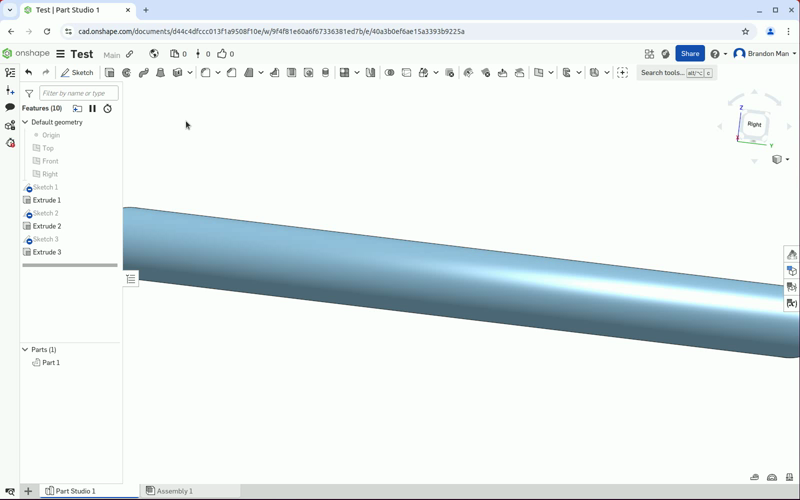
key(right, 3)
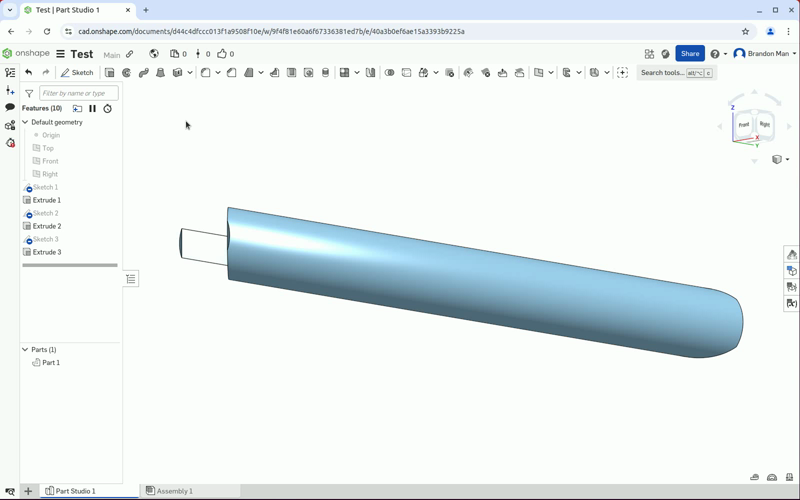
key(down, 3)
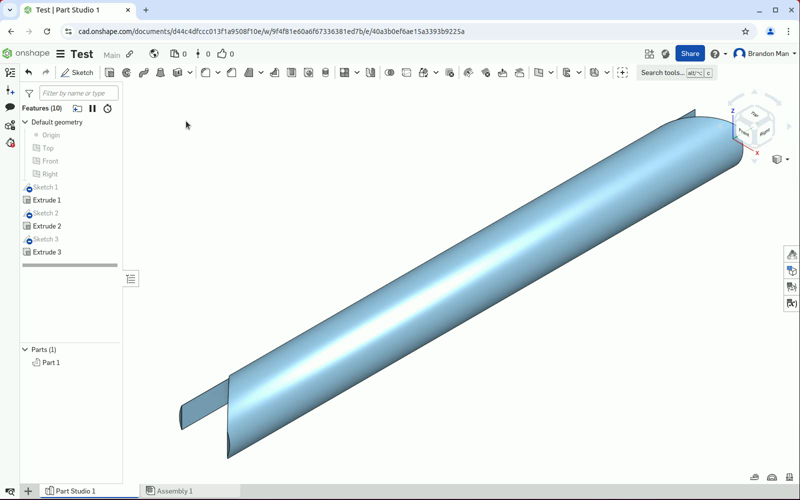
mouse_move(73, 189)
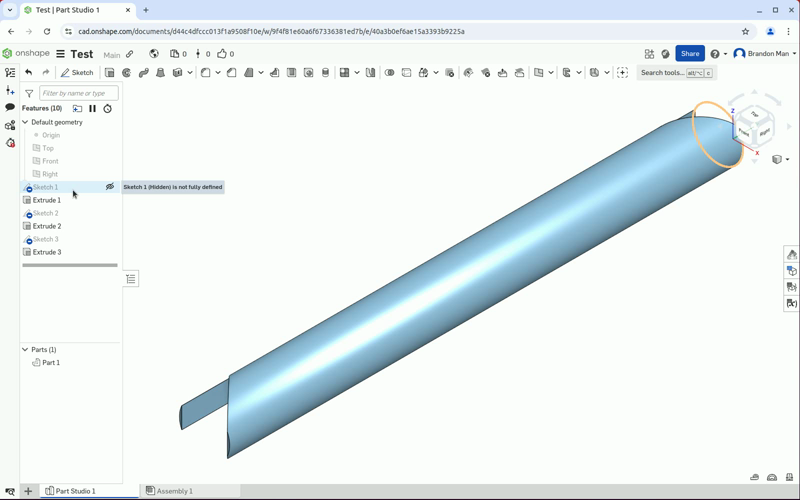
click(73, 189)